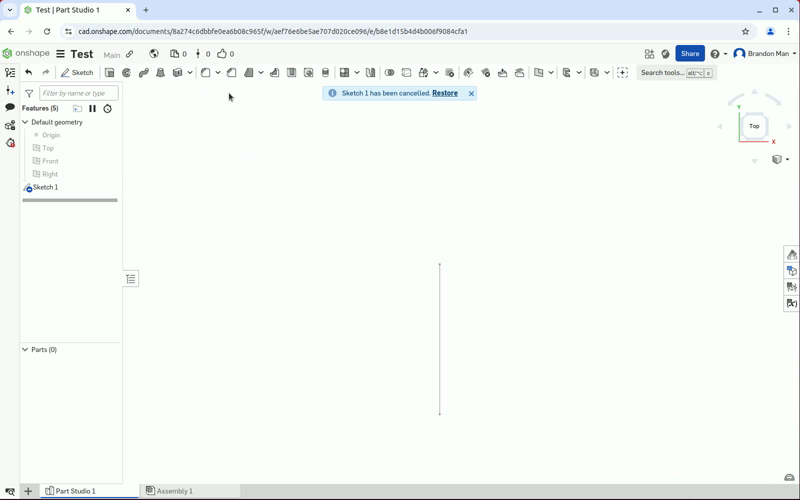
key(shift+h)
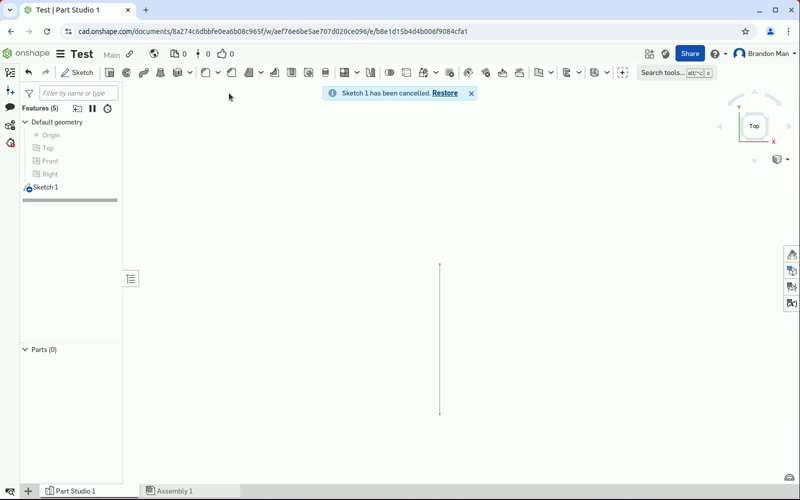
key(shift+s)
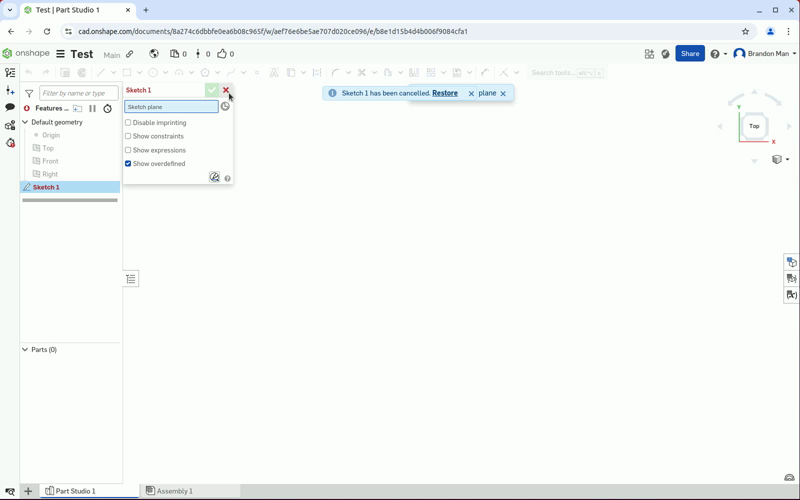
mouse_move(73, 150)
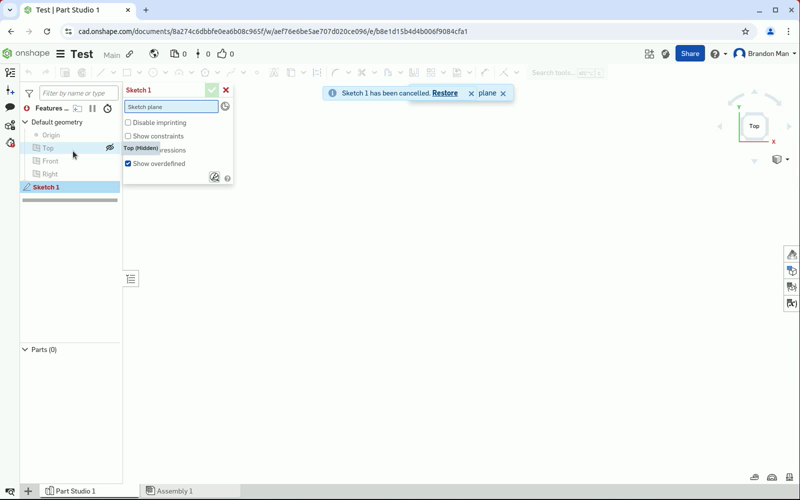
click(73, 150)
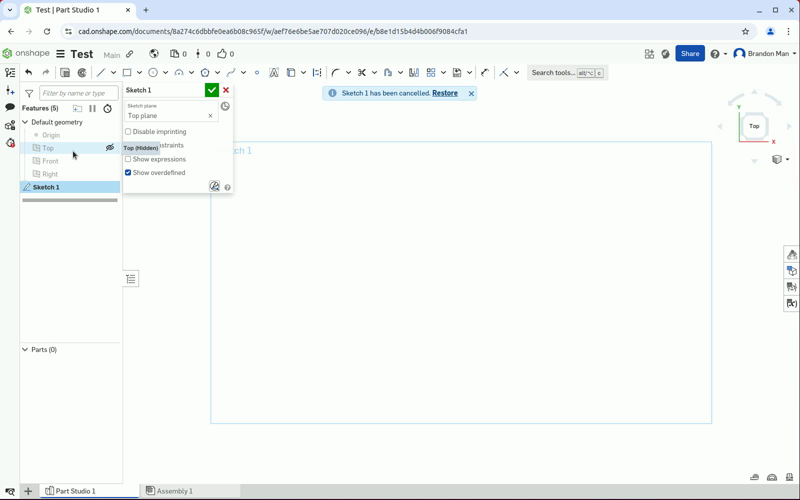
mouse_move(73, 352)
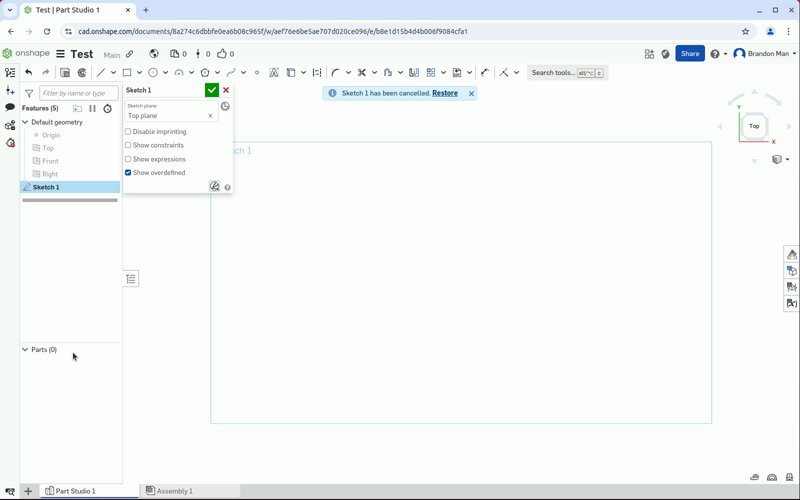
key(y)
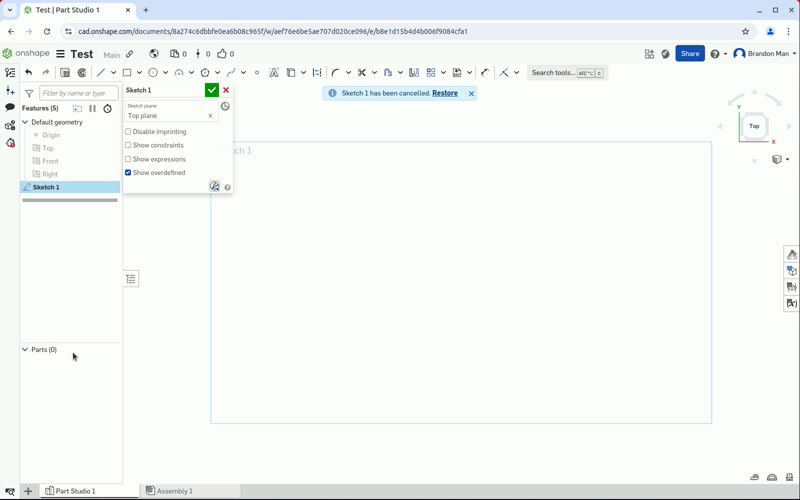
key(l)
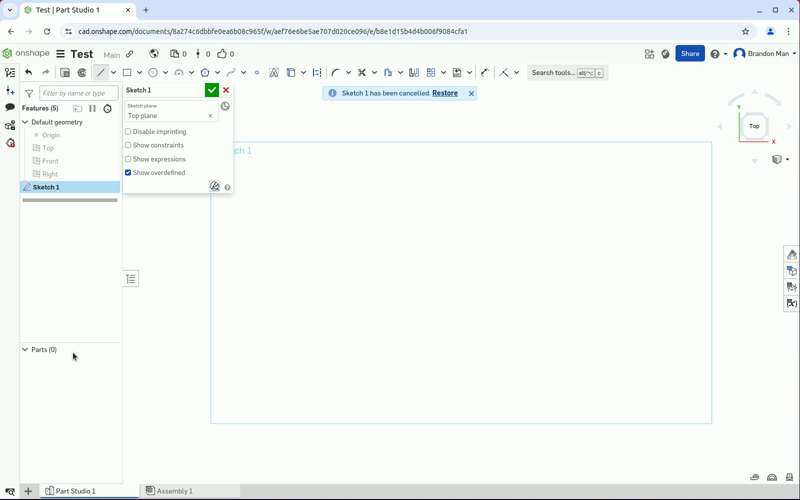
key_down(shift)
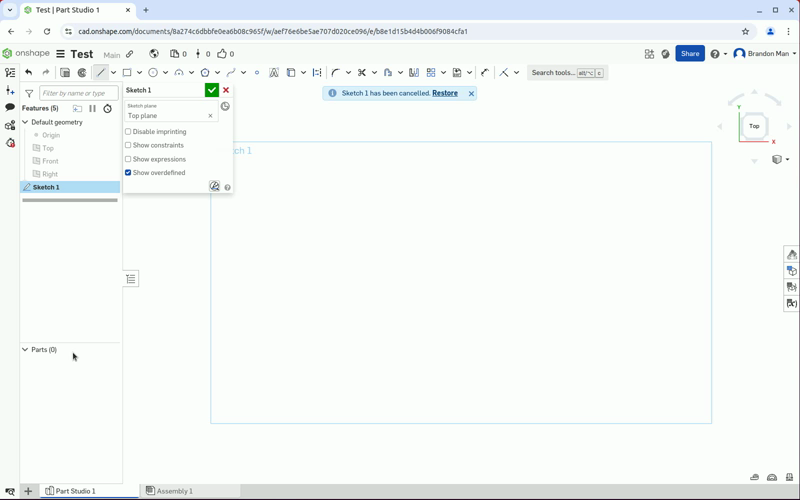
mouse_move(404, 282)
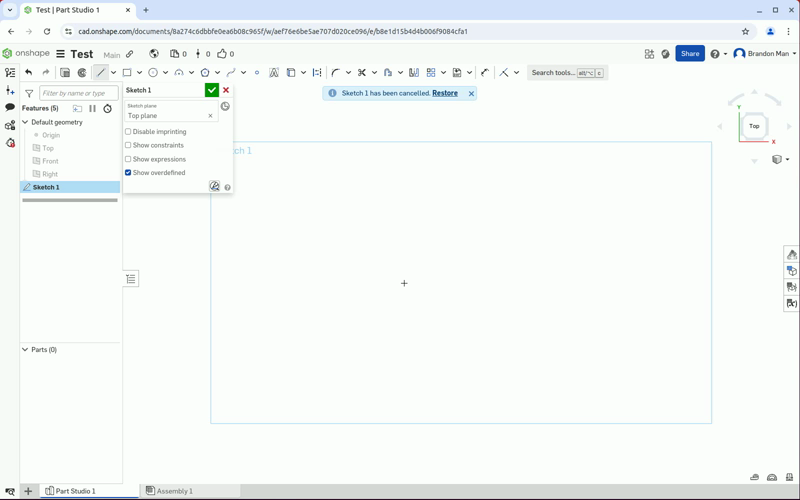
click(404, 282)
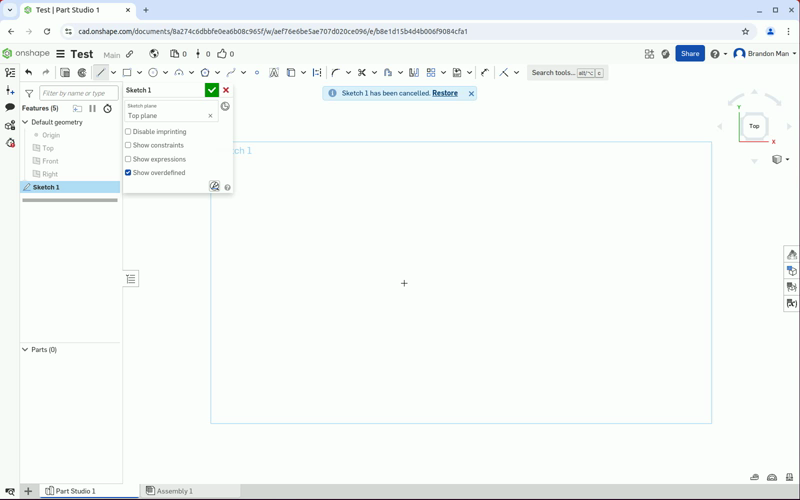
key_up(shift)
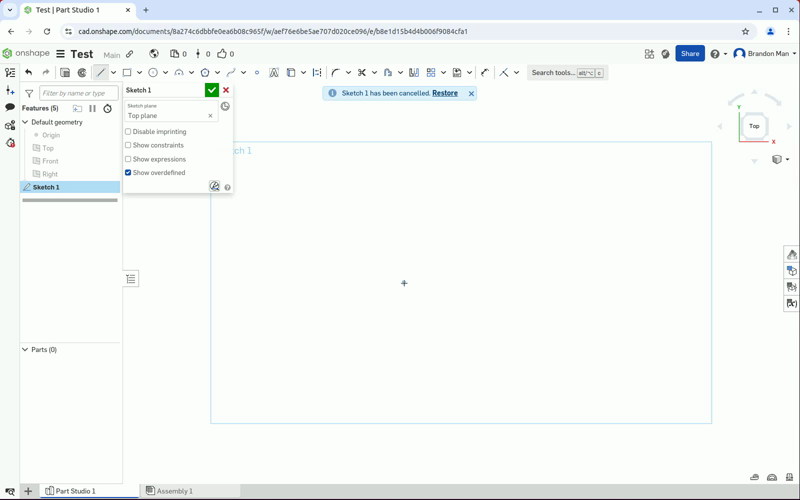
key_down(shift)
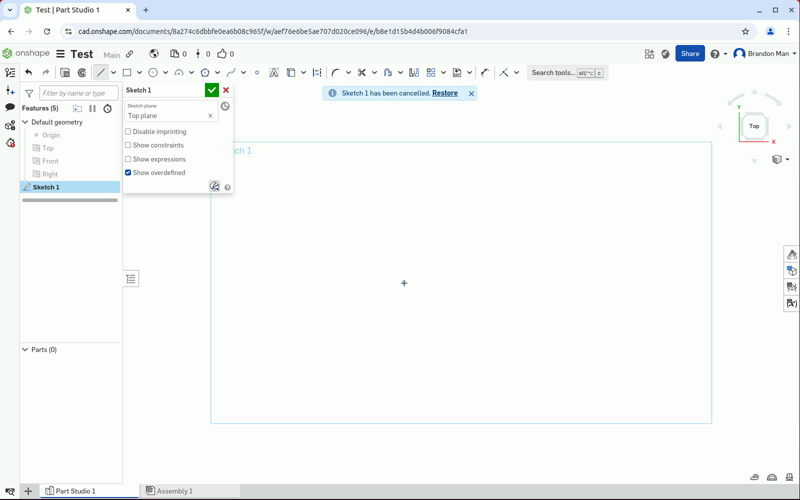
mouse_move(434, 282)
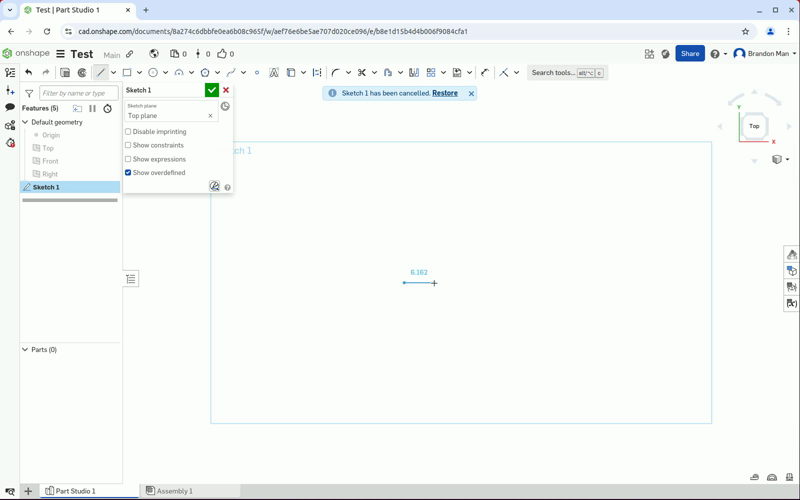
mouse_move(426, 282)
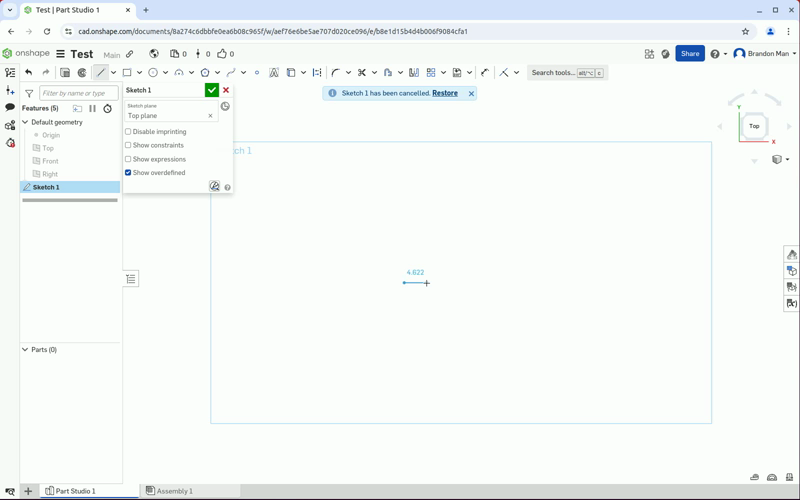
click(426, 282)
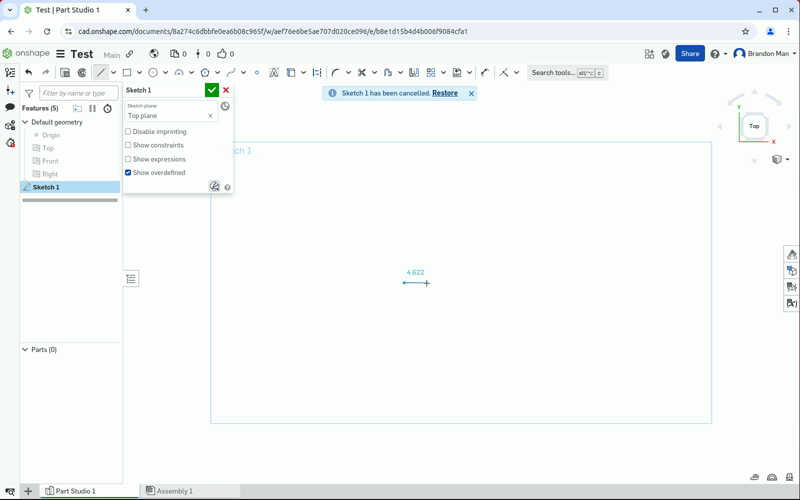
key_up(shift)
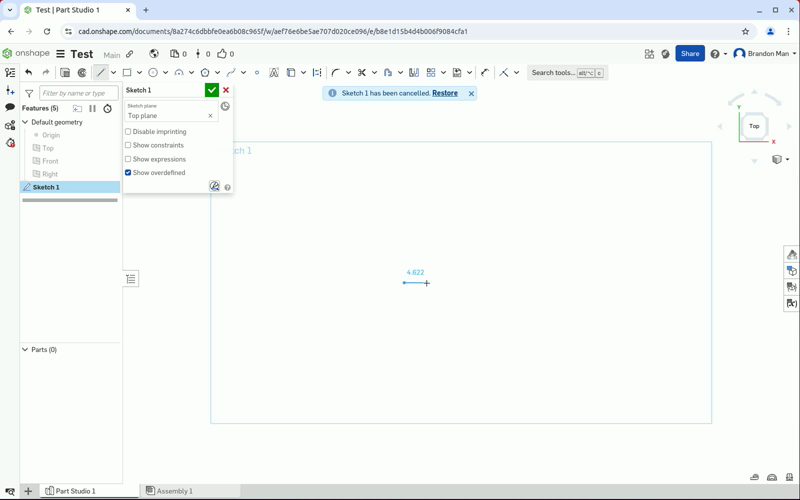
key_down(shift)
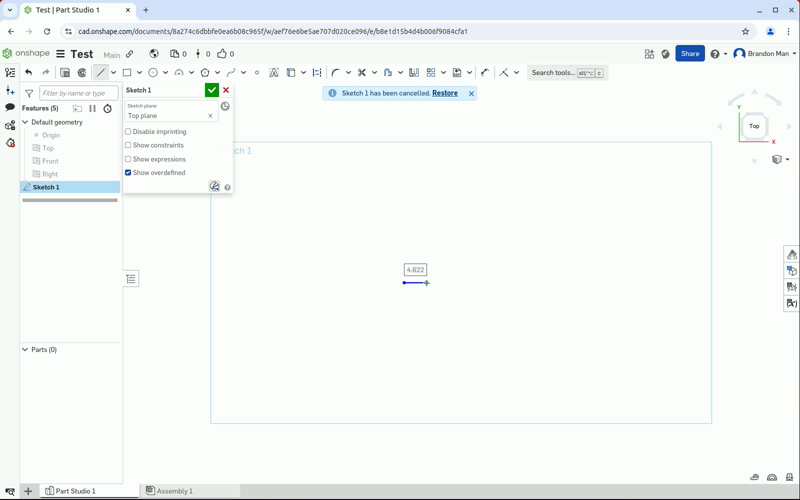
mouse_move(494, 282)
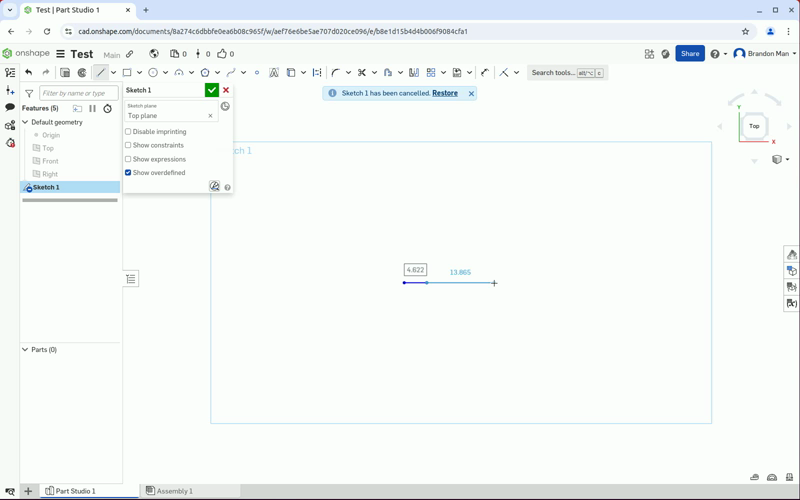
click(494, 282)
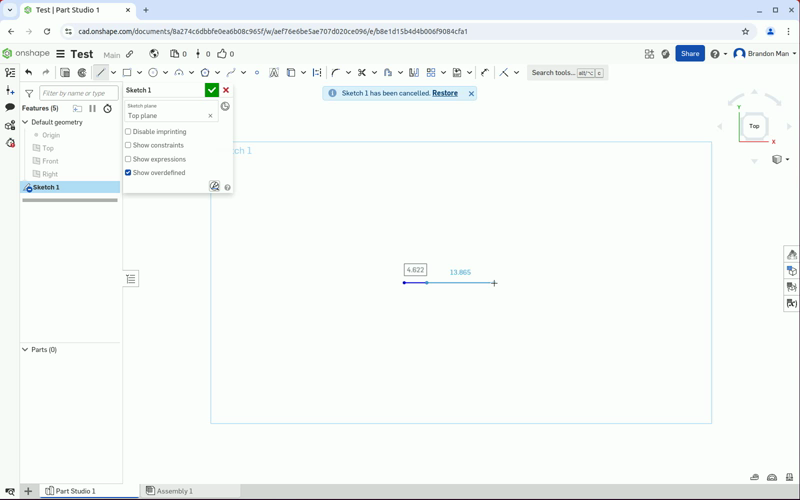
key_up(shift)
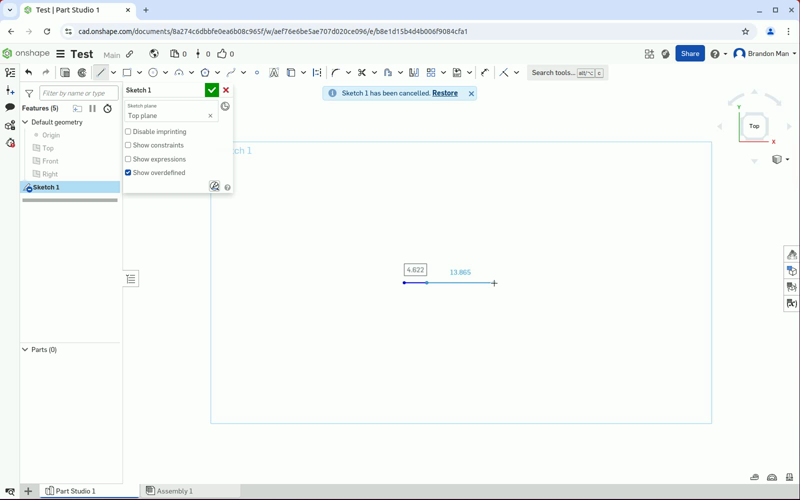
key_down(shift)
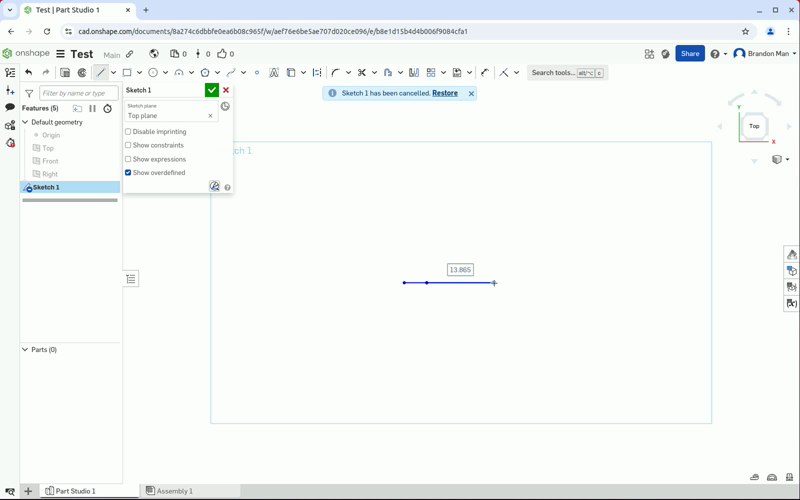
mouse_move(524, 282)
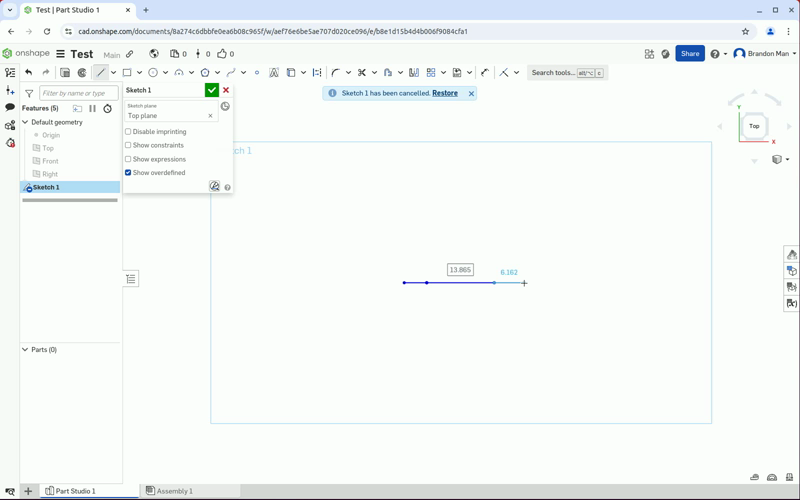
mouse_move(516, 282)
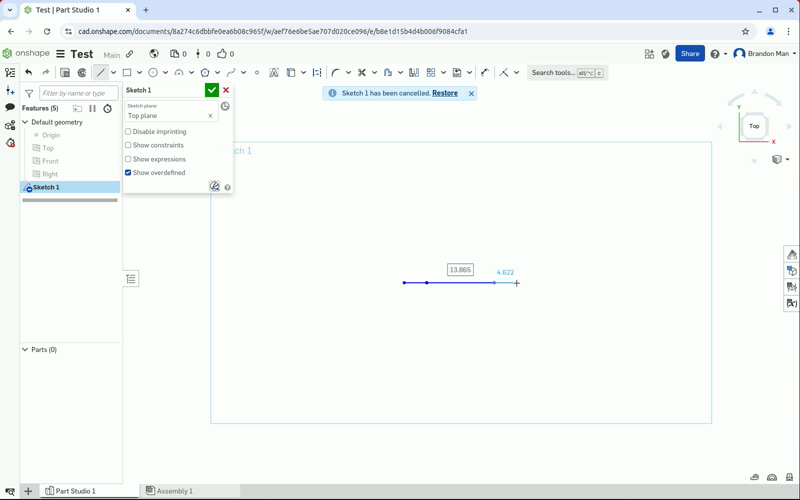
click(516, 282)
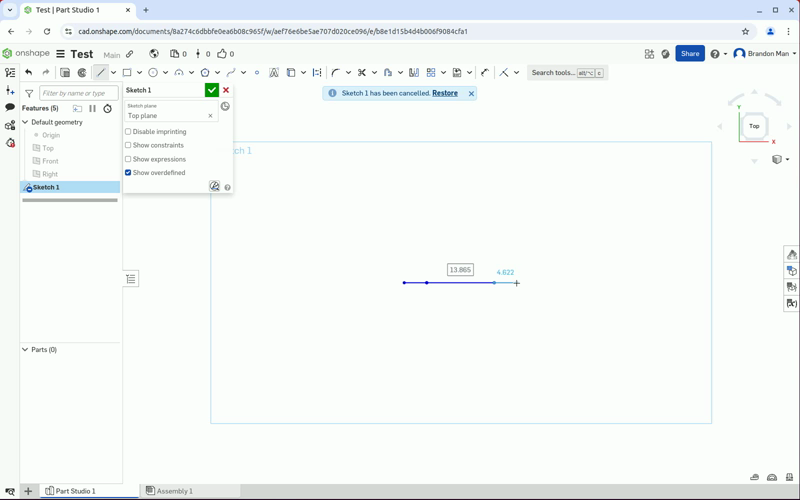
key_up(shift)
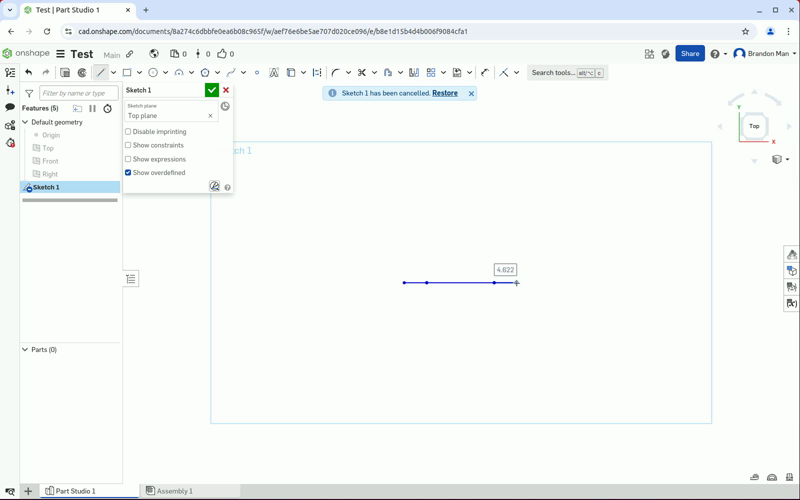
key_down(shift)
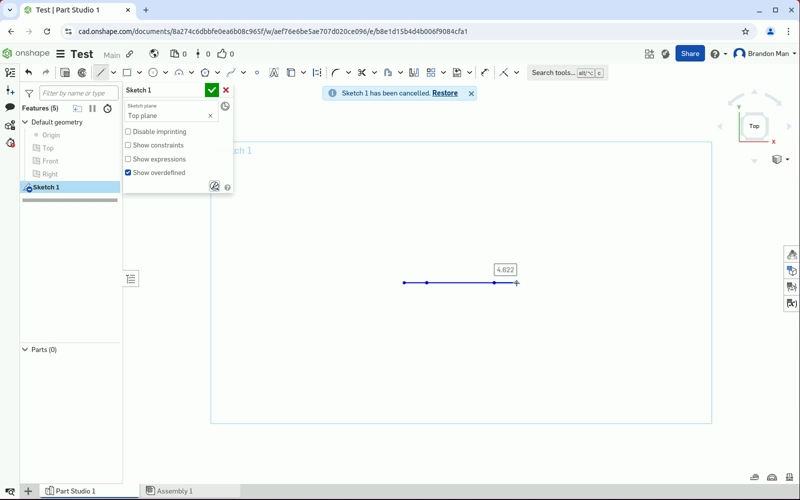
mouse_move(546, 282)
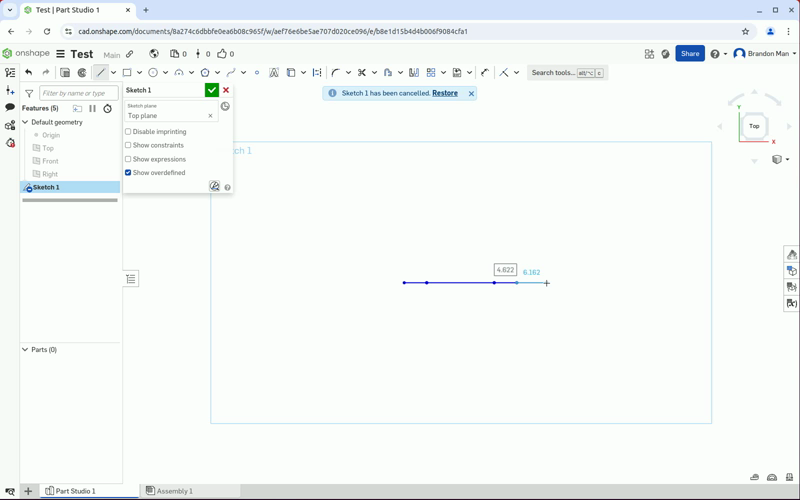
mouse_move(516, 260)
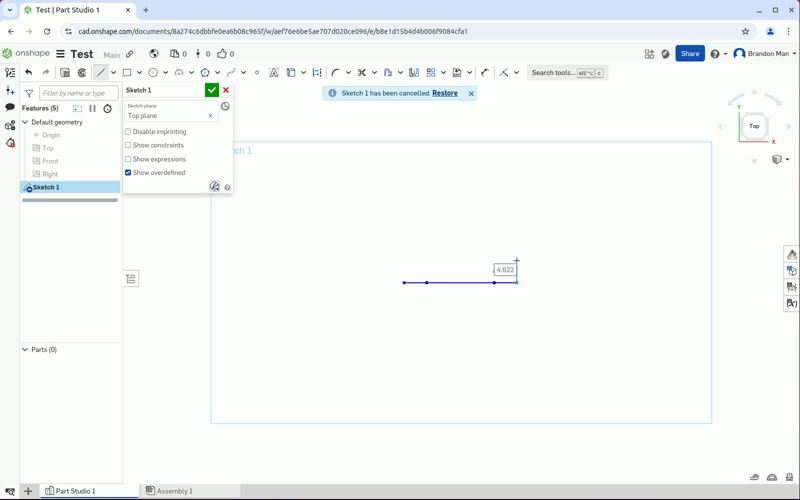
click(516, 260)
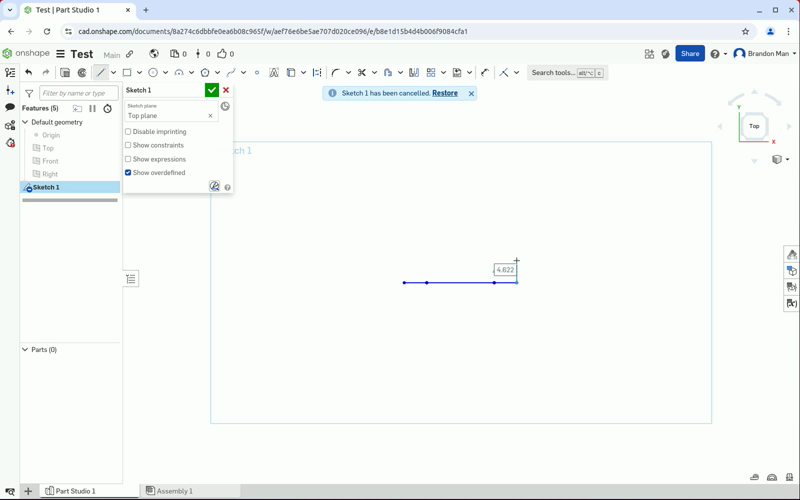
key_up(shift)
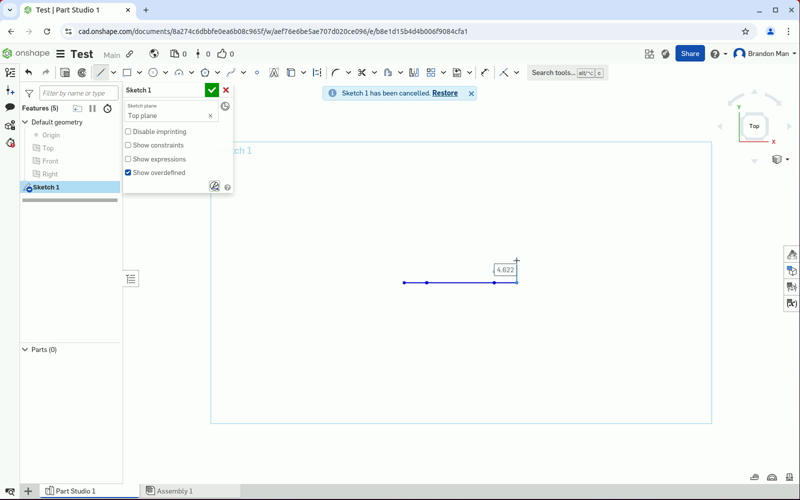
key_down(shift)
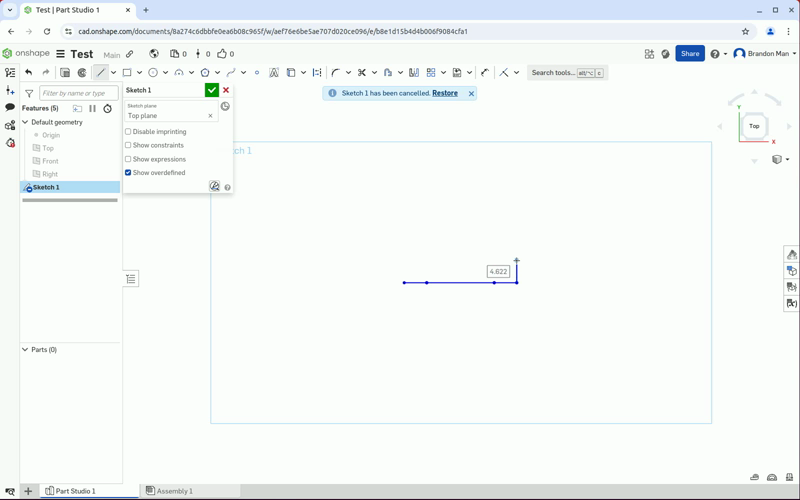
mouse_move(404, 260)
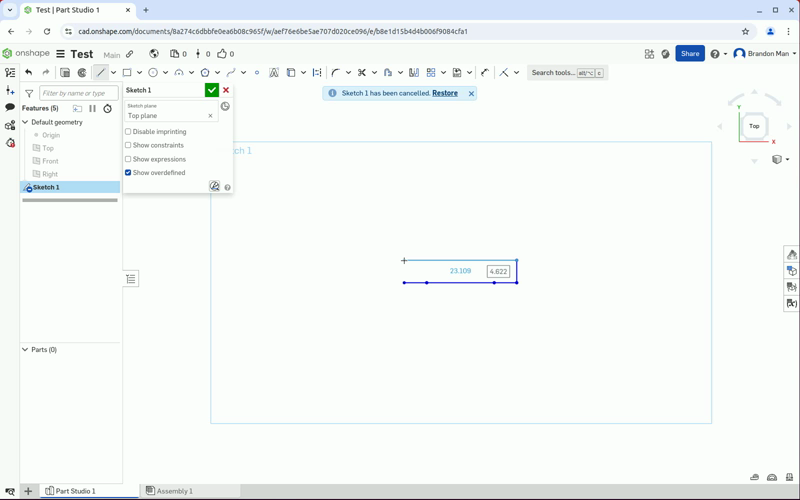
click(404, 260)
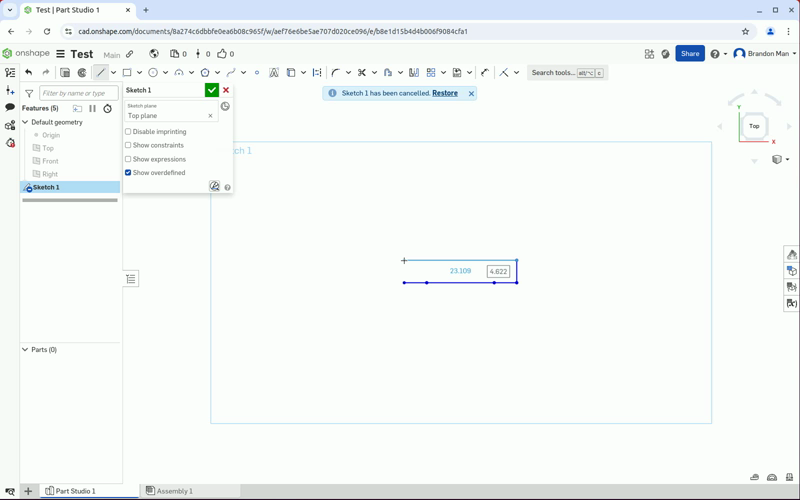
key_up(shift)
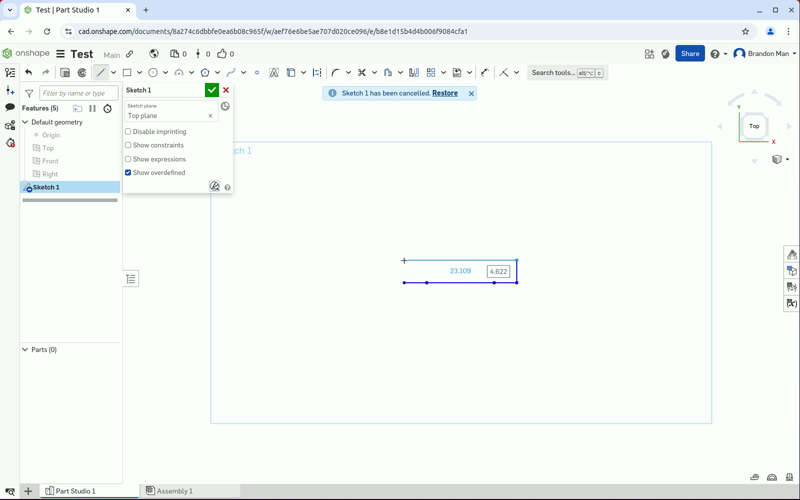
mouse_move(434, 260)
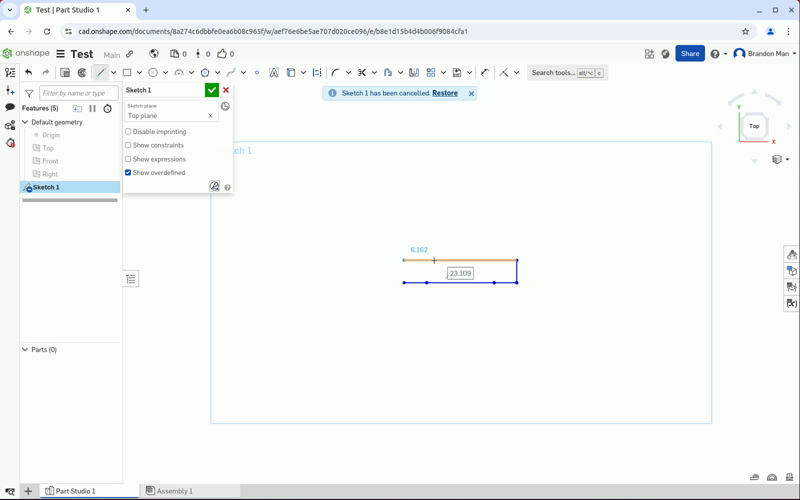
key_down(shift)
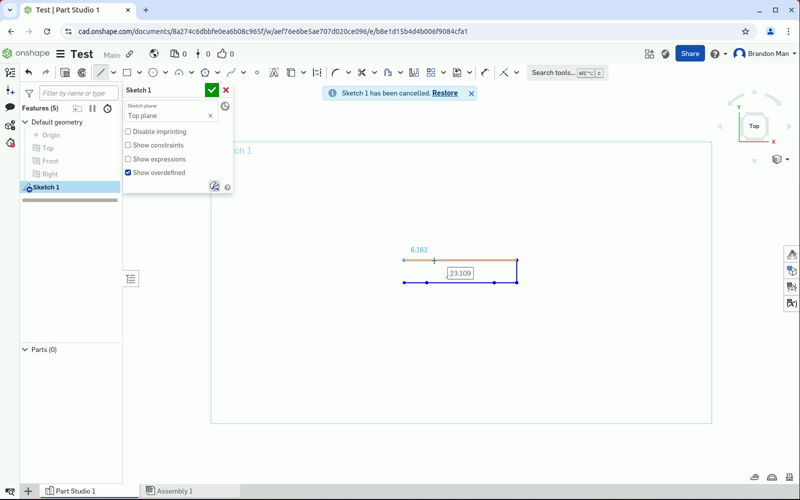
mouse_move(404, 282)
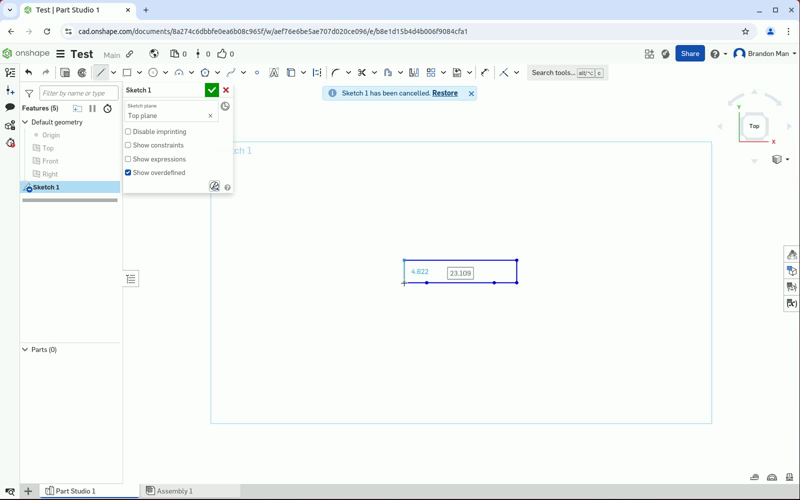
key_up(shift)
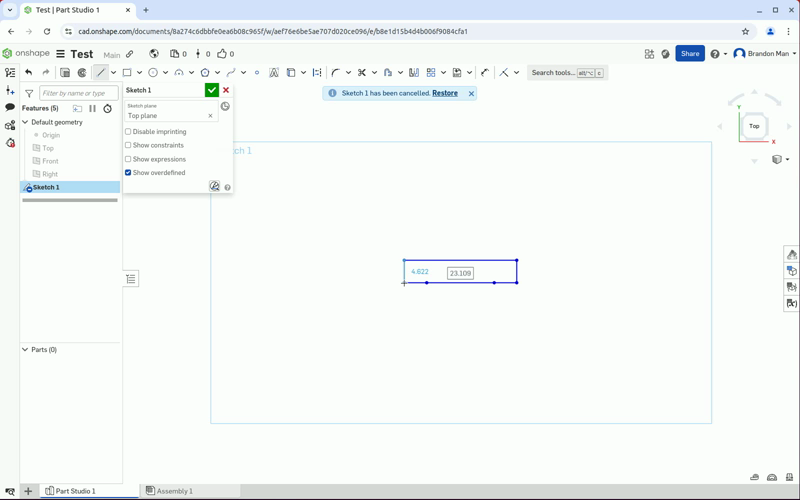
click(404, 282)
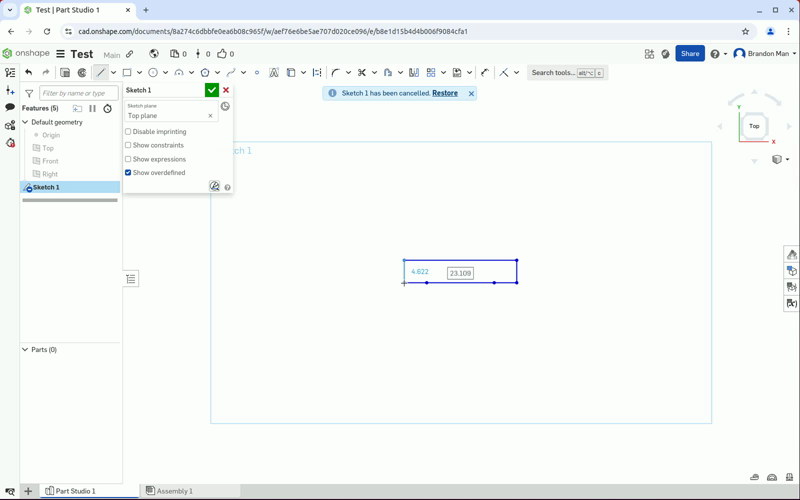
key(esc)
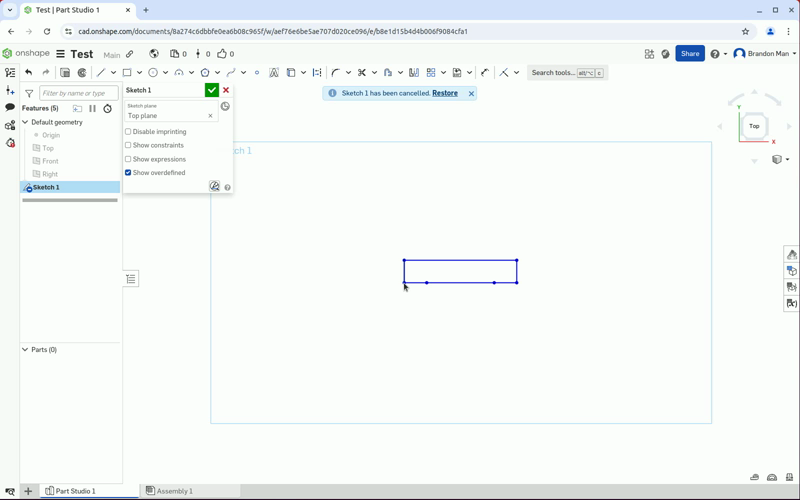
key(l)
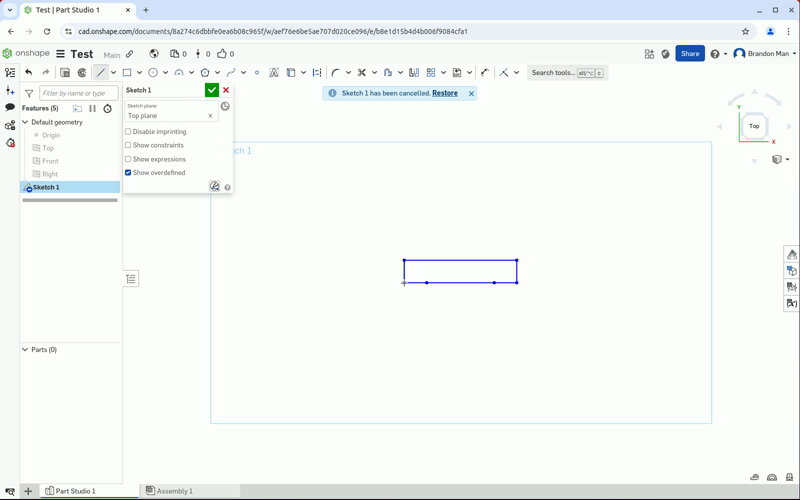
key_down(shift)
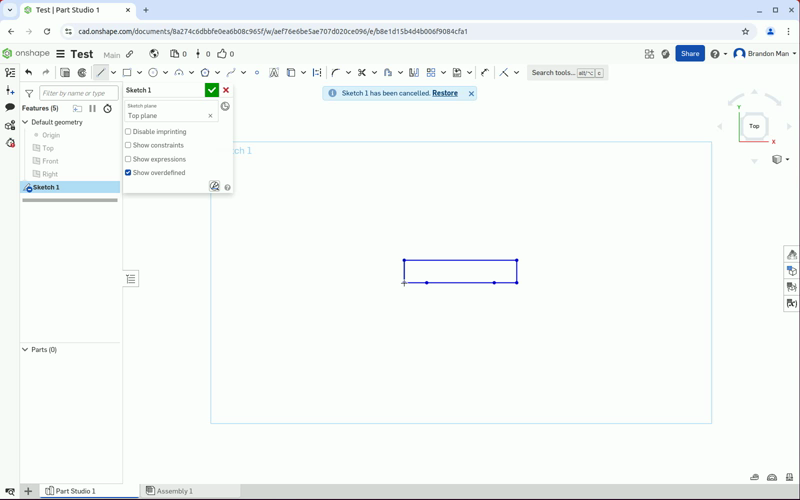
mouse_move(416, 276)
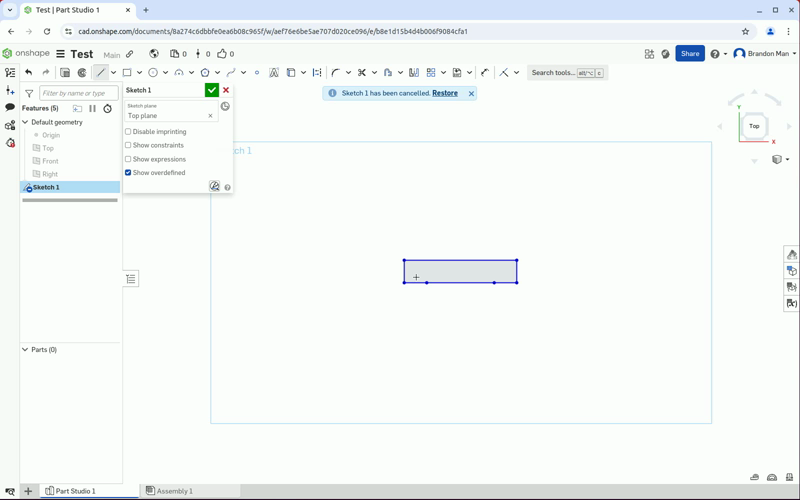
click(416, 276)
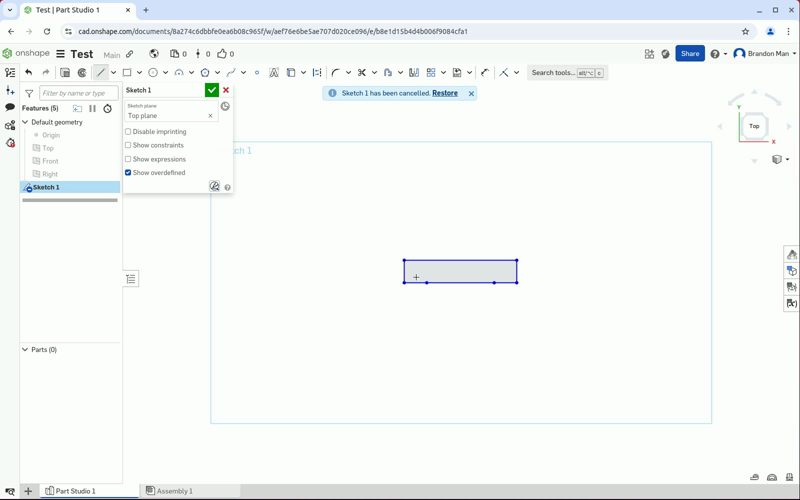
key_up(shift)
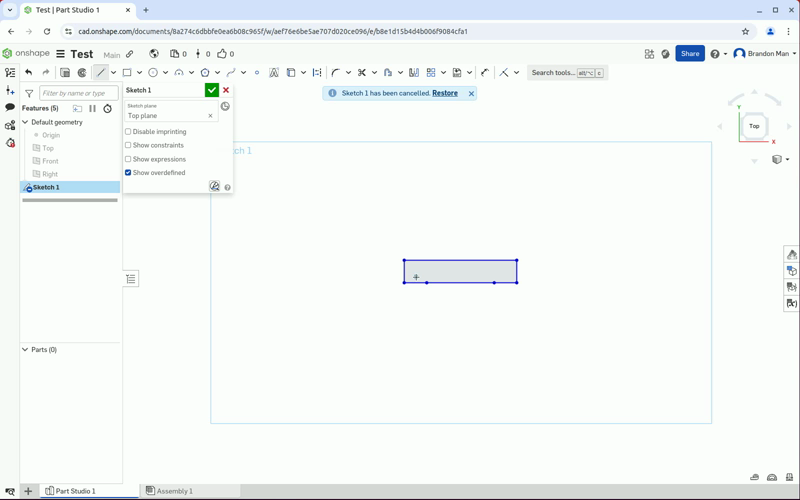
key_down(shift)
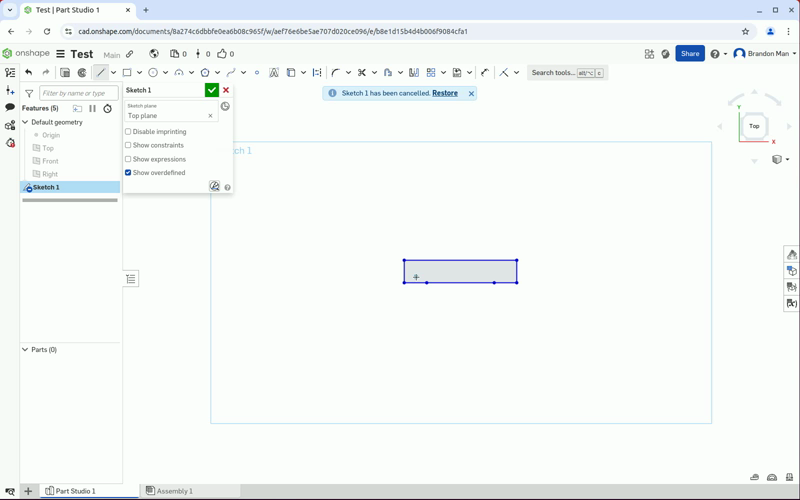
mouse_move(506, 276)
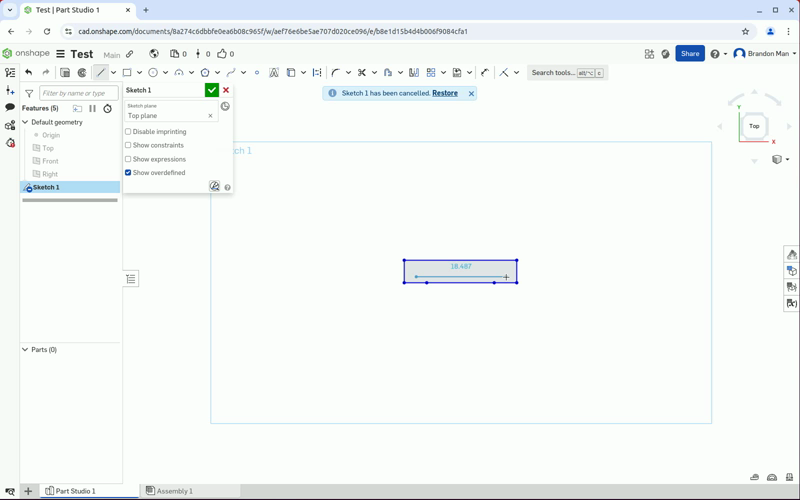
click(506, 276)
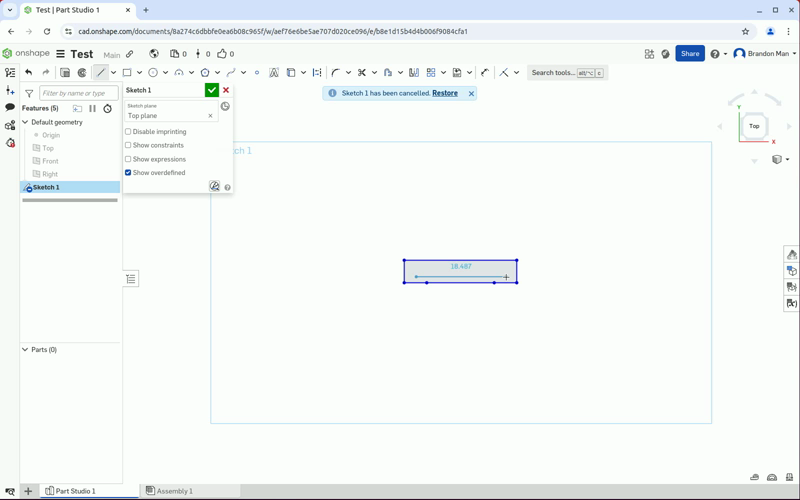
key_up(shift)
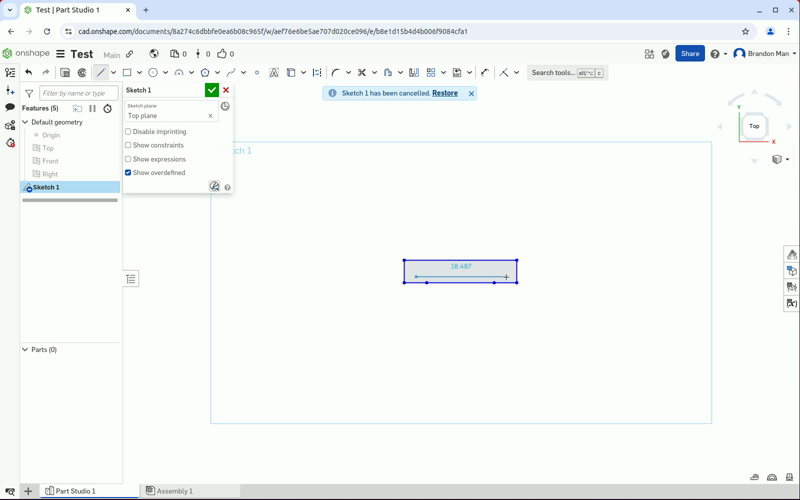
key_down(shift)
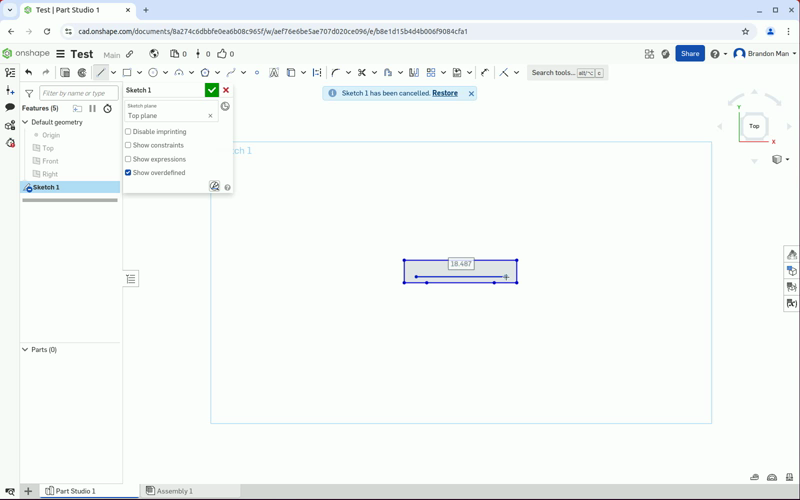
mouse_move(536, 276)
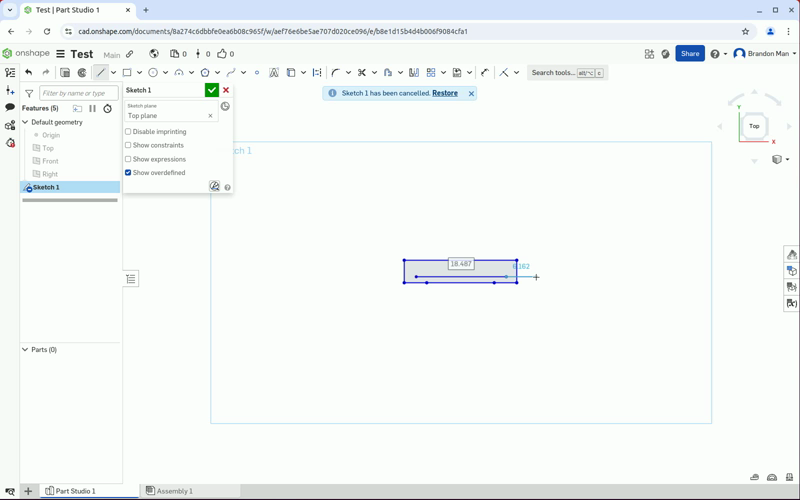
mouse_move(506, 266)
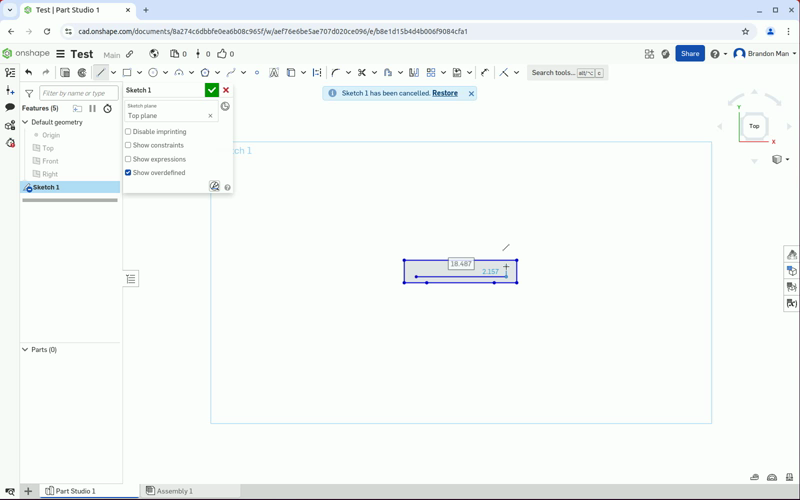
click(506, 266)
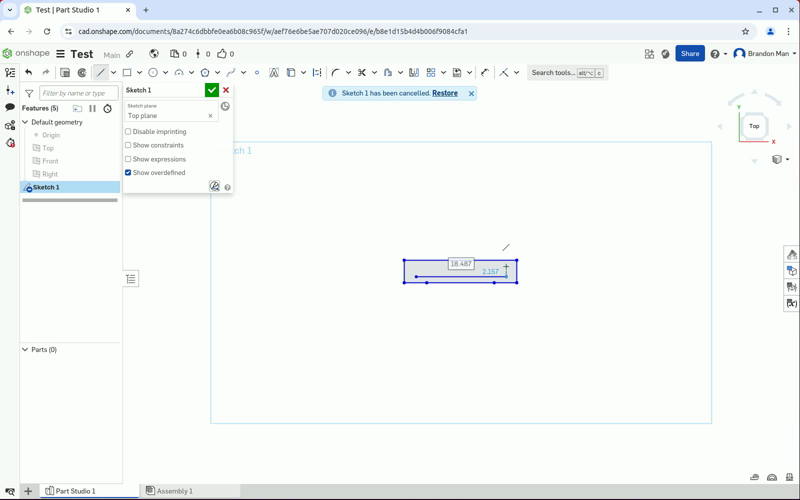
key_up(shift)
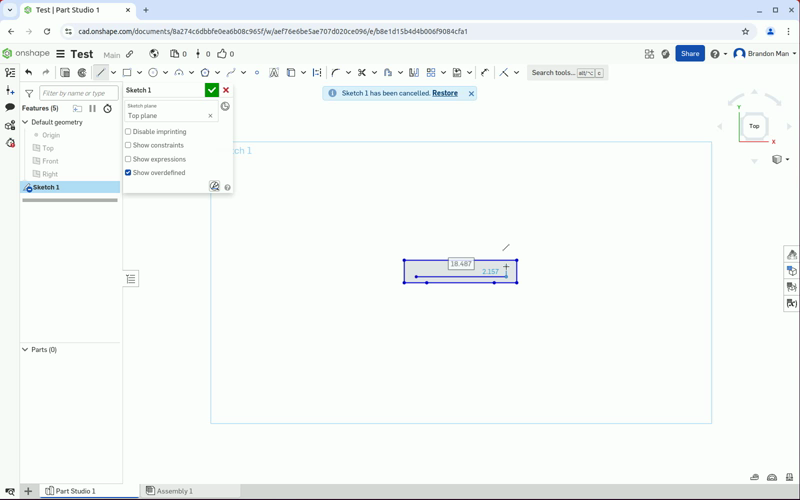
key_down(shift)
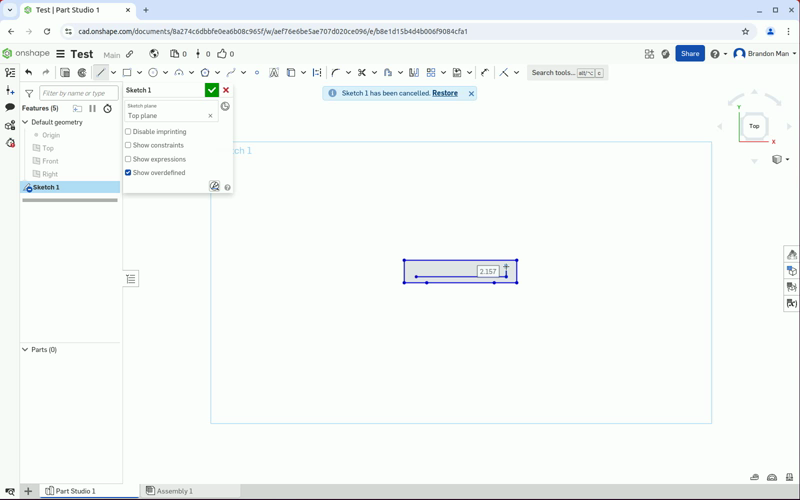
mouse_move(416, 266)
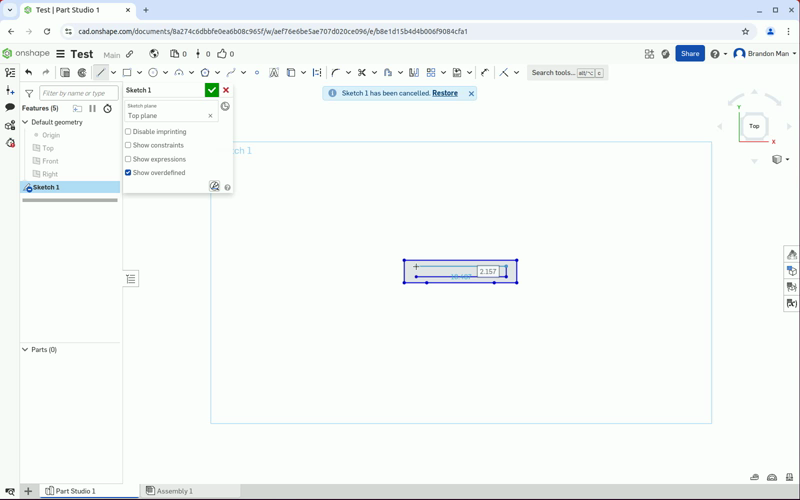
click(416, 266)
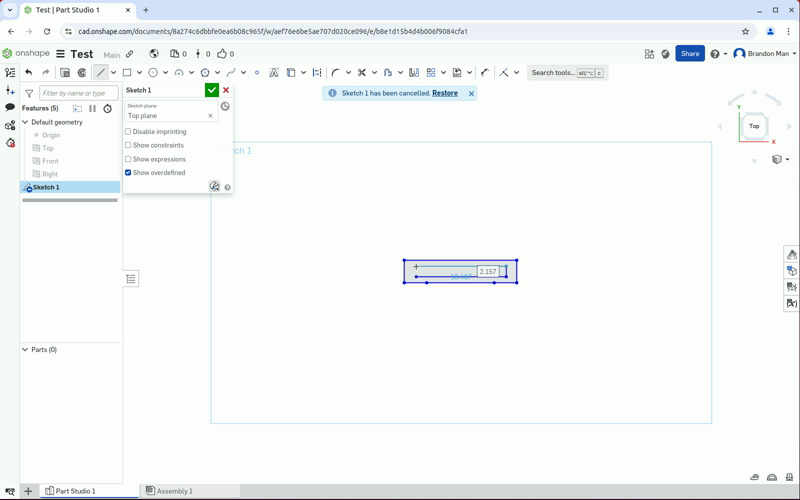
key_up(shift)
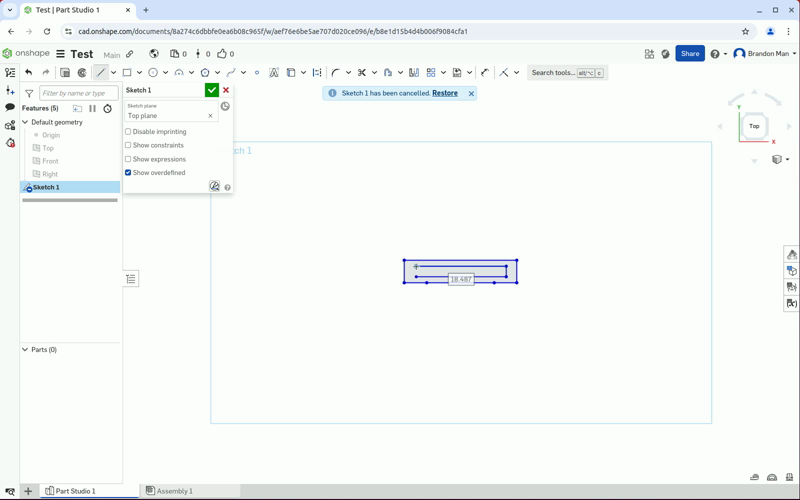
mouse_move(446, 266)
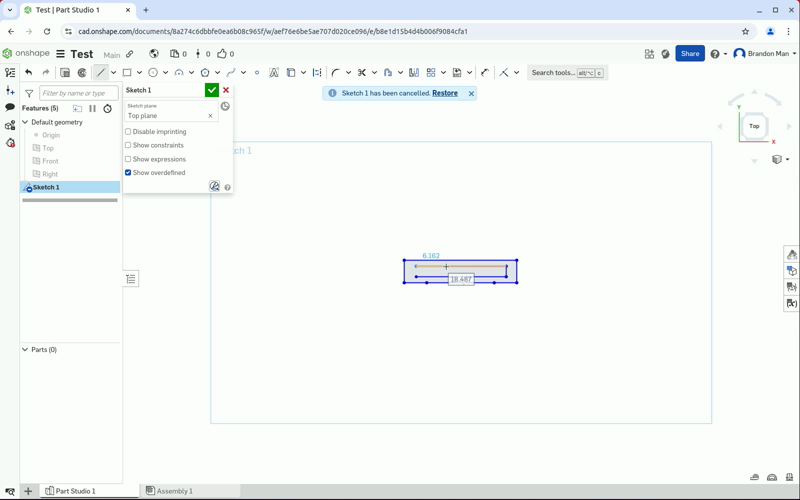
key_down(shift)
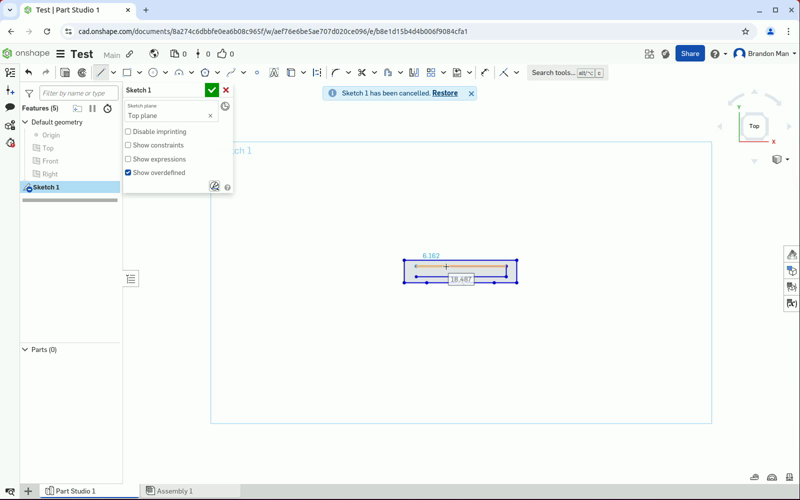
mouse_move(416, 276)
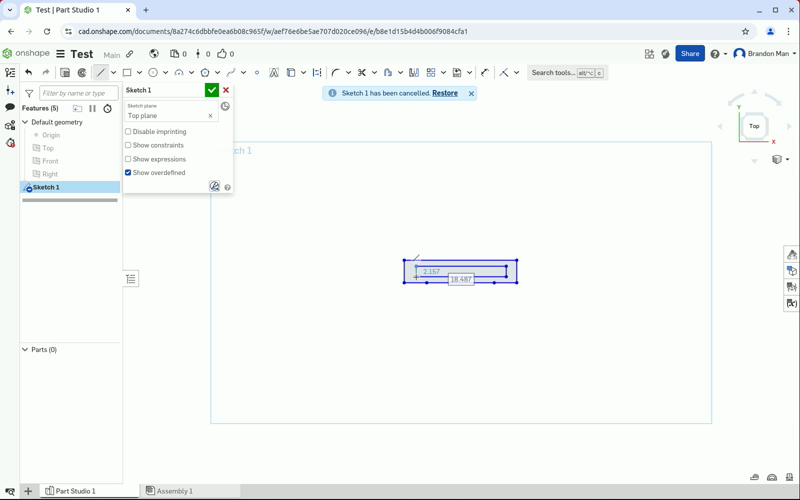
key_up(shift)
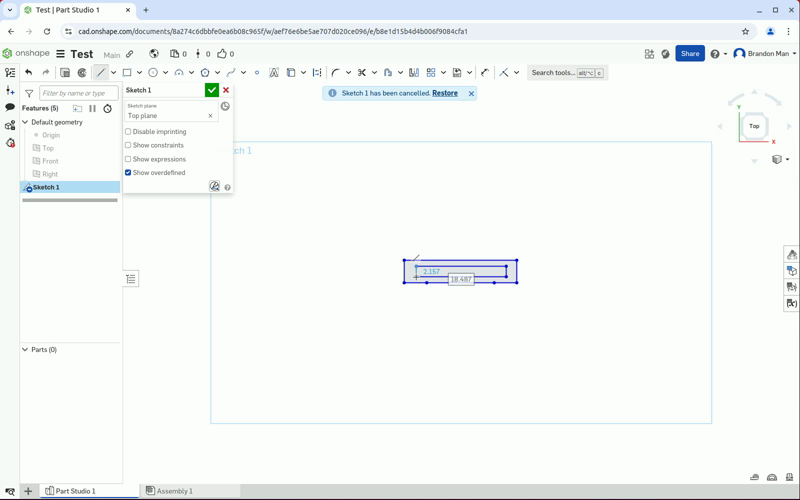
click(416, 276)
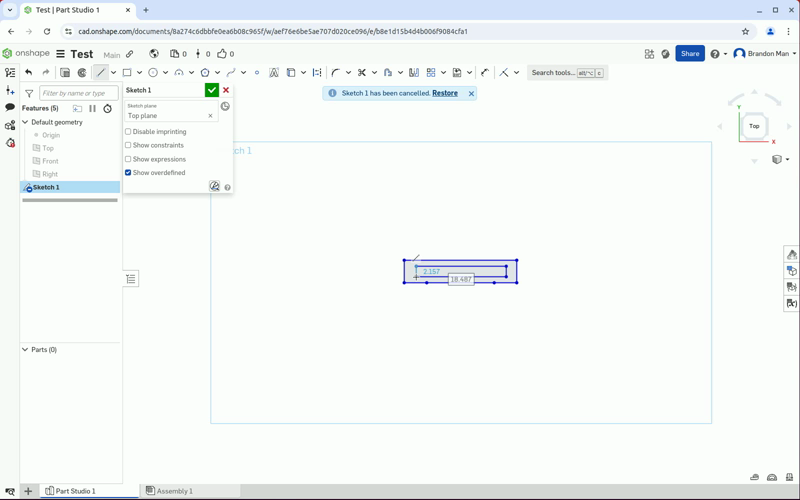
key(esc)
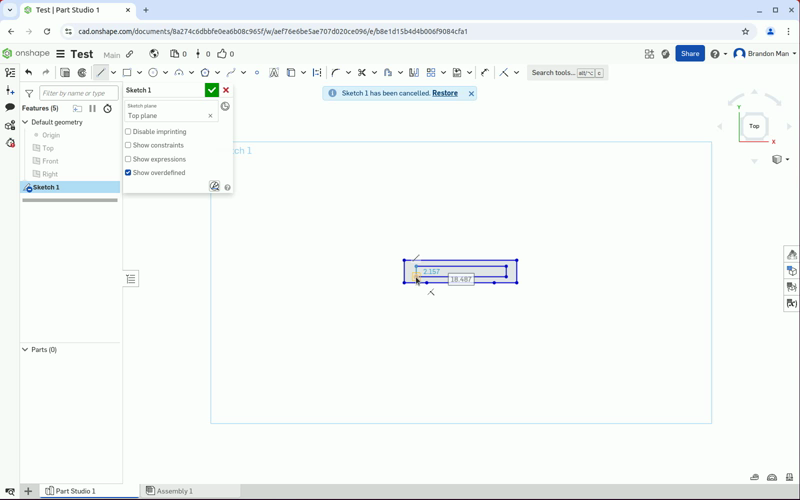
mouse_move(509, 273)
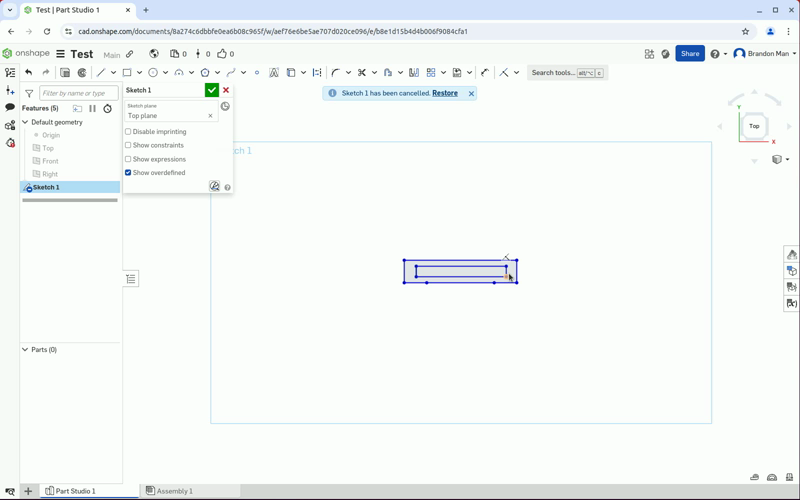
scroll(6)
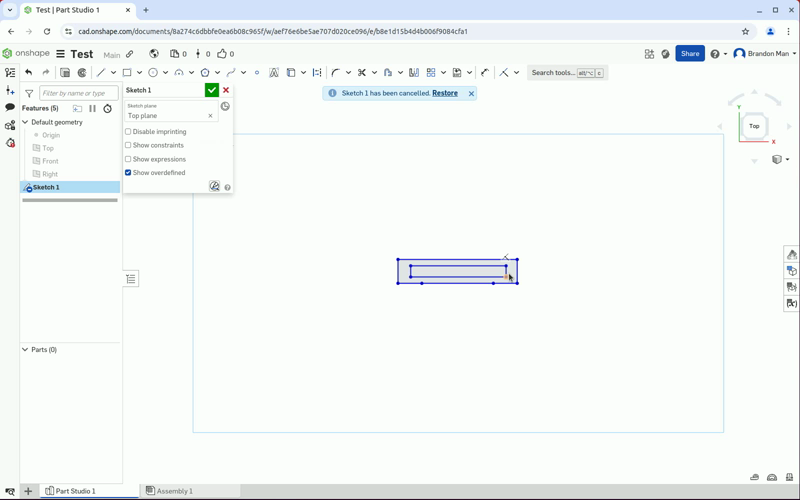
scroll(6)
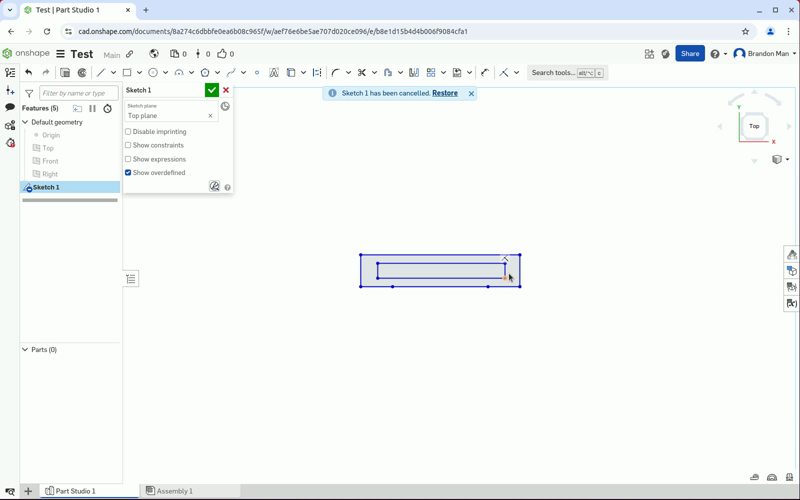
scroll(6)
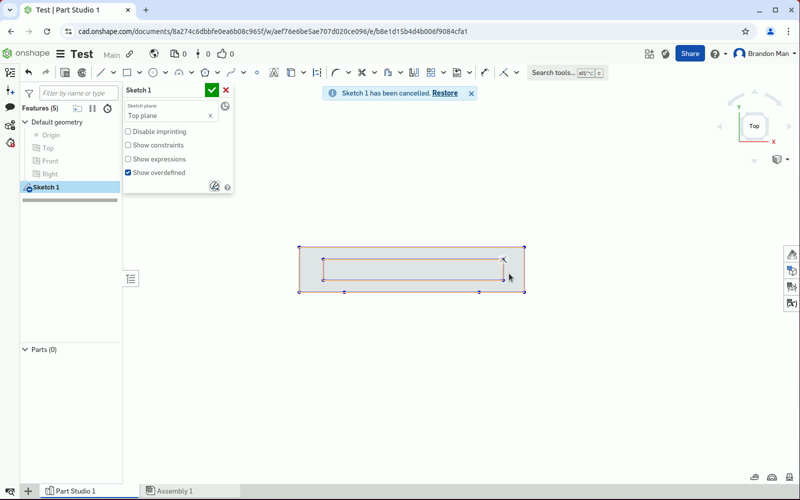
scroll(6)
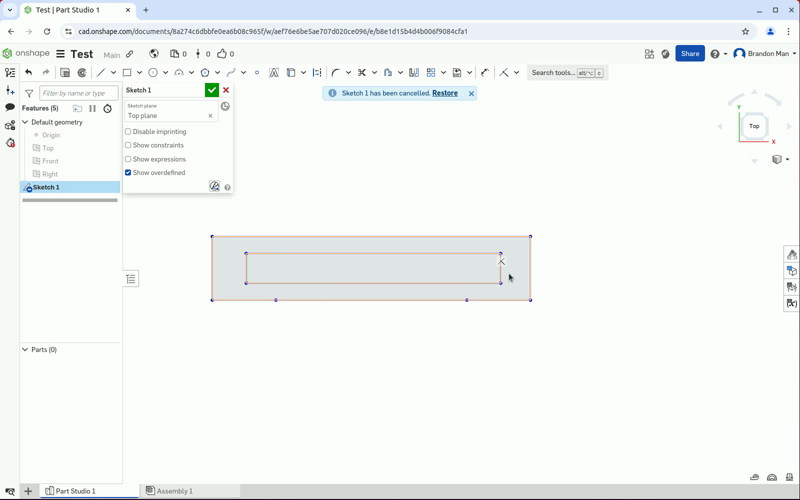
scroll(6)
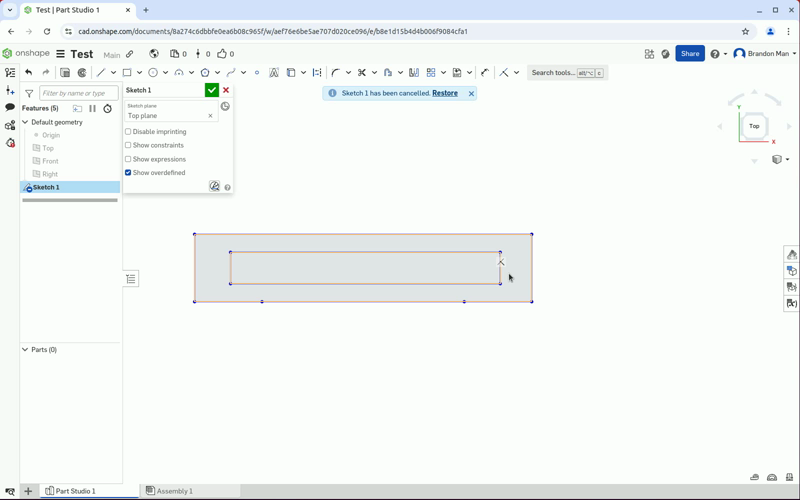
scroll(6)
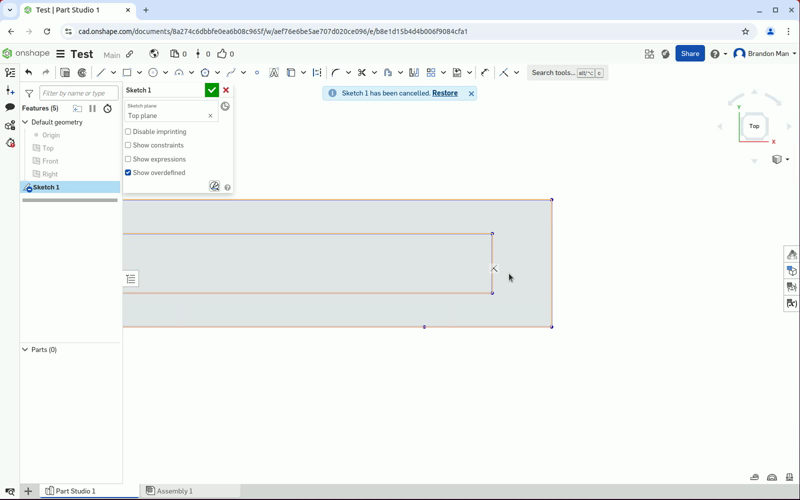
scroll(6)
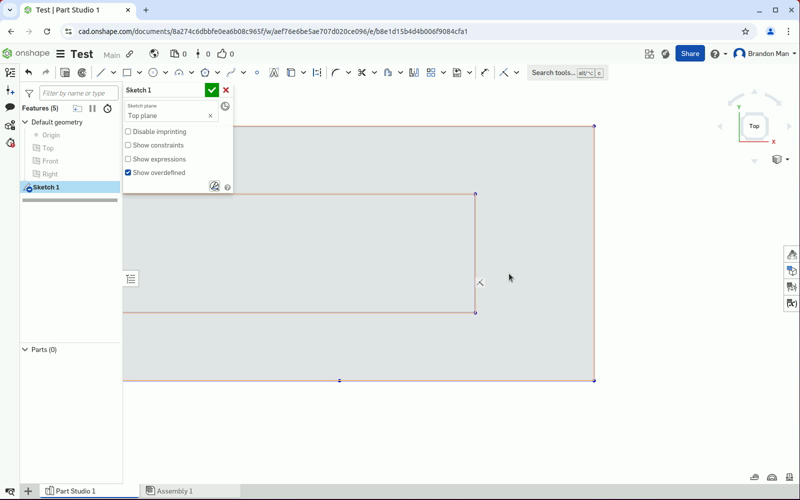
click(509, 273)
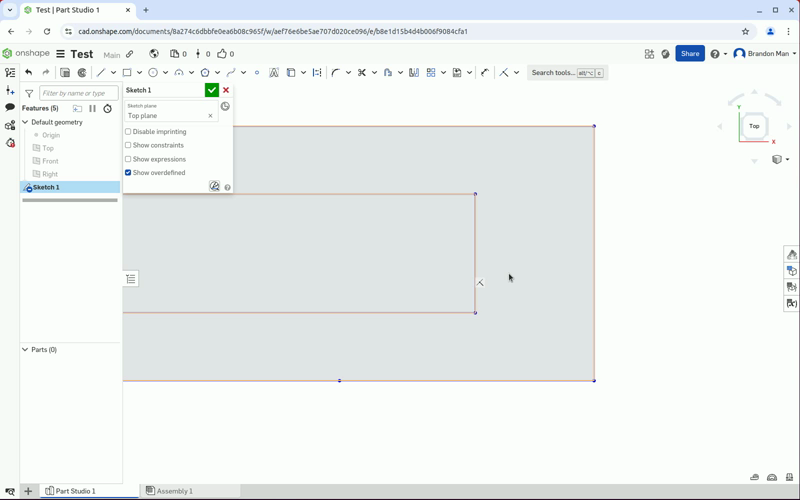
scroll(-6)
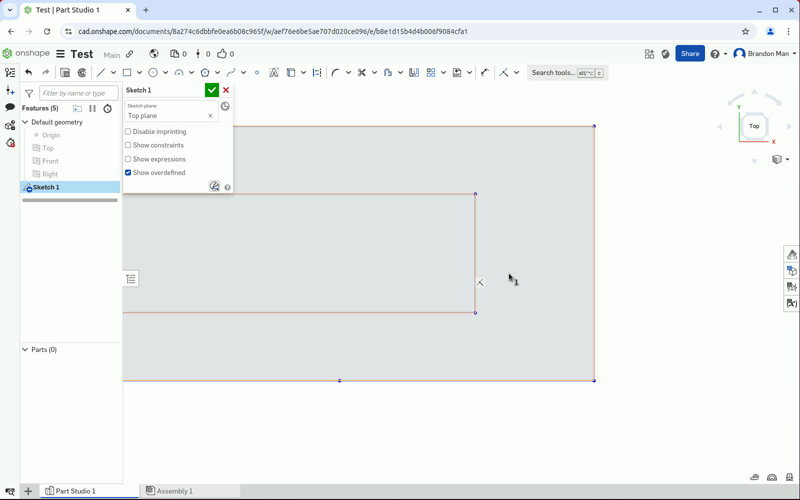
scroll(-6)
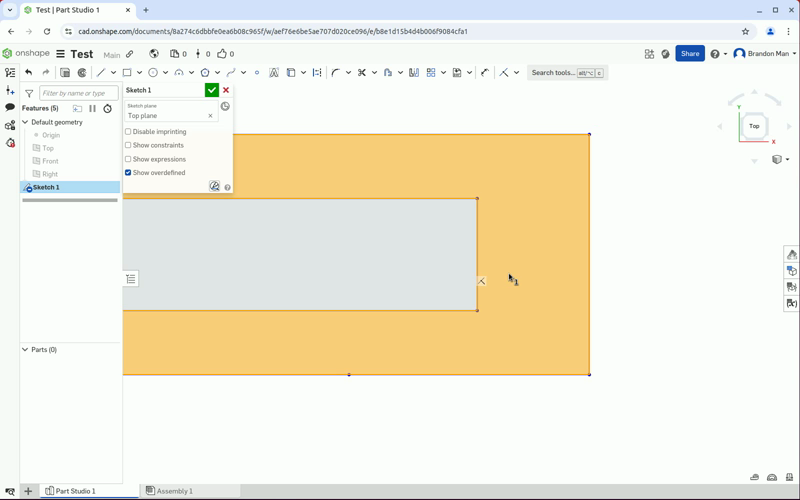
scroll(-6)
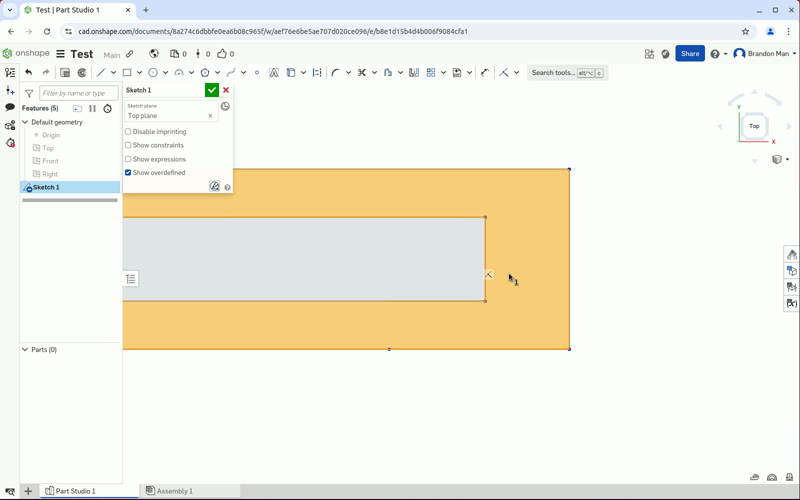
scroll(-6)
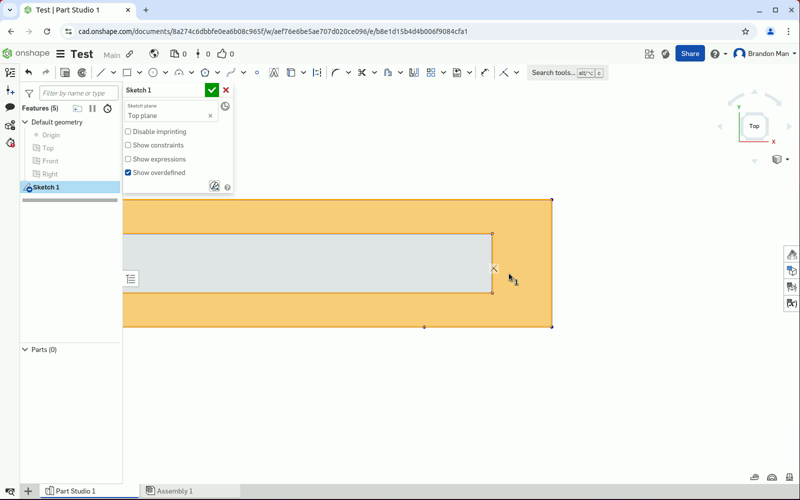
scroll(-6)
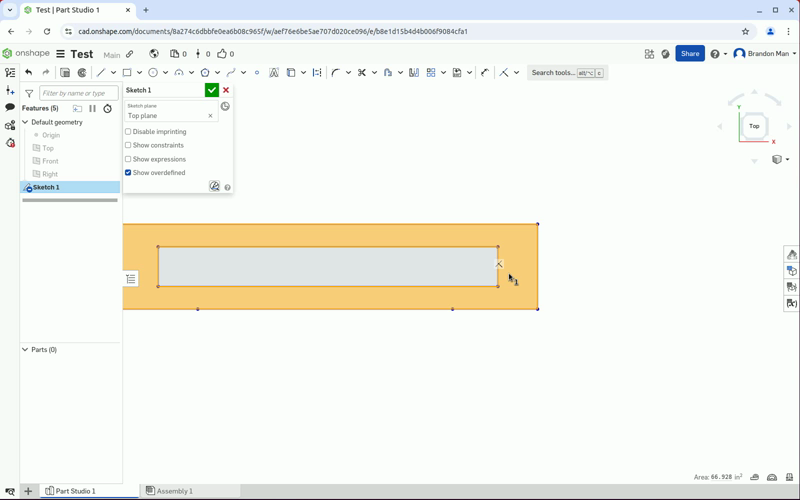
scroll(-6)
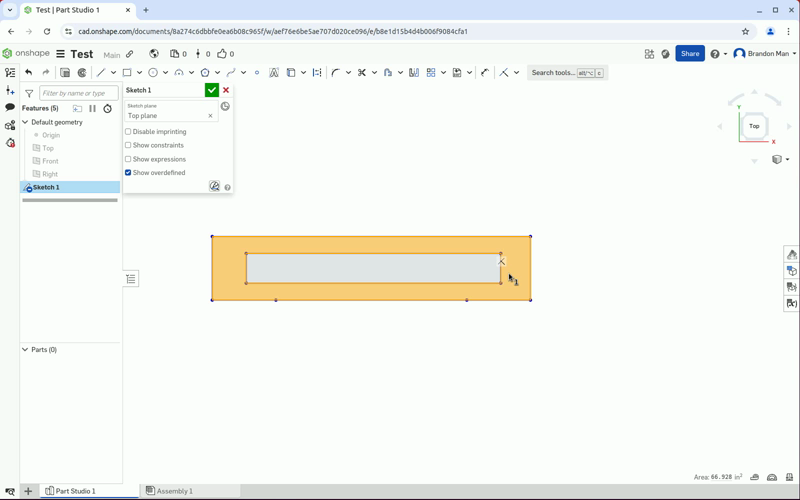
scroll(-6)
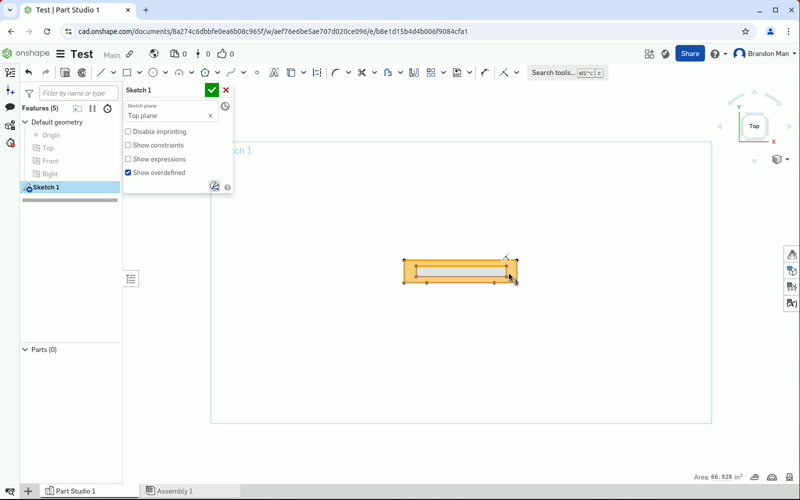
mouse_move(73, 352)
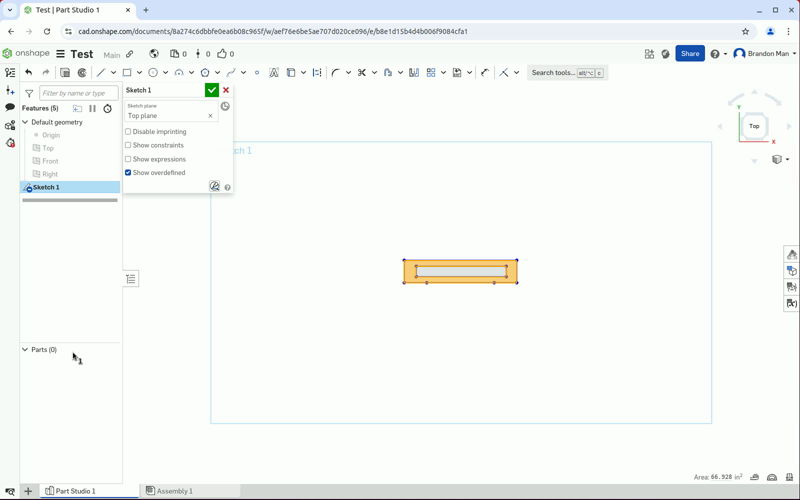
key(shift+y)
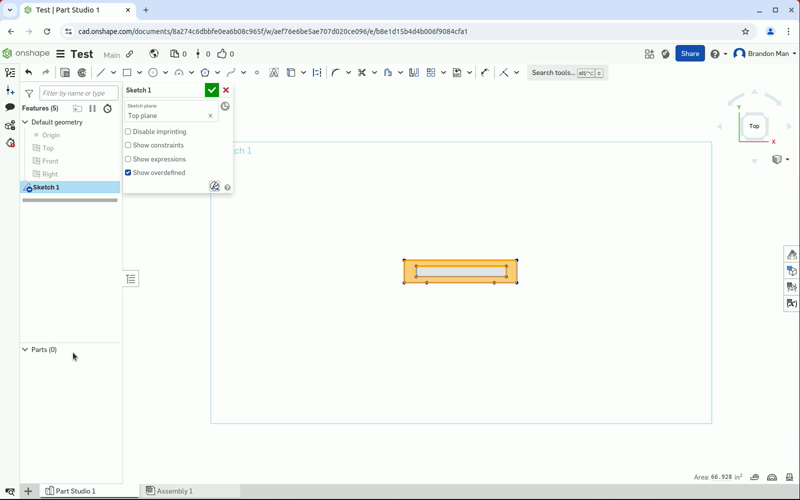
key(shift+e)
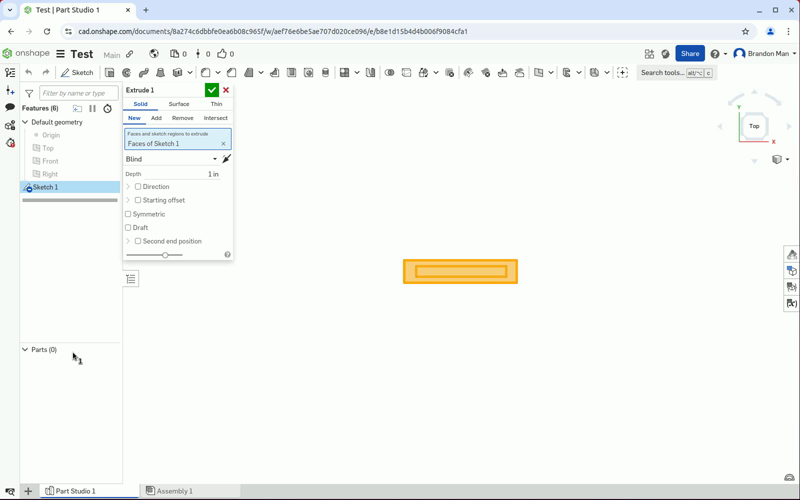
mouse_move(143, 106)
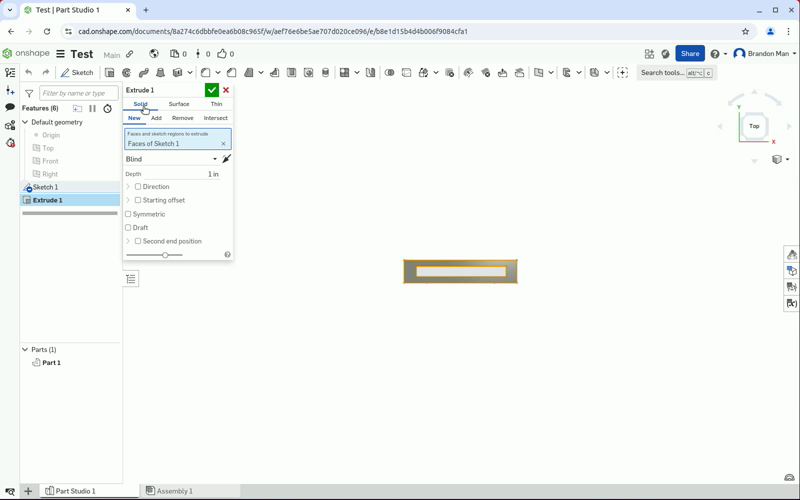
click(143, 106)
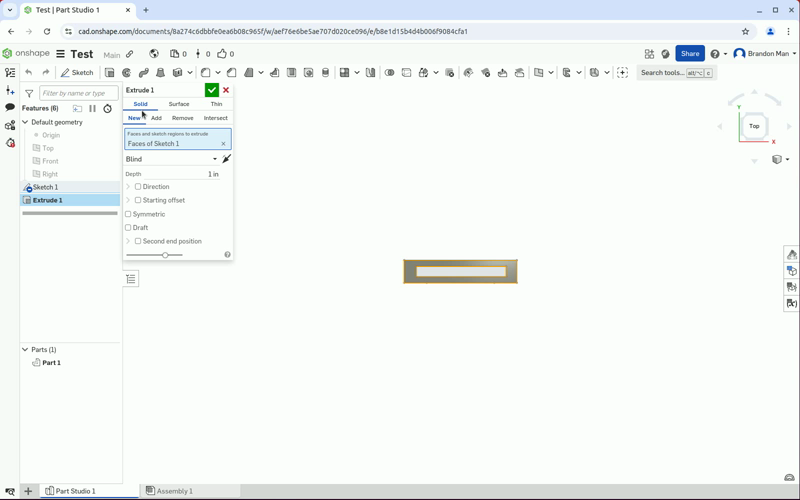
mouse_move(137, 120)
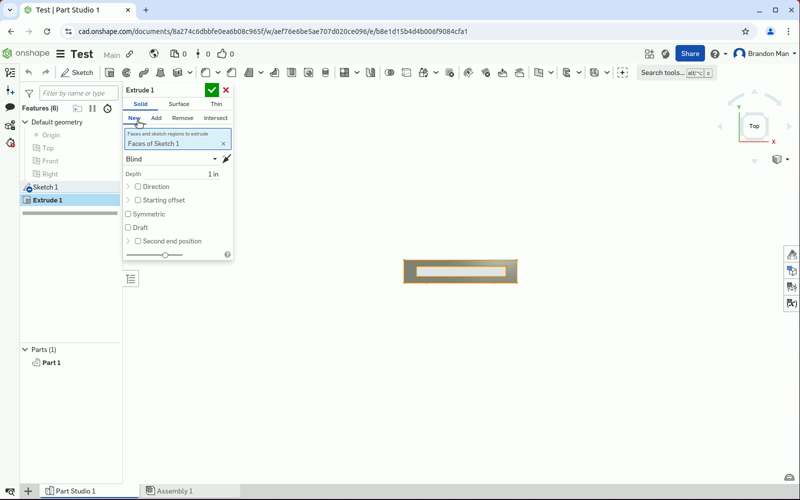
click(137, 120)
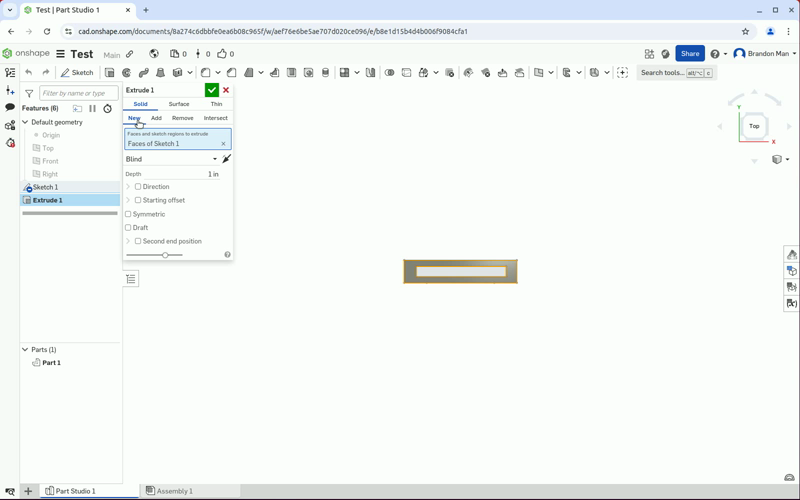
key(tab, 4)
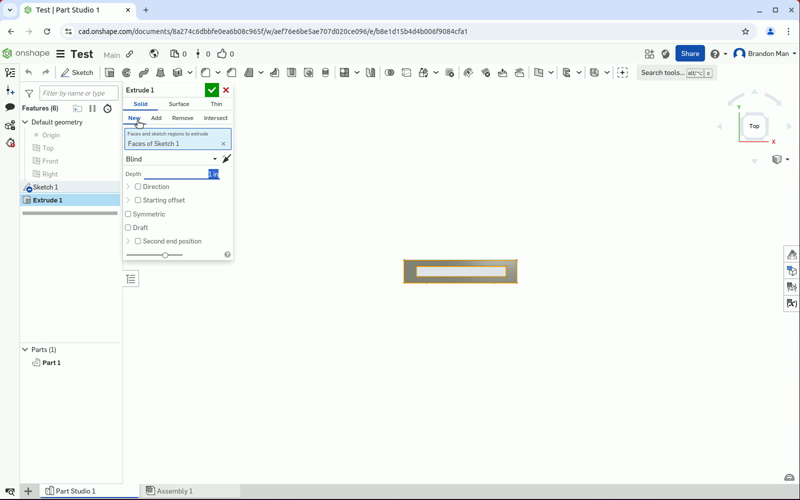
text(23.108)
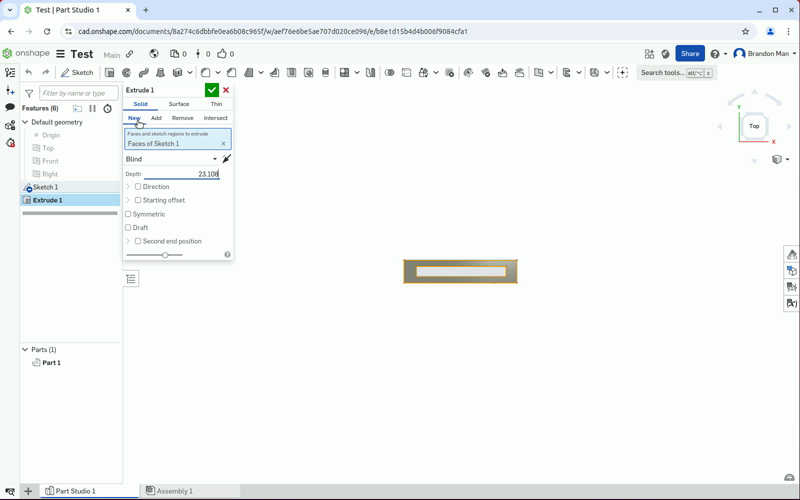
key(enter)
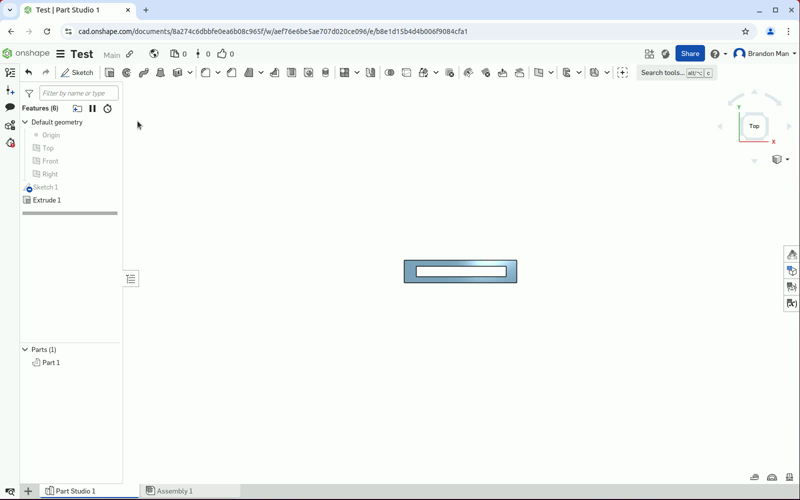
key(shift+h)
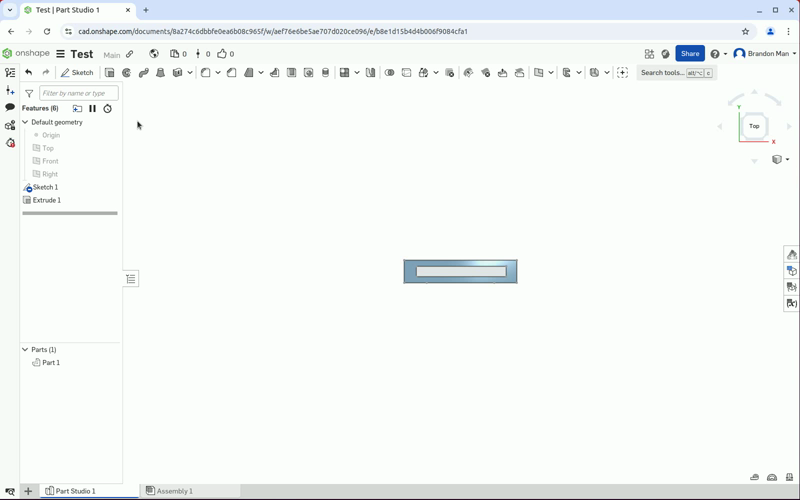
key(shift+h)
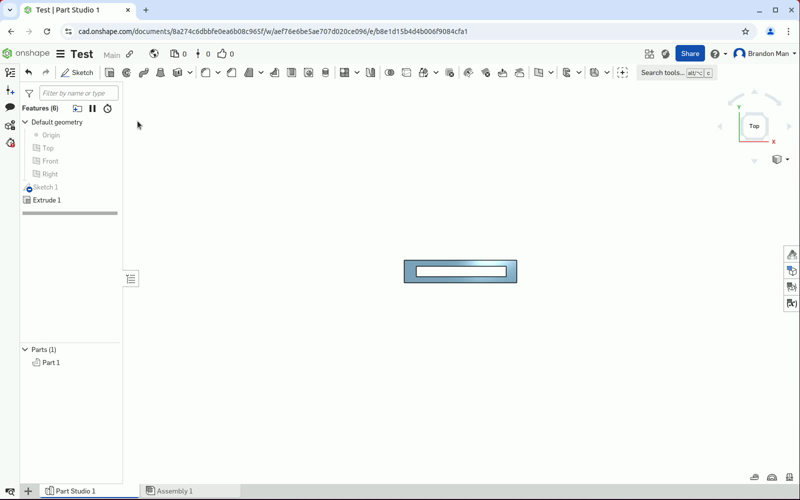
mouse_move(73, 189)
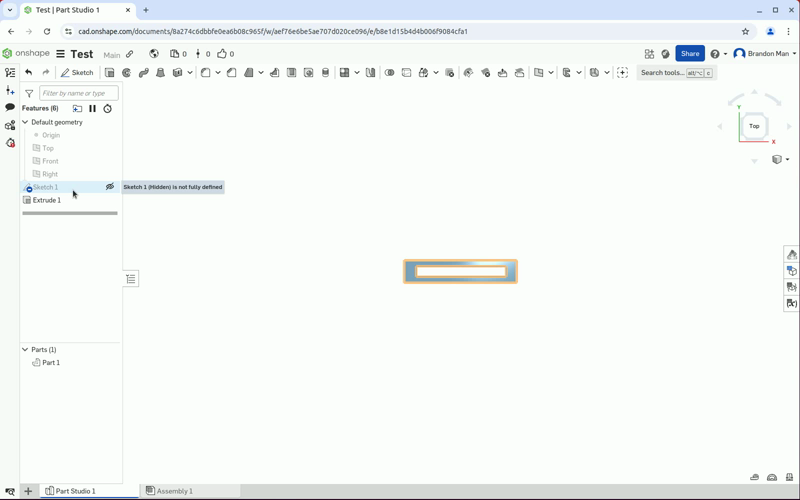
click(73, 189)
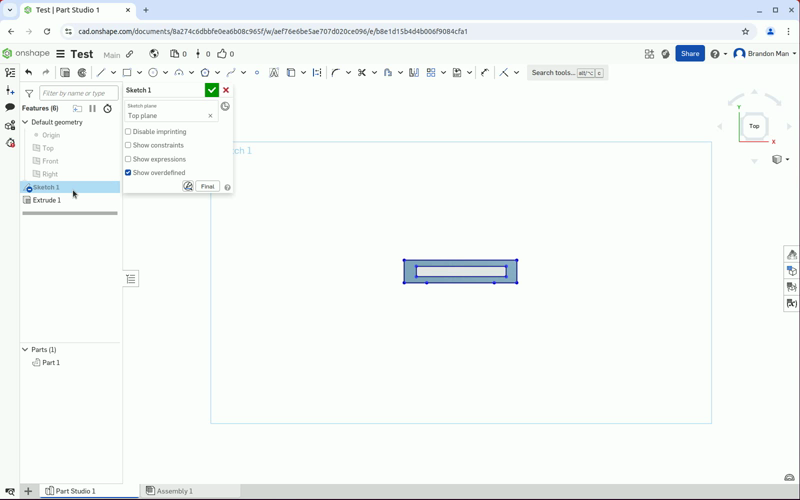
mouse_move(229, 92)
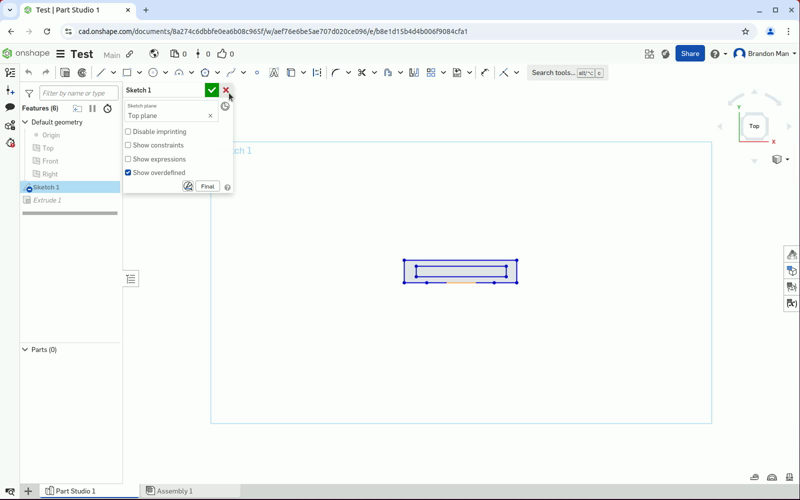
click(229, 92)
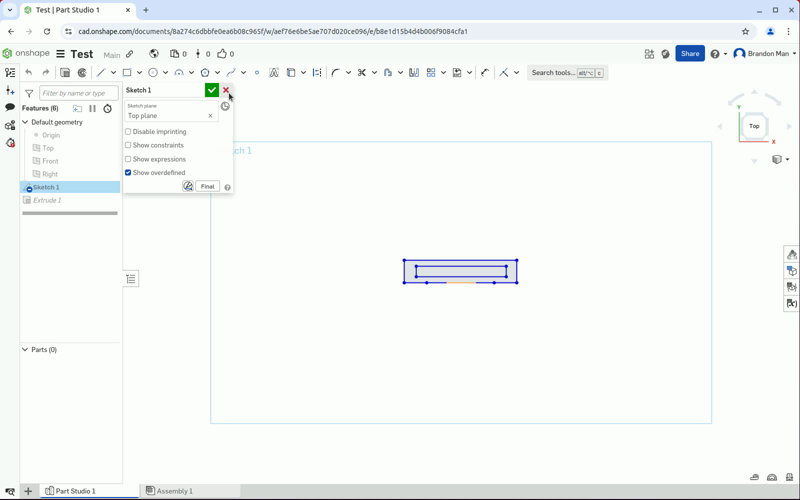
key(shift+s)
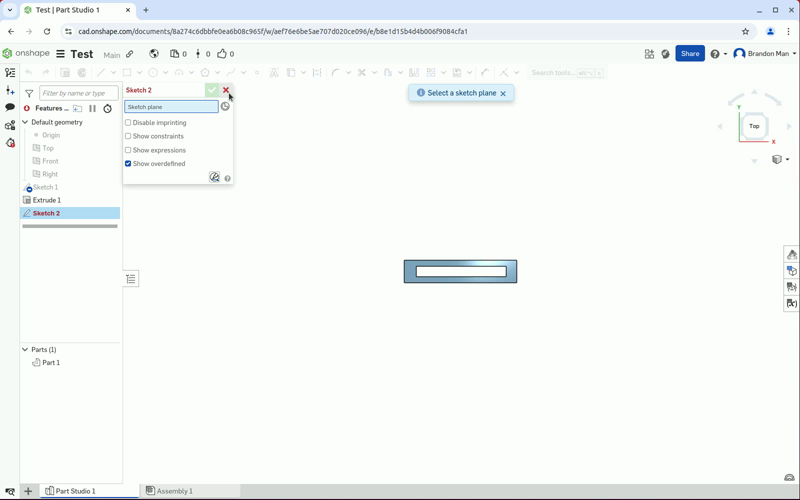
mouse_move(73, 150)
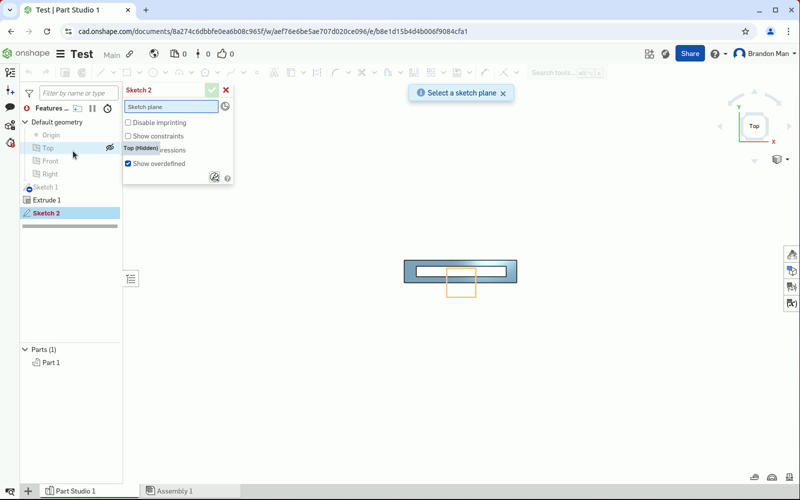
click(73, 150)
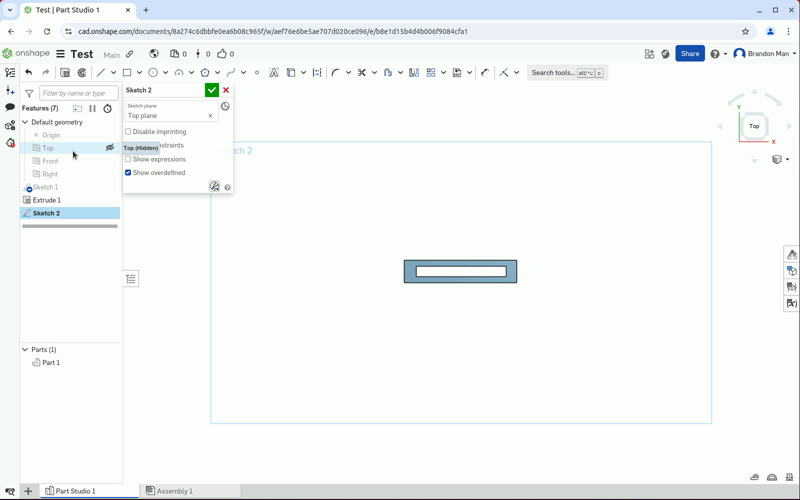
mouse_move(73, 352)
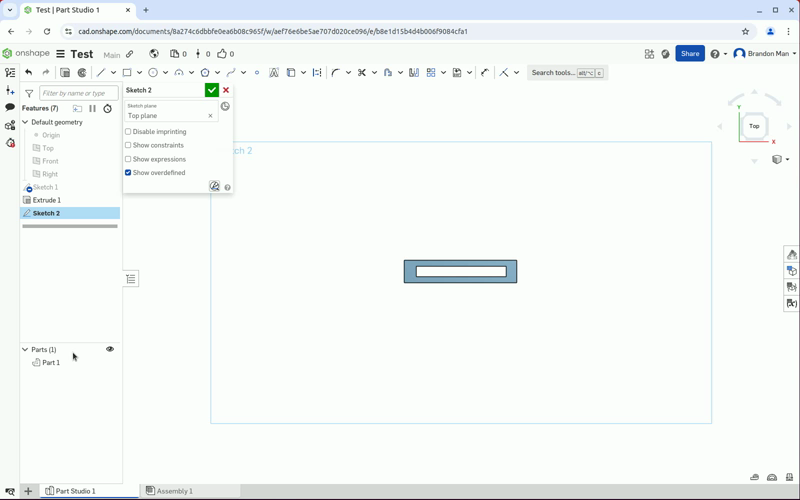
key(y)
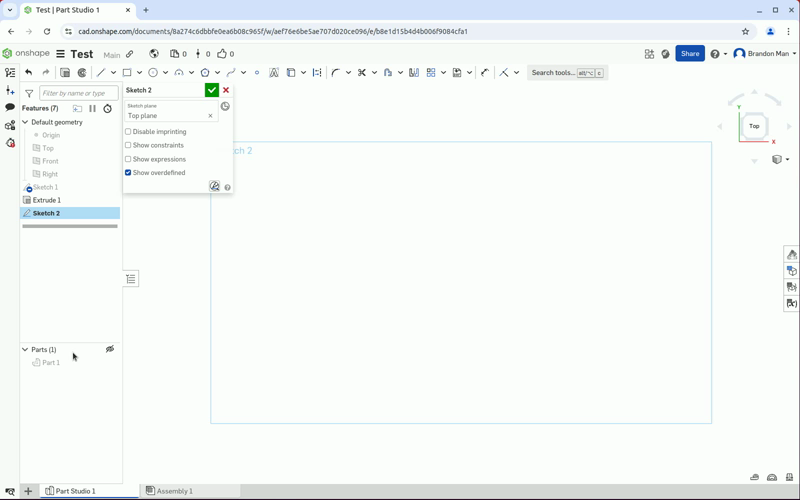
key(l)
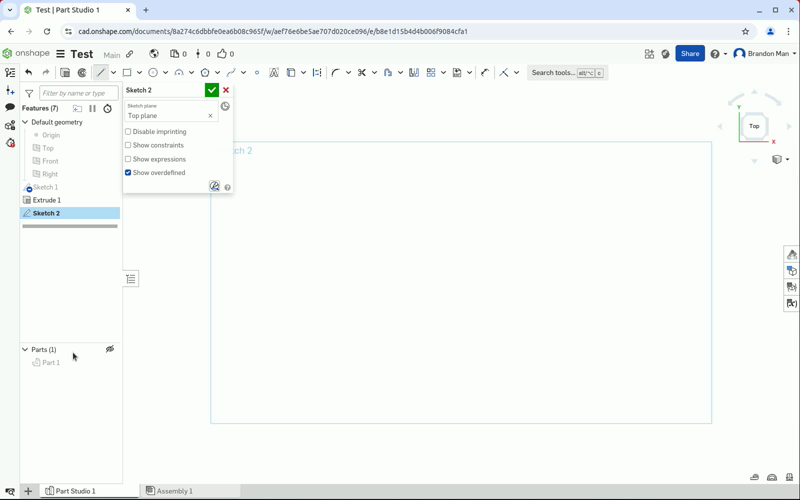
key_down(shift)
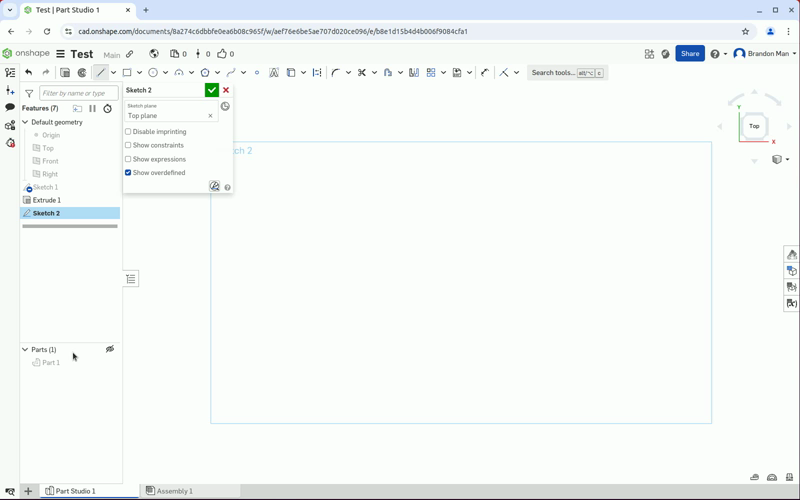
mouse_move(426, 351)
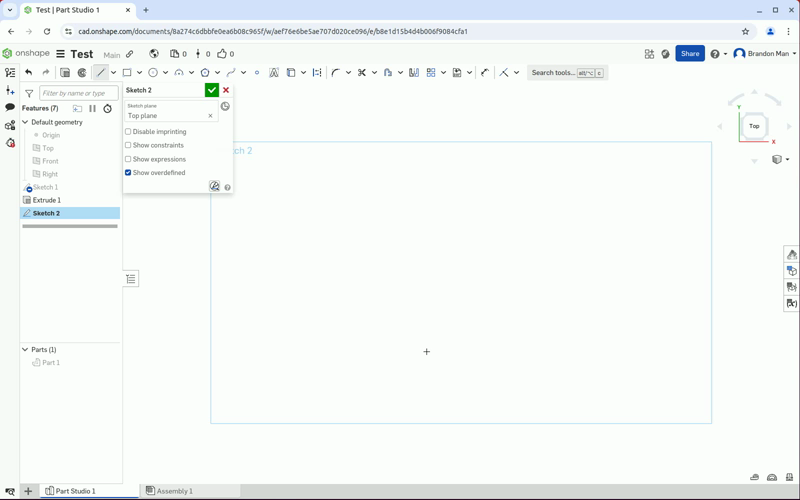
click(426, 351)
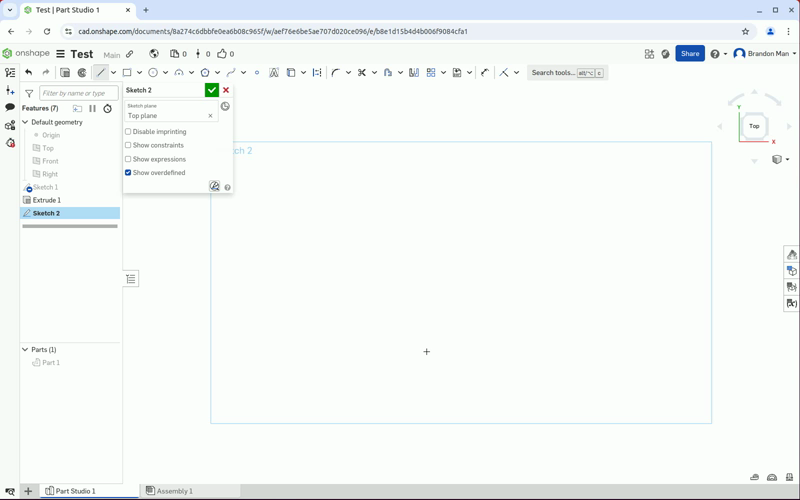
key_up(shift)
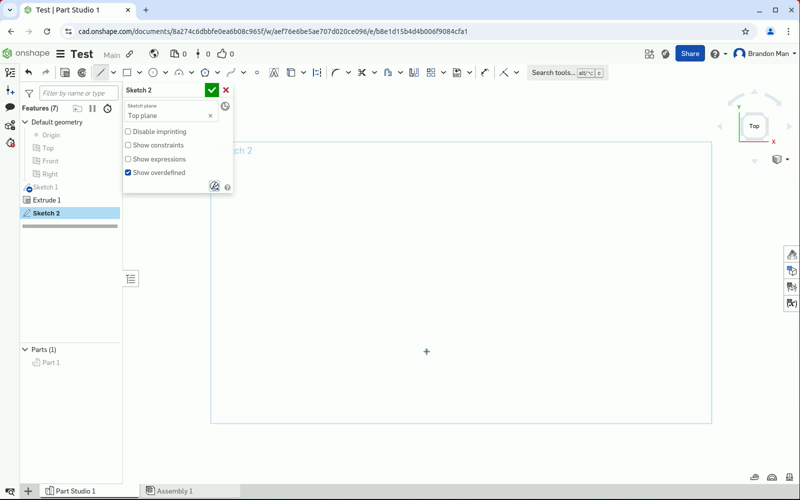
key_down(shift)
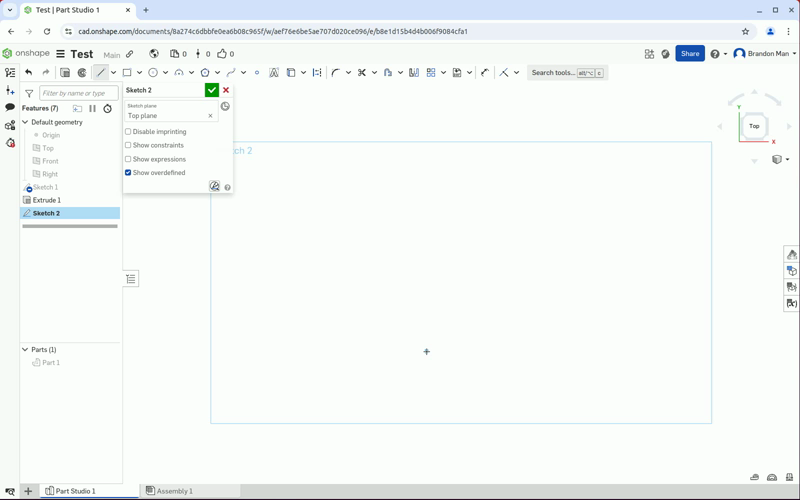
mouse_move(495, 351)
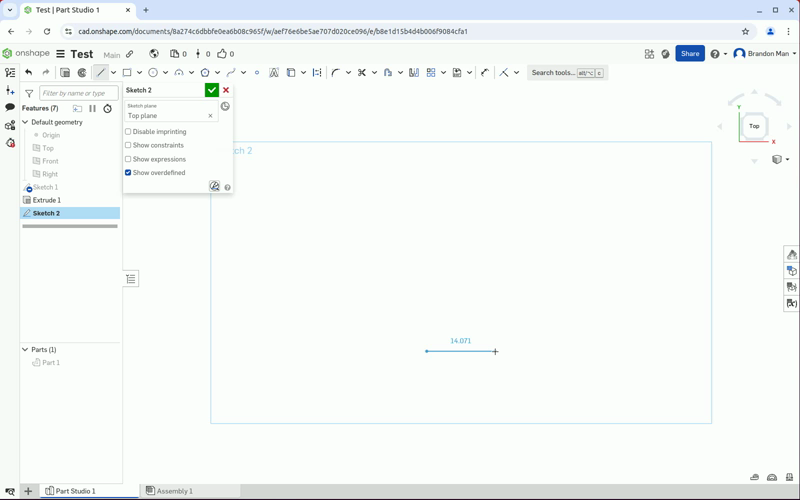
click(495, 351)
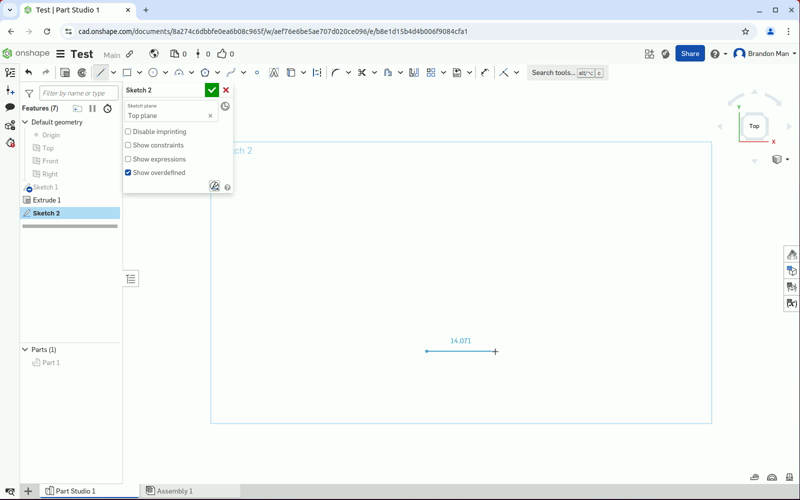
key_up(shift)
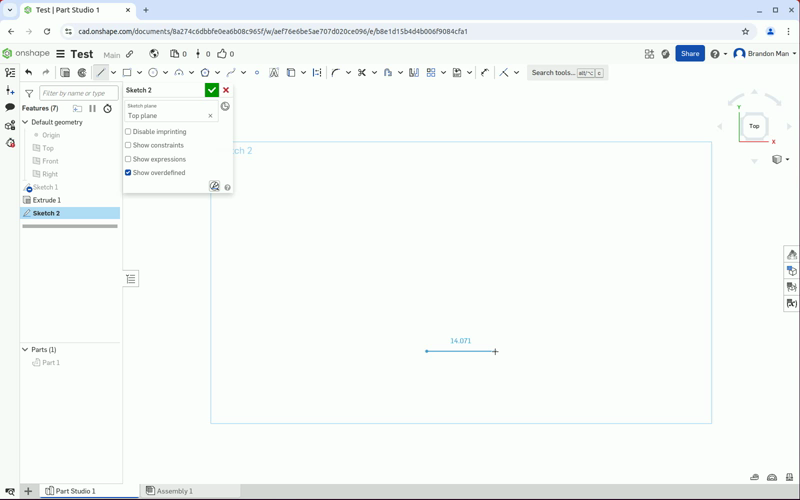
key_down(shift)
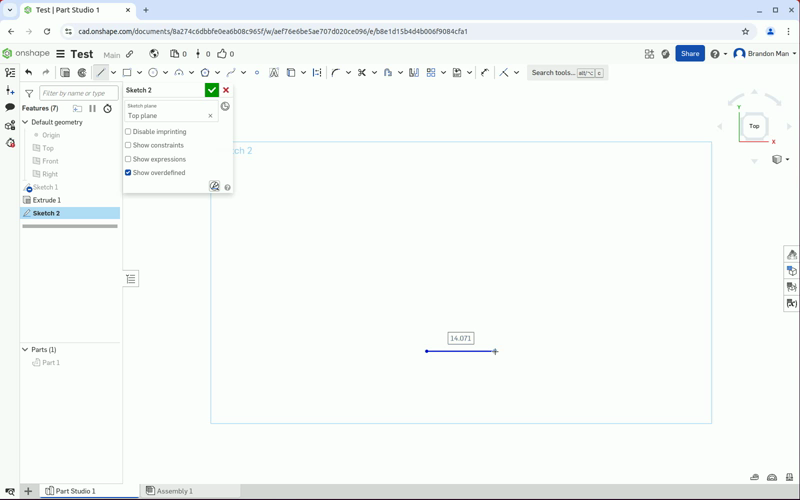
mouse_move(495, 282)
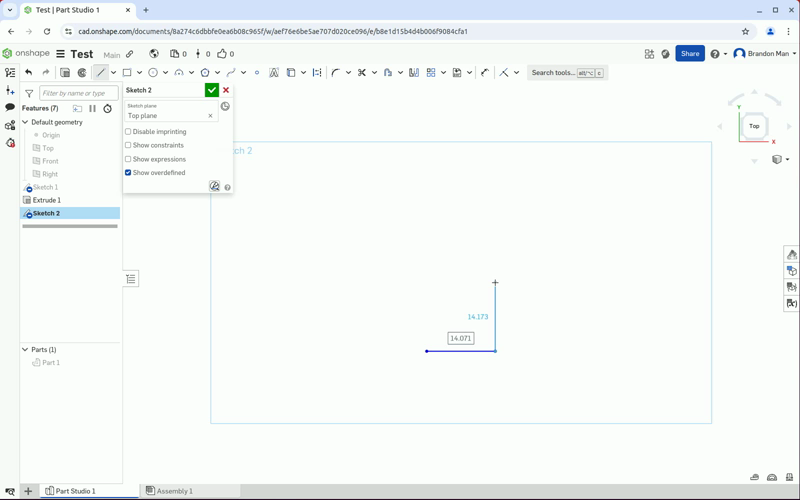
click(495, 282)
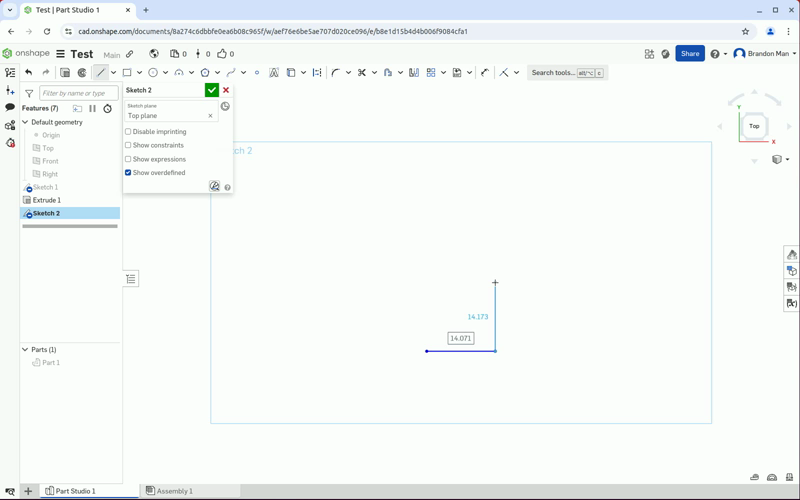
key_up(shift)
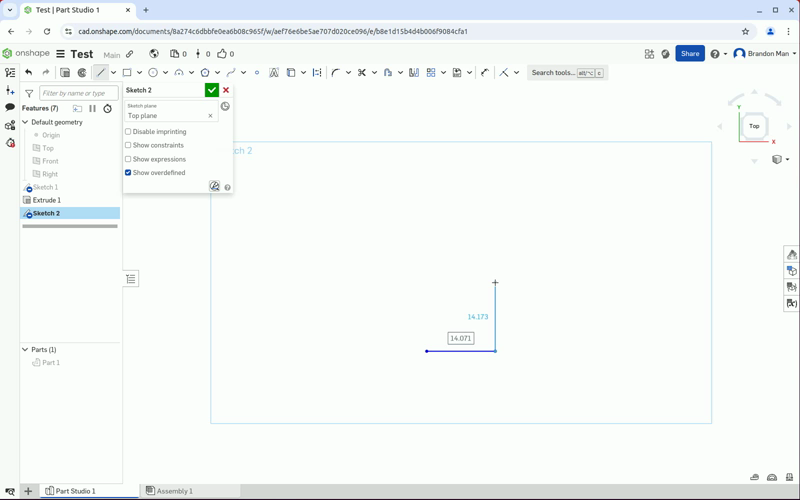
key_down(shift)
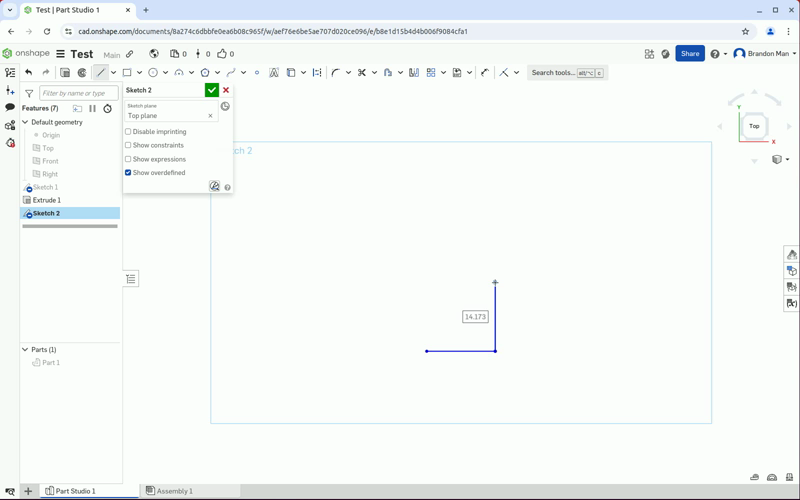
mouse_move(426, 282)
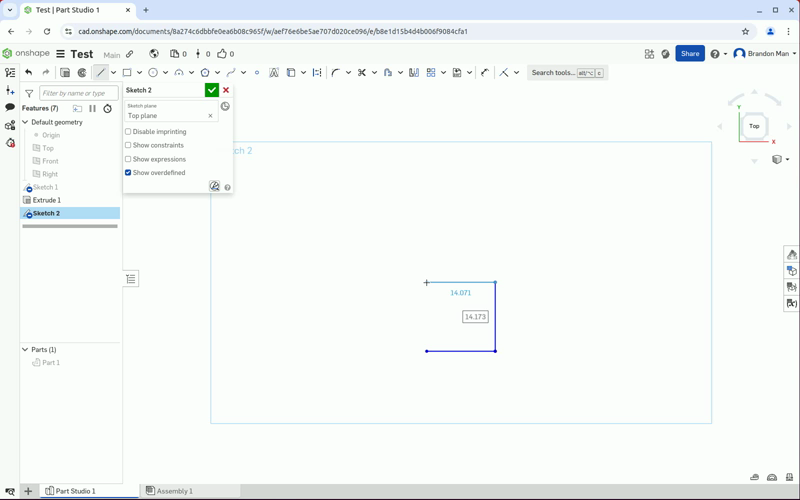
click(426, 282)
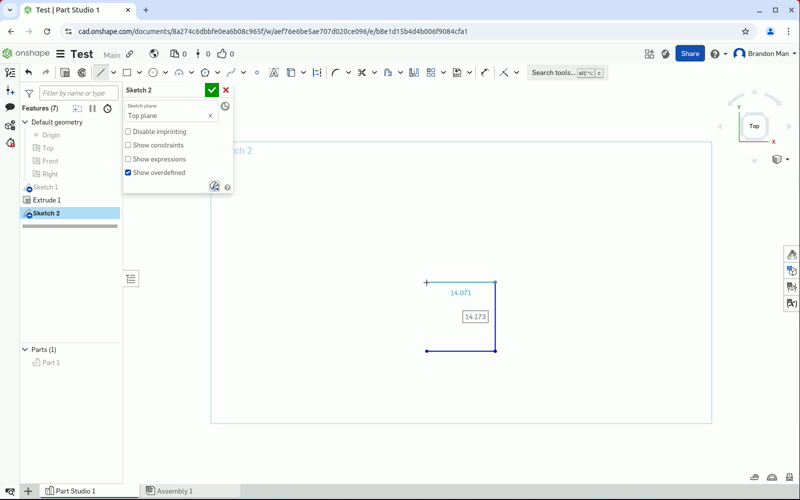
key_up(shift)
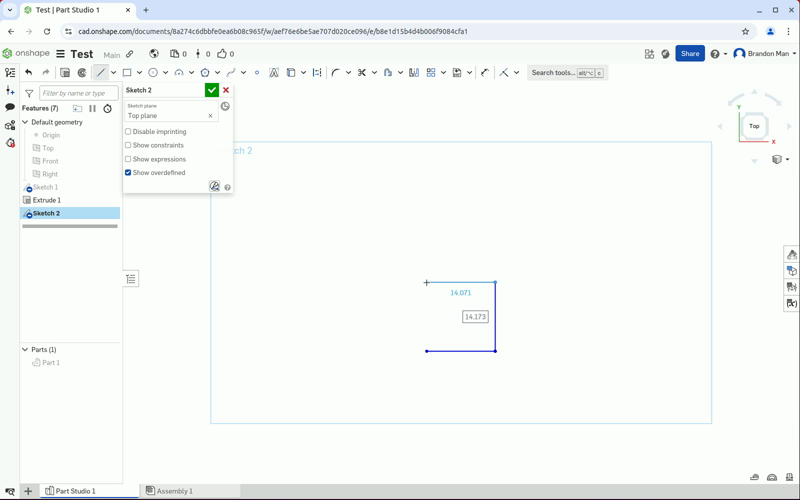
key_down(shift)
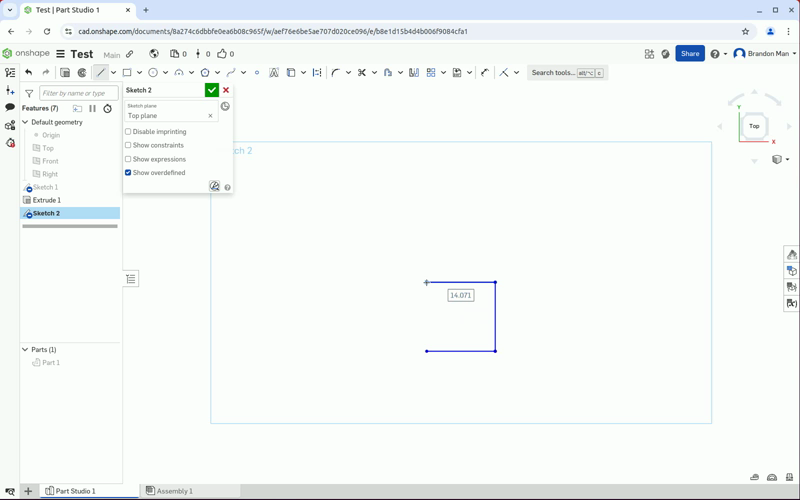
mouse_move(426, 351)
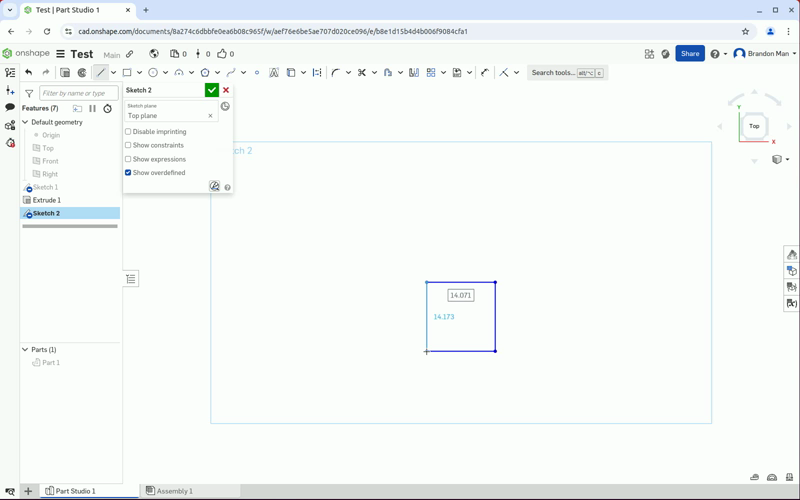
key_up(shift)
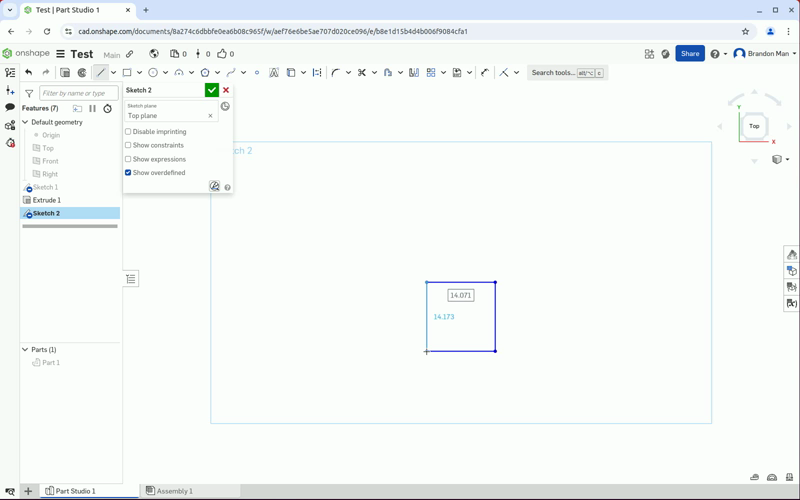
click(426, 351)
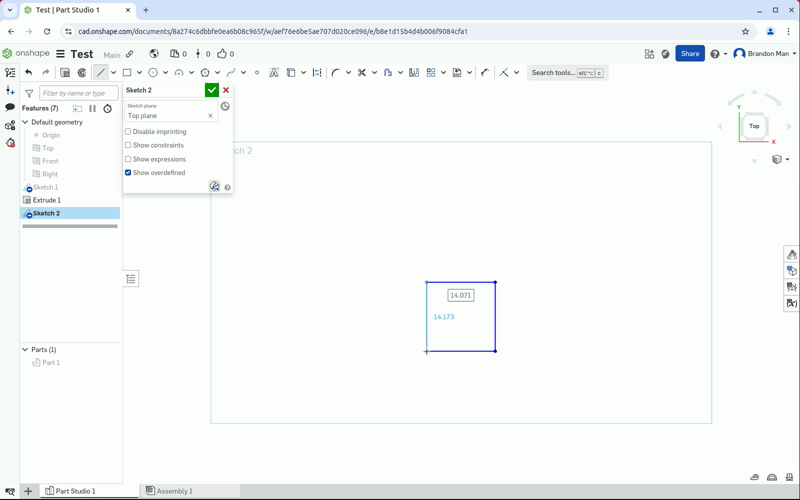
key(esc)
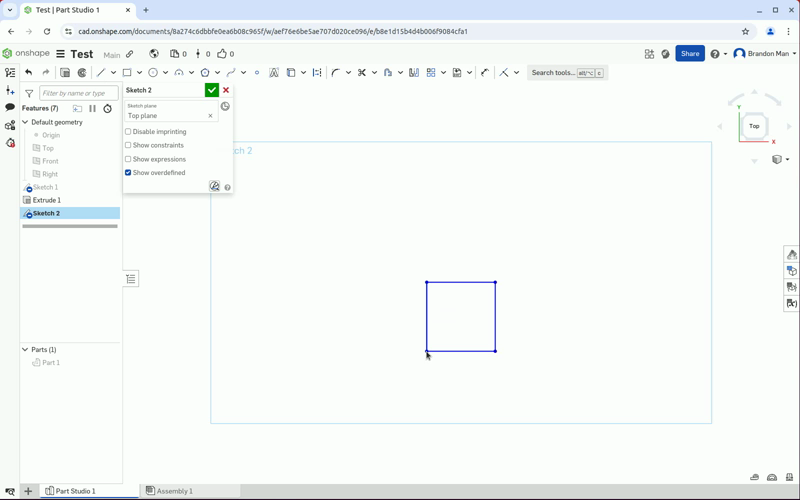
mouse_move(439, 338)
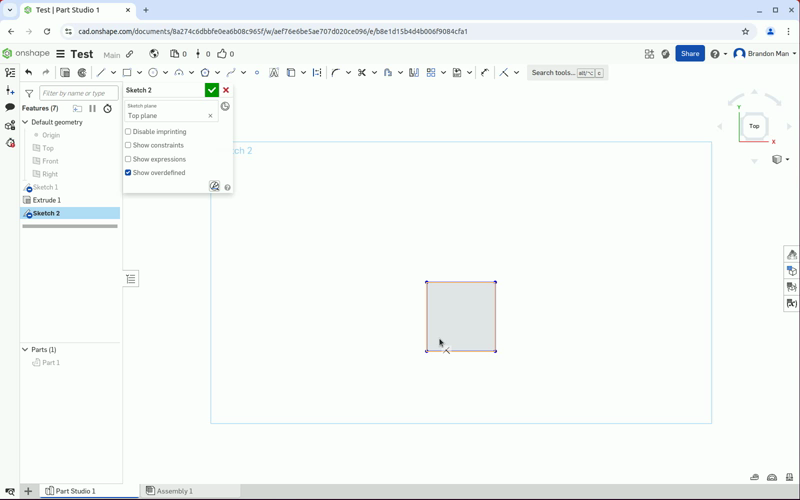
click(439, 338)
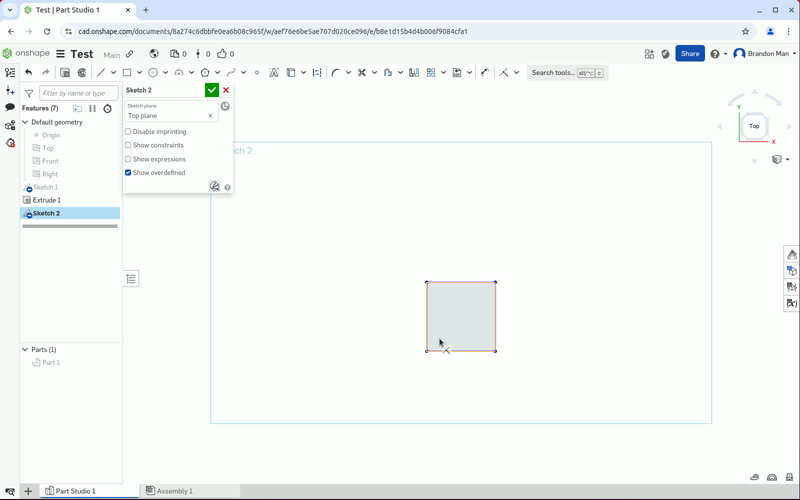
mouse_move(73, 352)
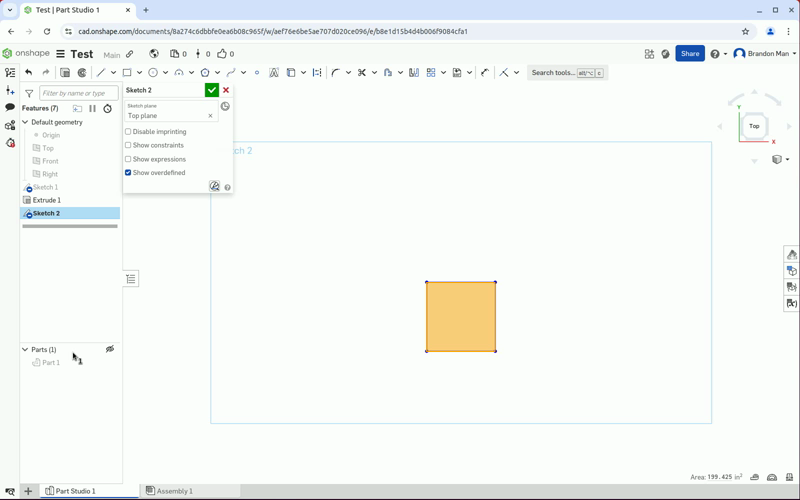
key(shift+y)
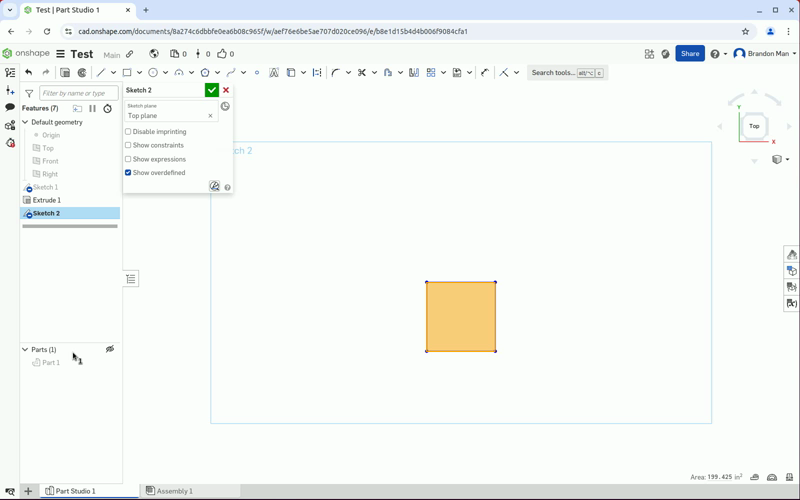
key(shift+e)
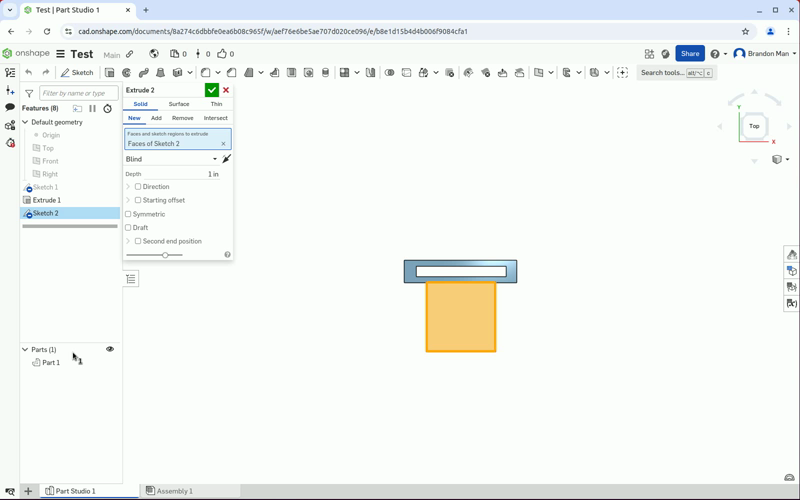
mouse_move(143, 106)
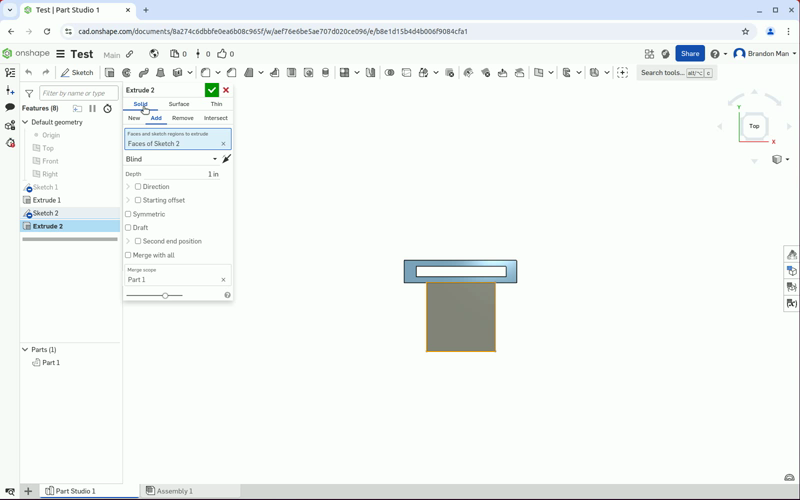
click(143, 106)
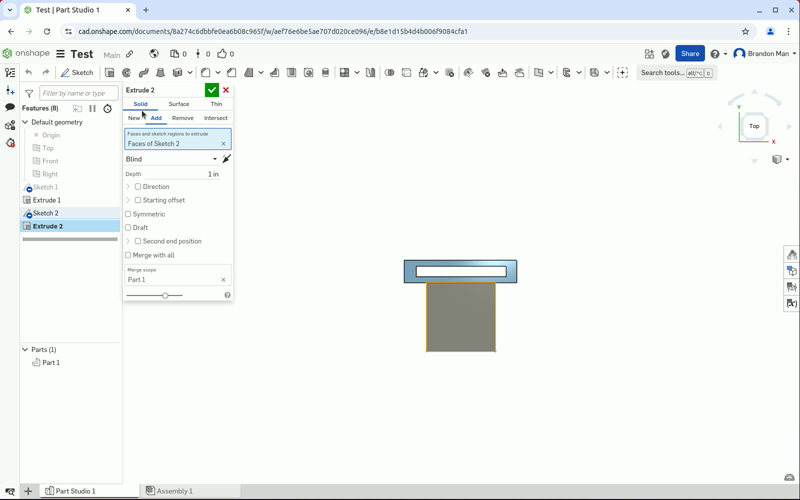
mouse_move(137, 120)
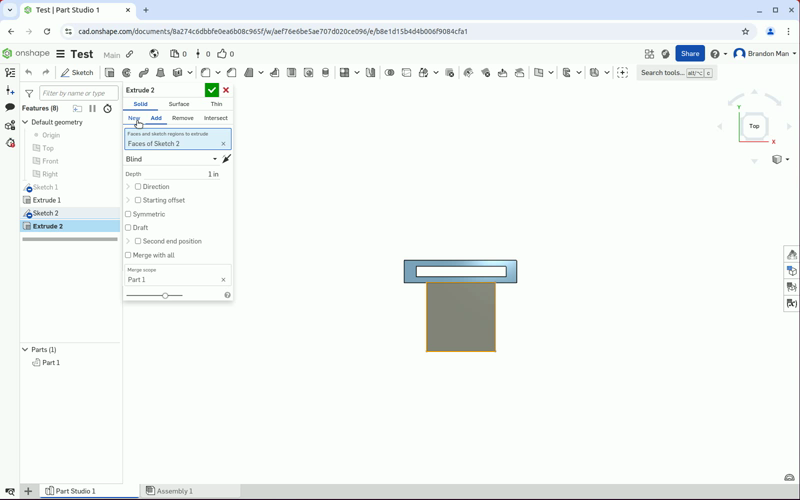
click(137, 120)
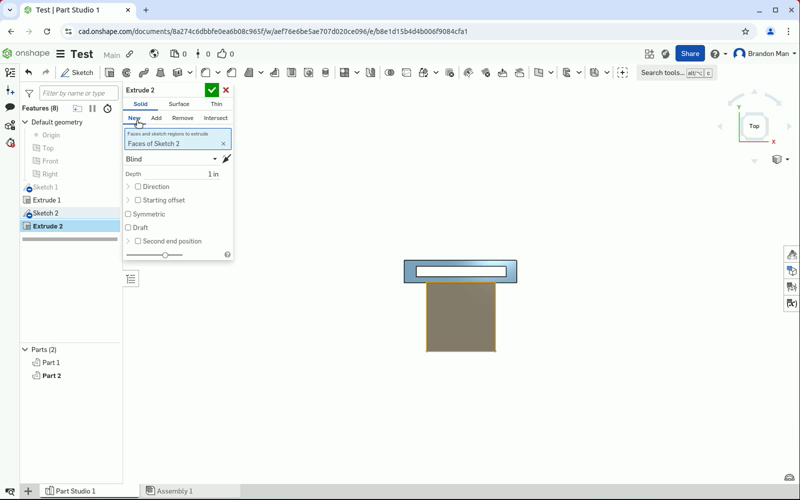
key(tab, 4)
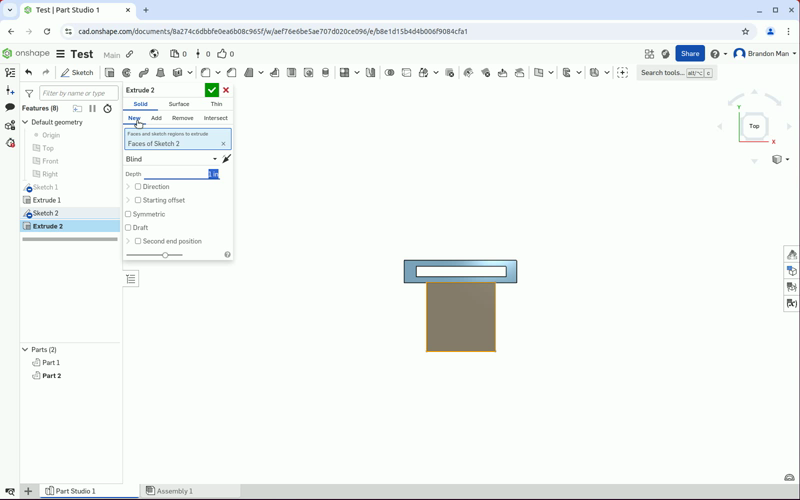
text(2.407)
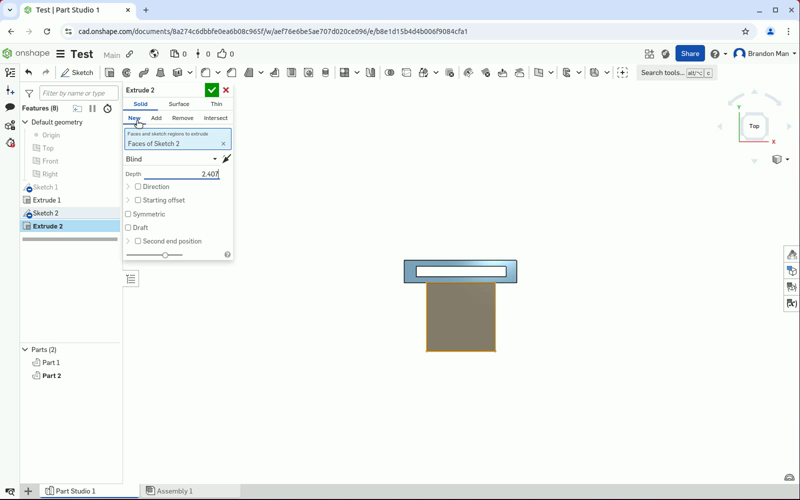
key(enter)
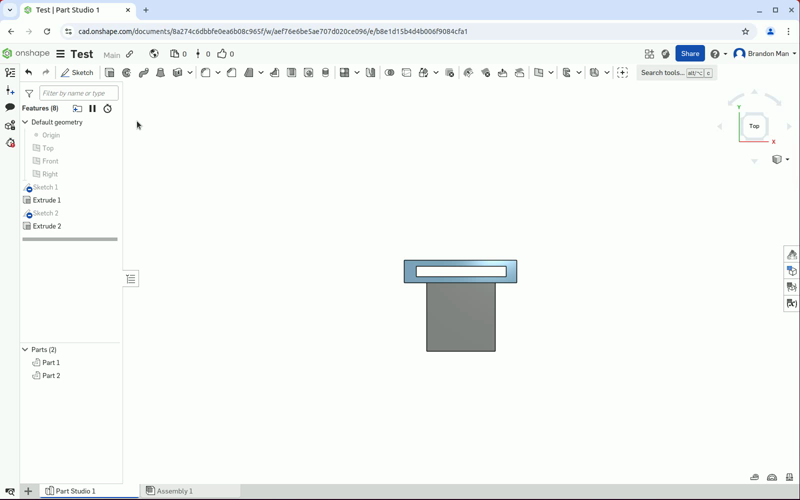
key(shift+h)
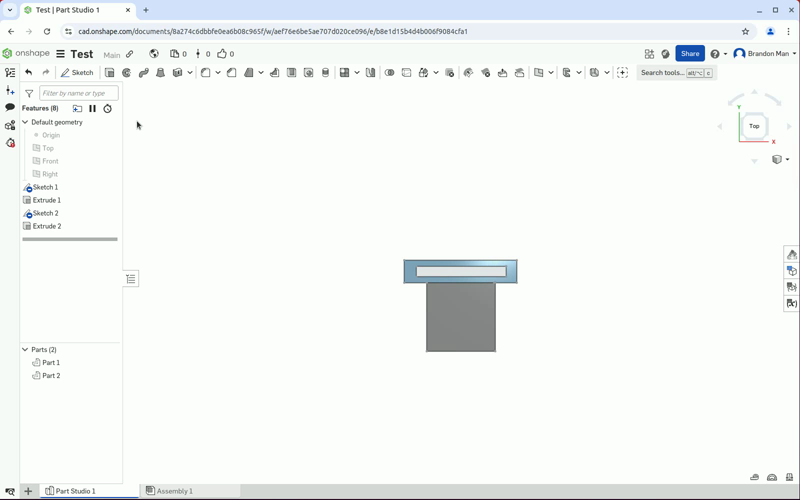
key(shift+h)
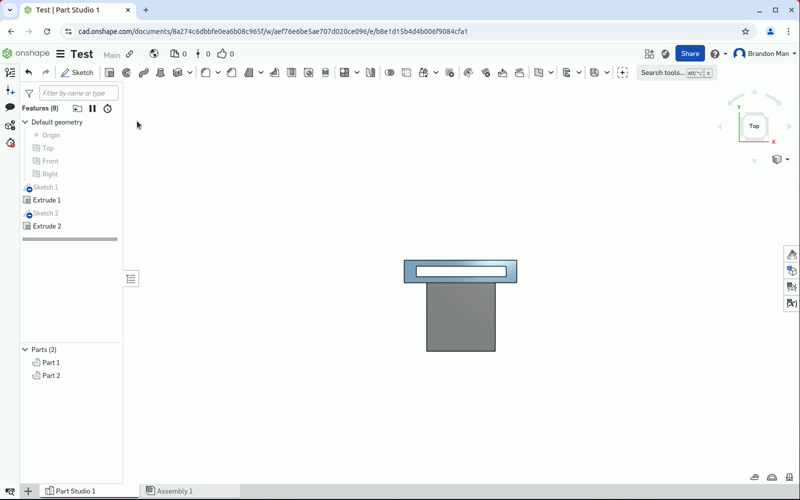
mouse_move(73, 189)
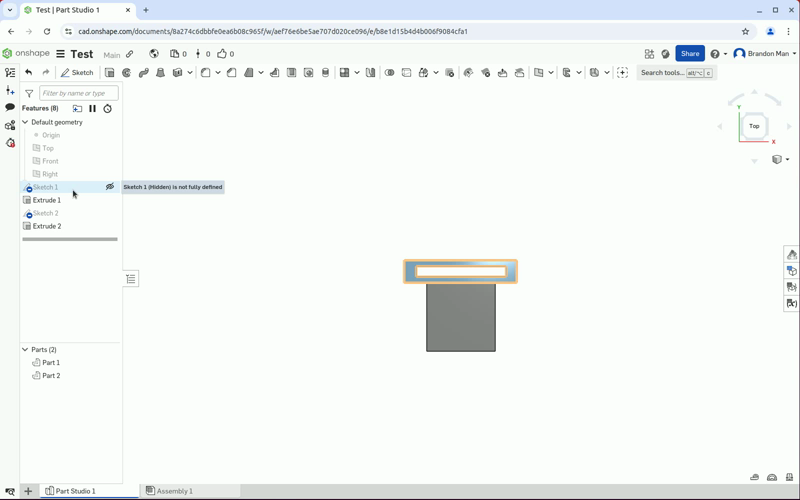
click(73, 189)
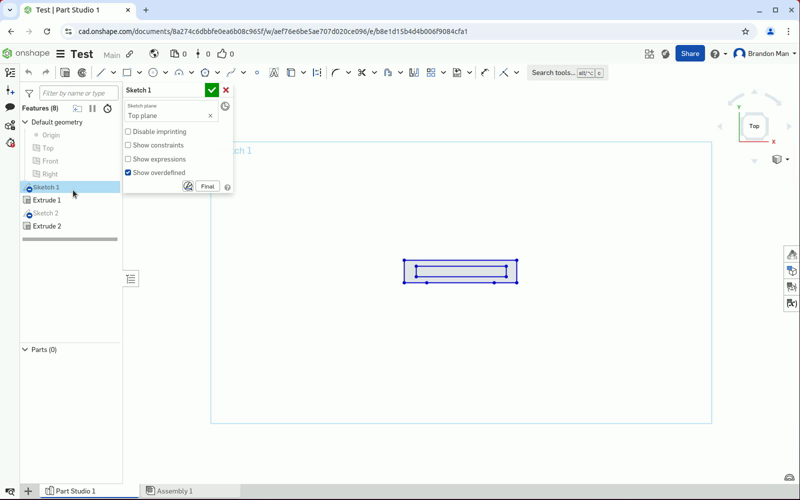
mouse_move(229, 92)
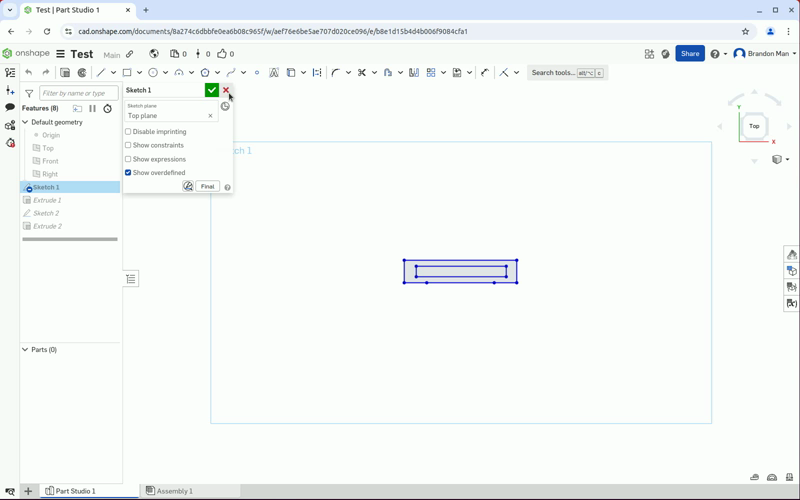
click(229, 92)
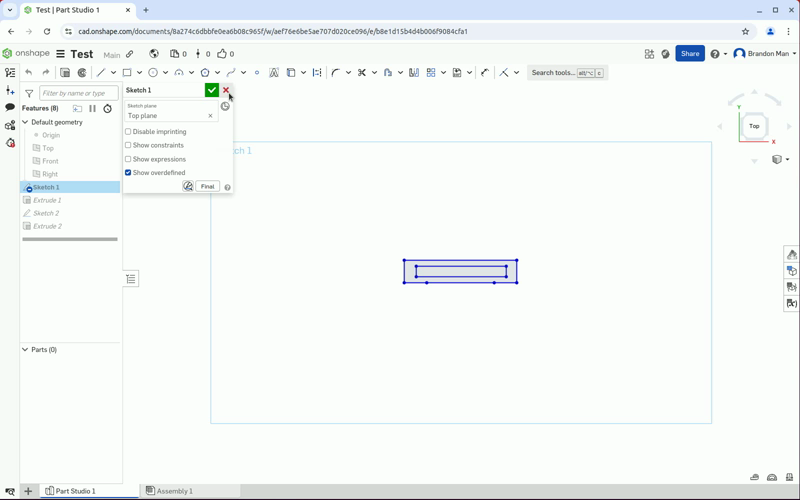
key(shift+s)
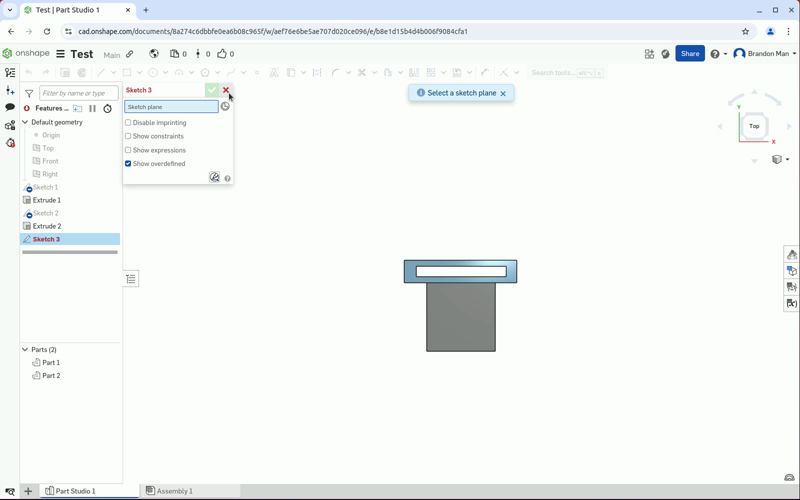
mouse_move(73, 150)
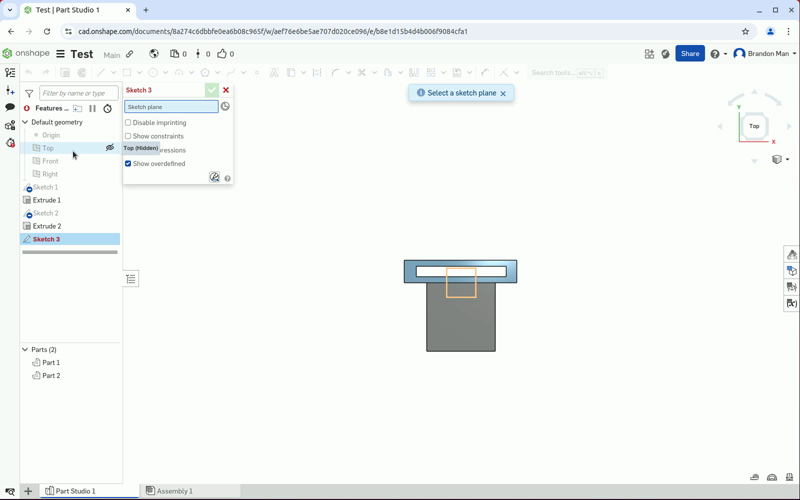
click(73, 150)
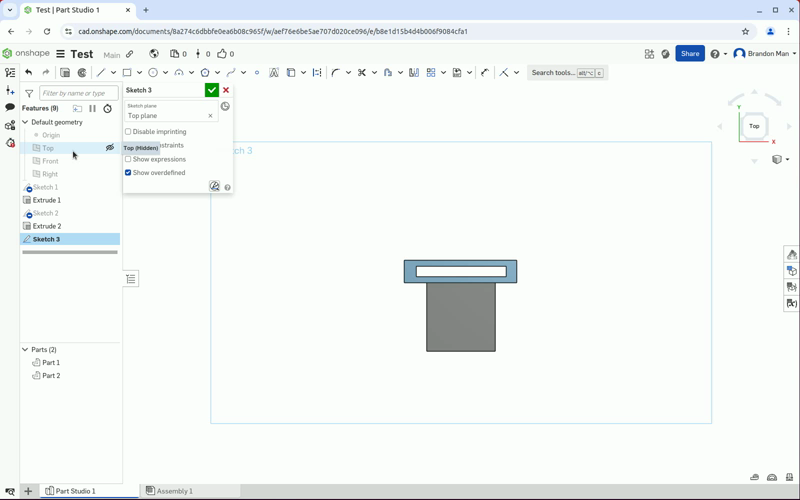
mouse_move(73, 352)
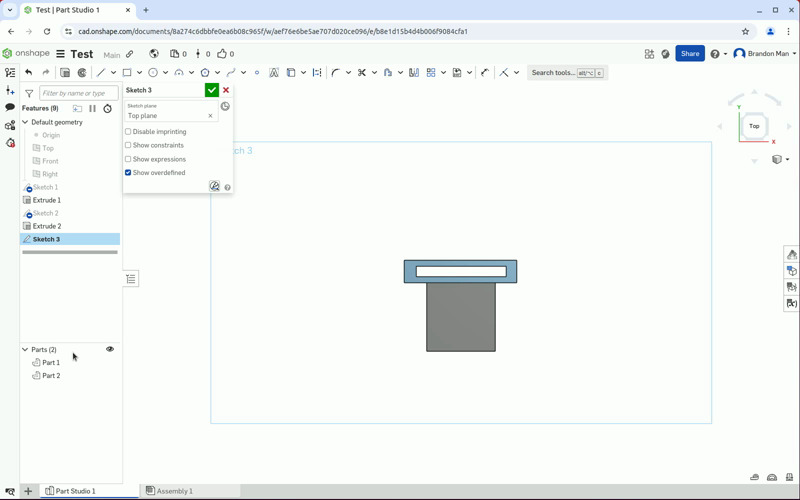
key(y)
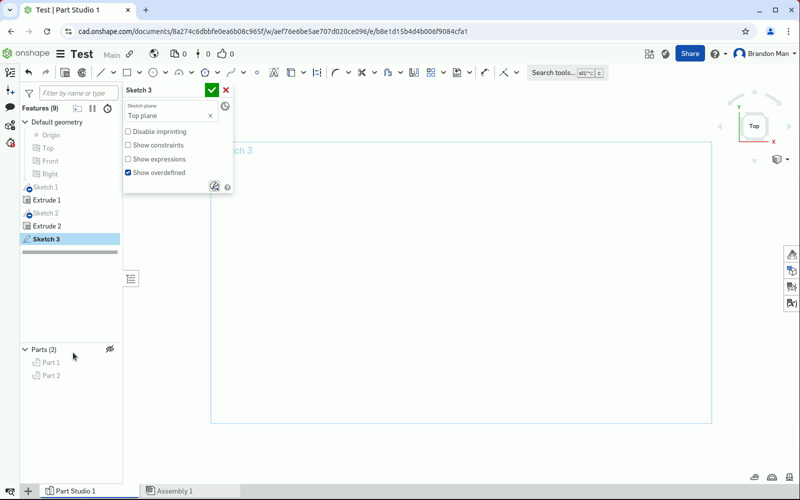
key(l)
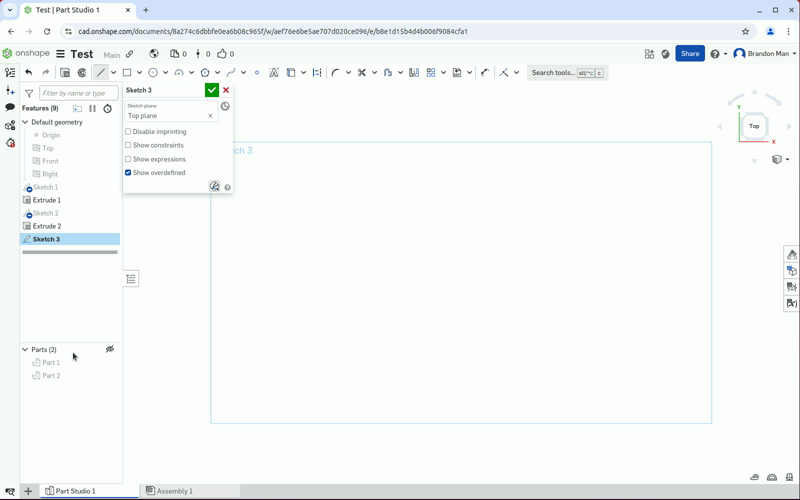
key_down(shift)
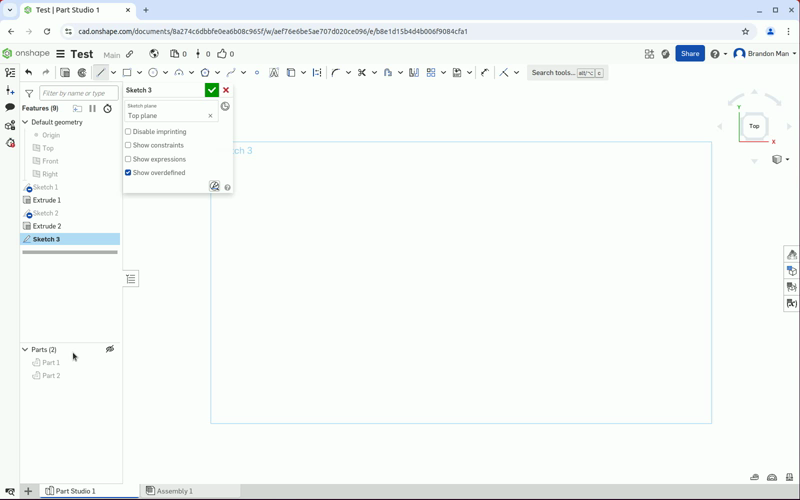
mouse_move(416, 276)
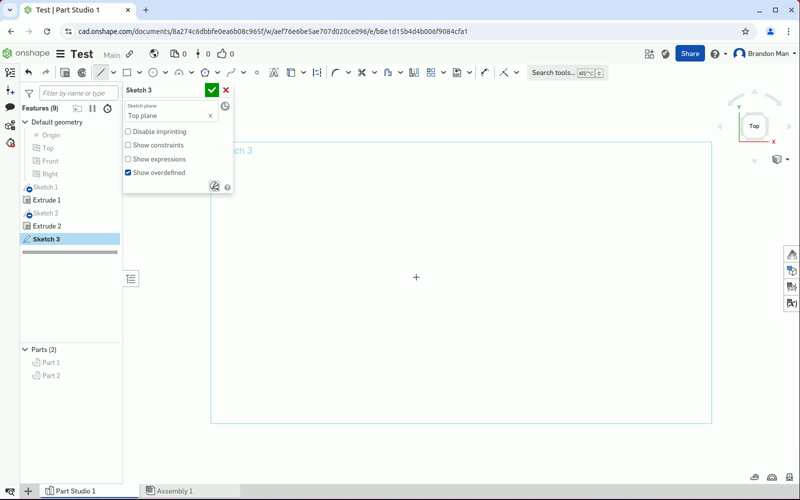
click(416, 276)
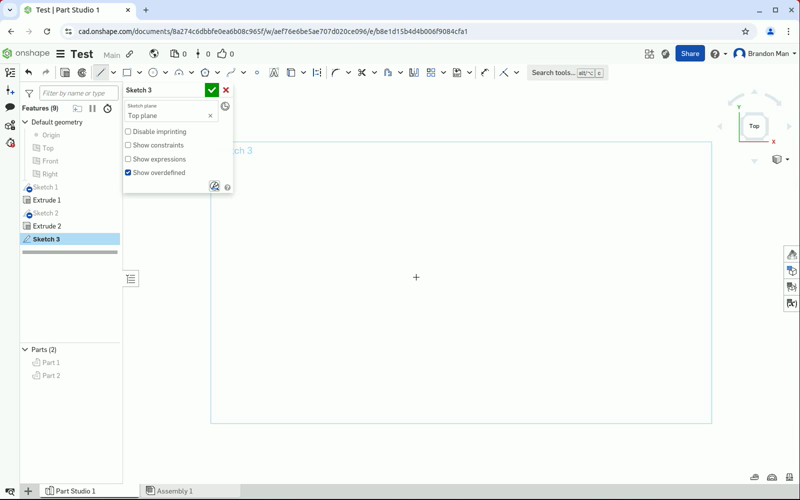
key_up(shift)
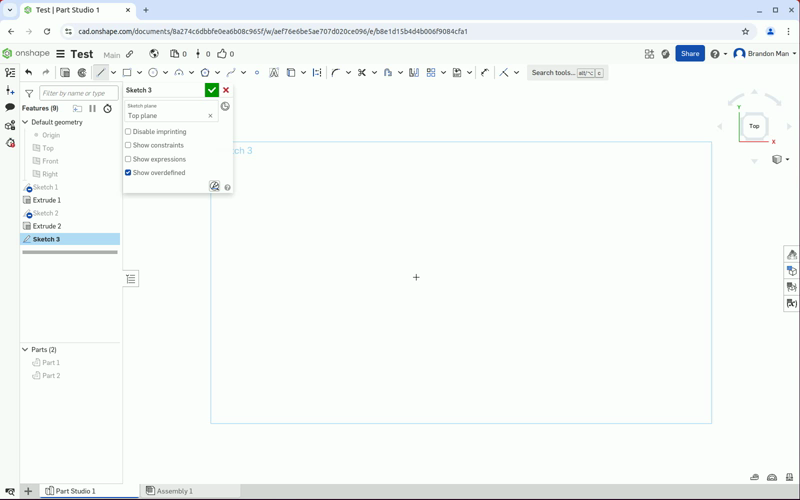
key_down(shift)
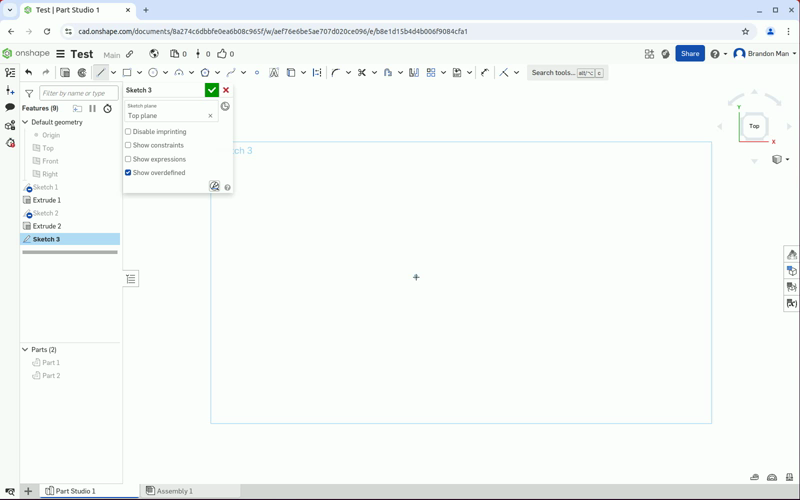
mouse_move(506, 276)
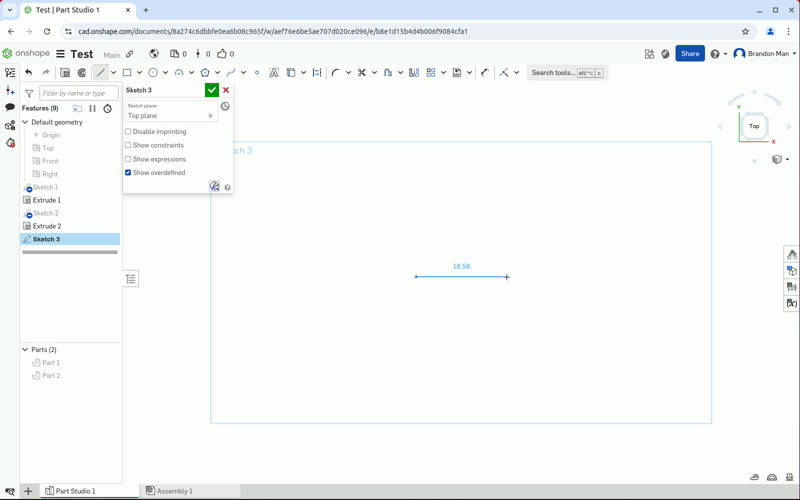
click(506, 276)
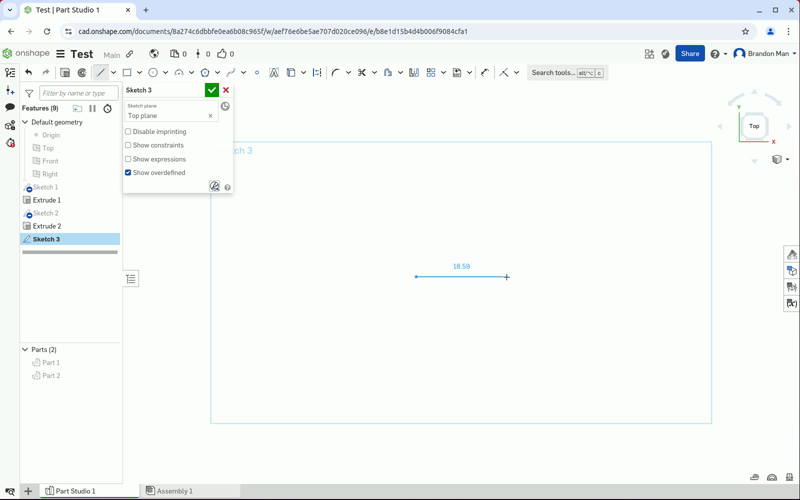
key_up(shift)
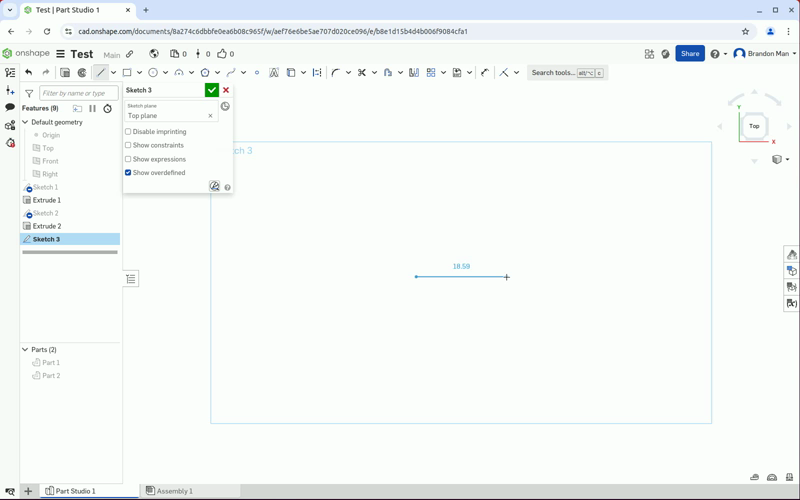
key_down(shift)
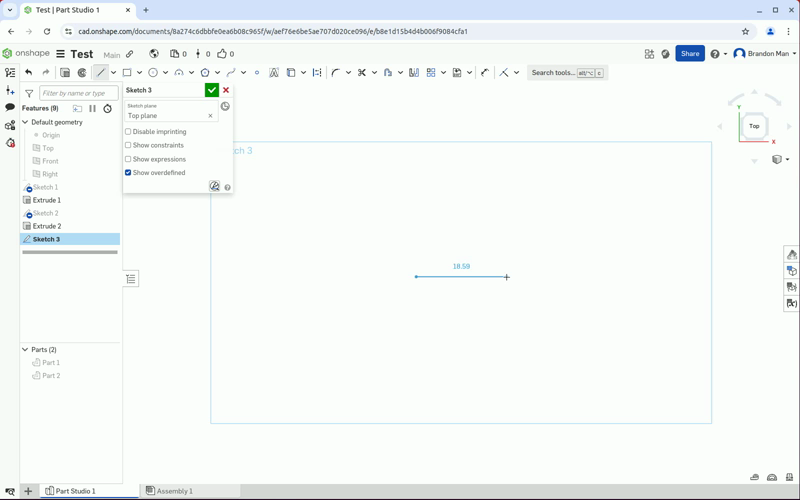
mouse_move(536, 276)
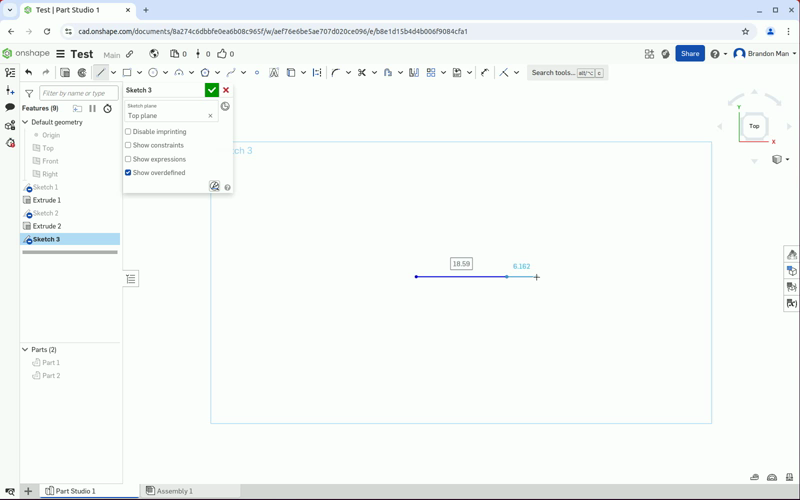
mouse_move(506, 265)
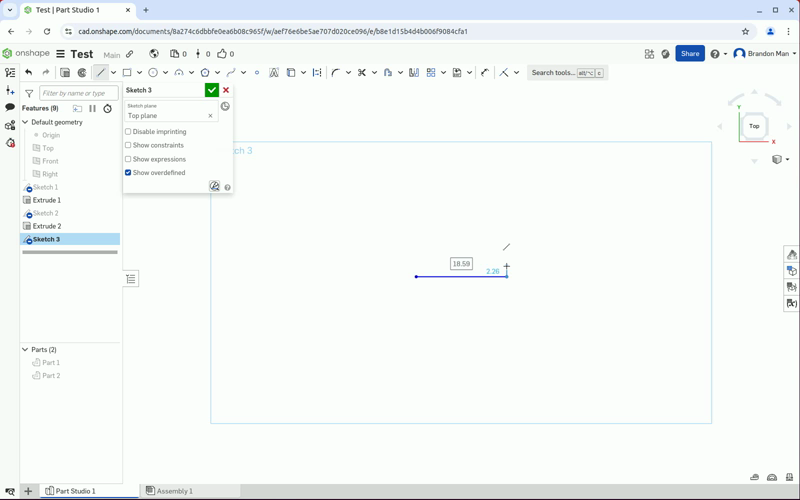
click(506, 265)
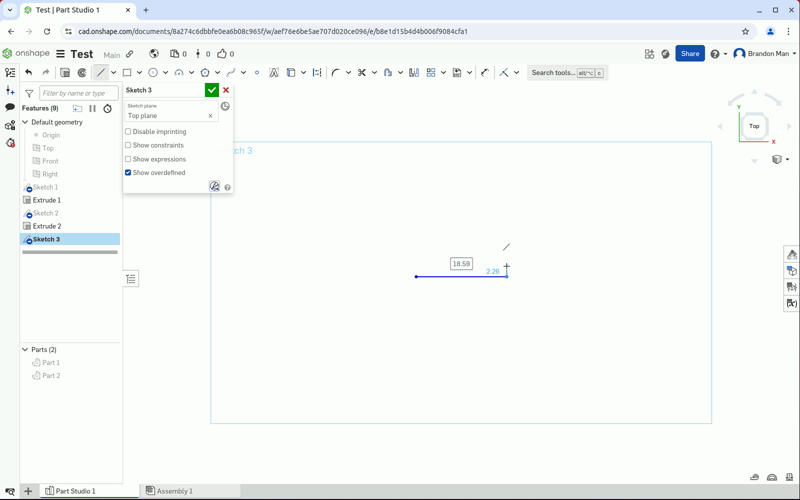
key_up(shift)
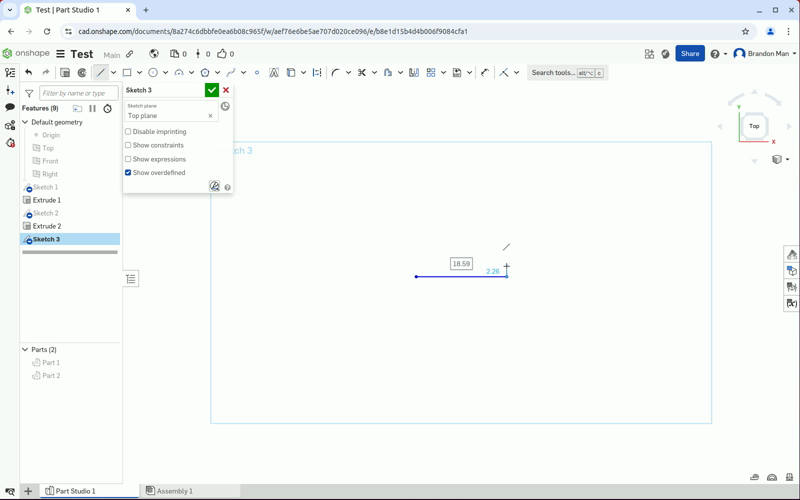
key_down(shift)
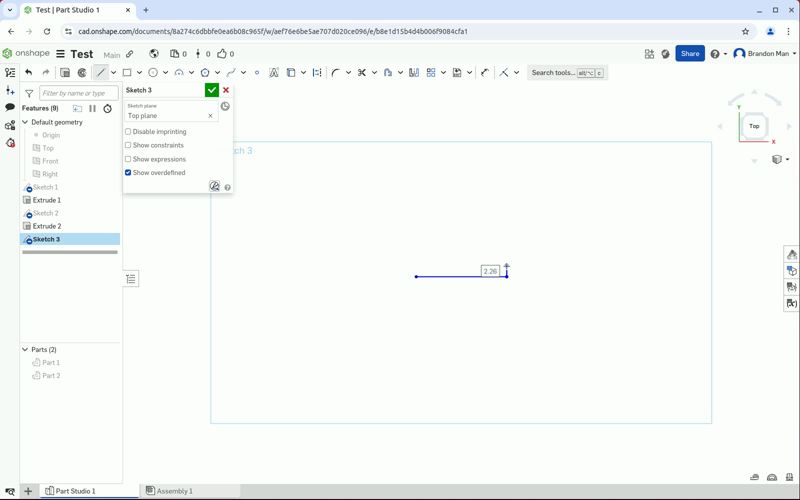
mouse_move(416, 265)
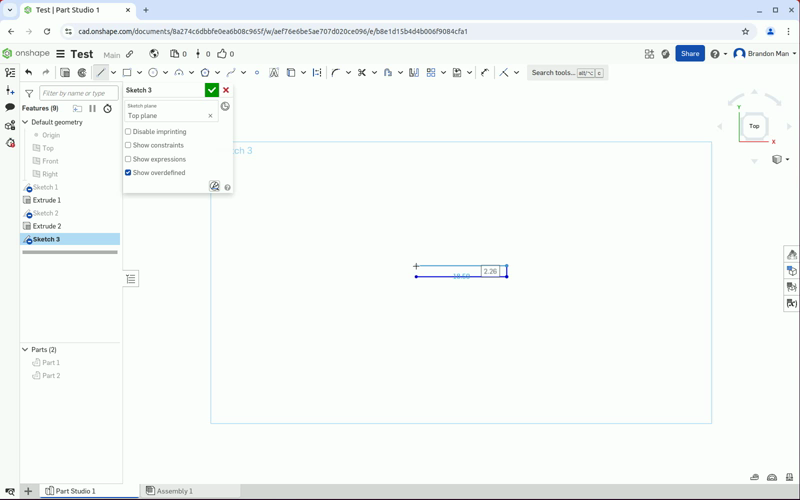
click(416, 265)
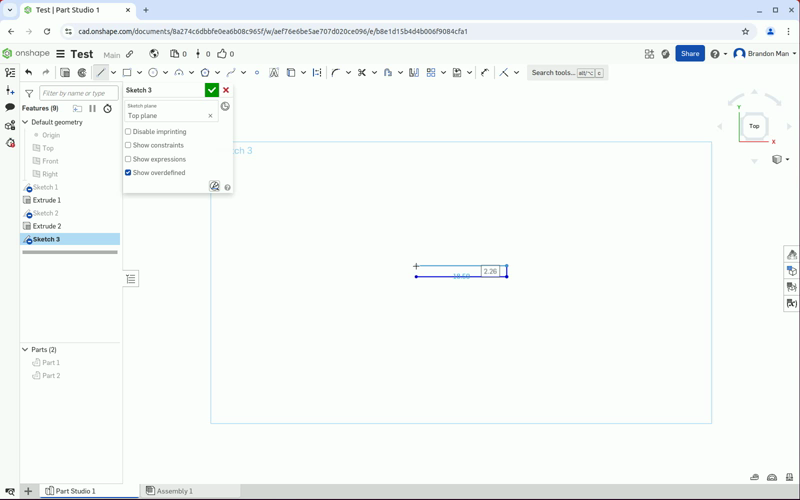
key_up(shift)
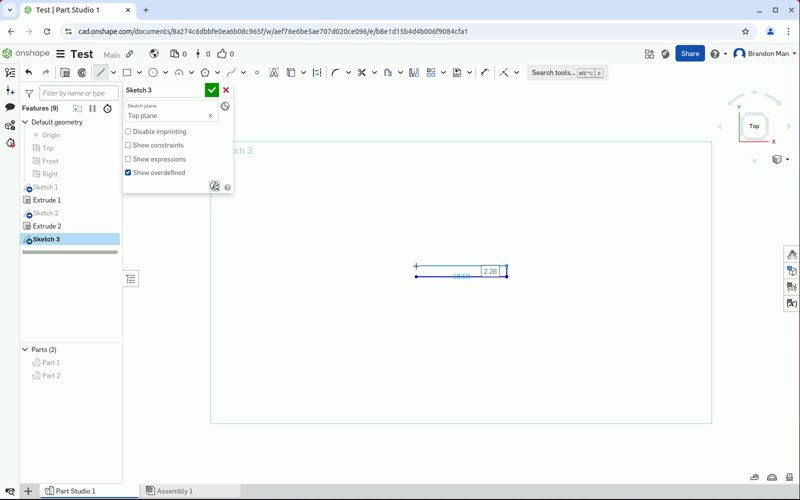
mouse_move(446, 265)
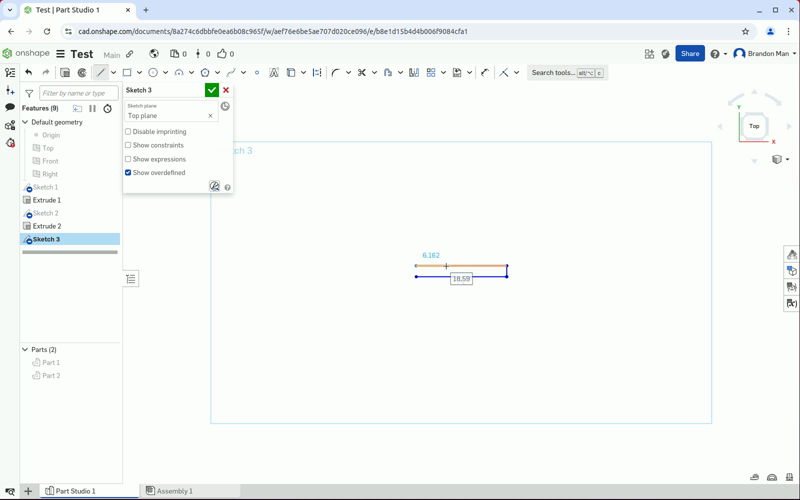
key_down(shift)
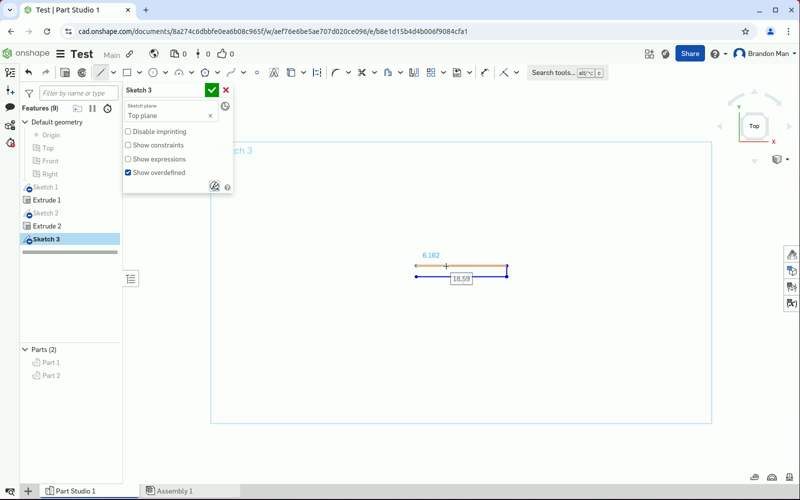
mouse_move(416, 276)
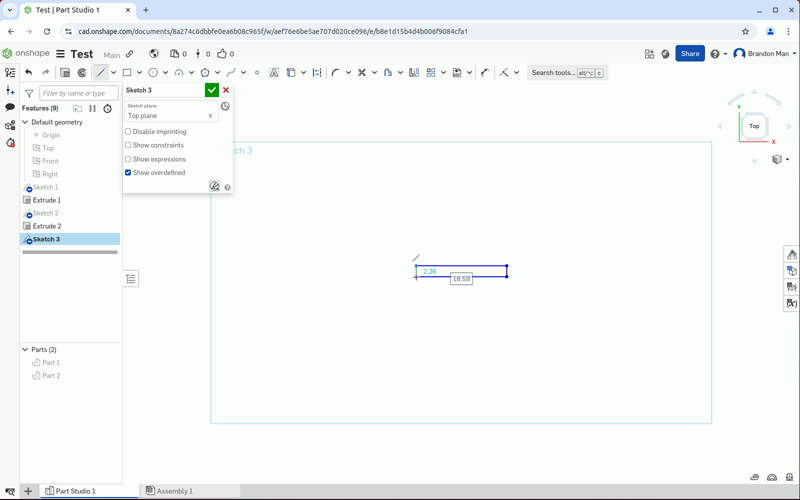
key_up(shift)
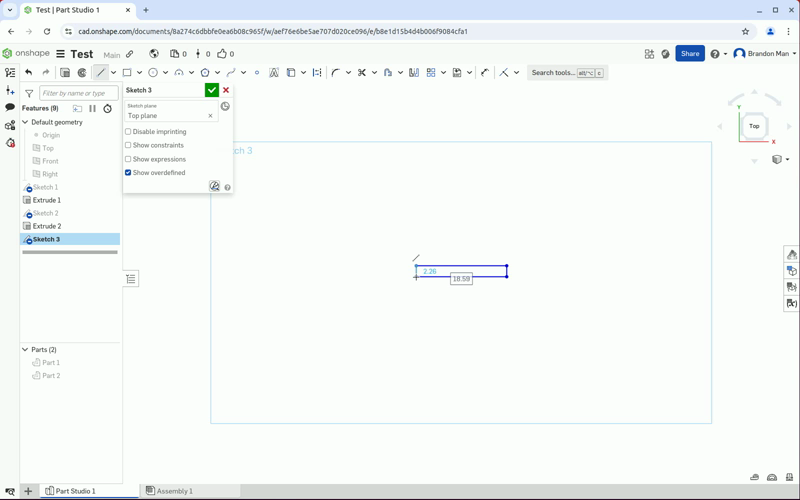
click(416, 276)
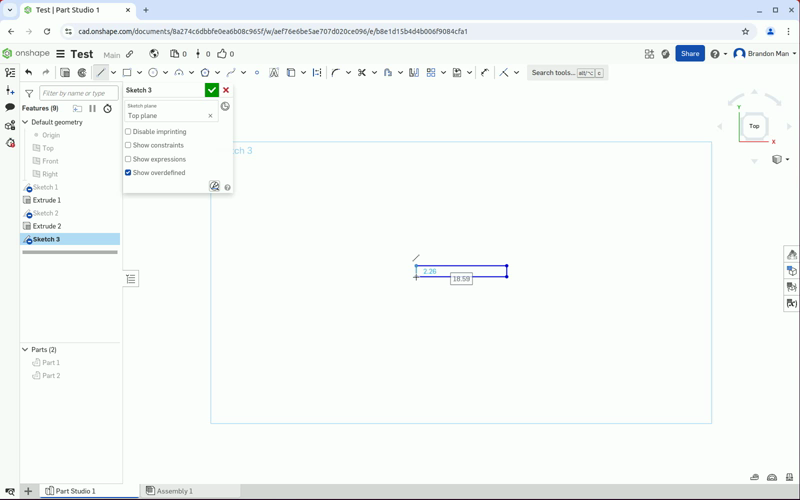
key(esc)
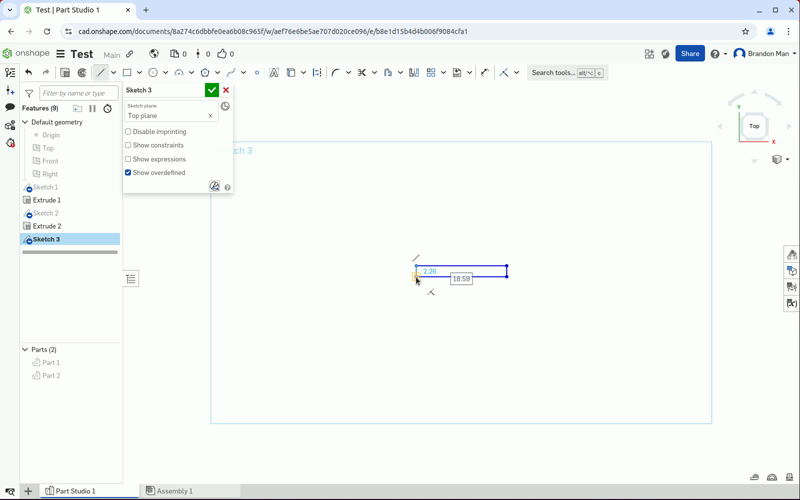
mouse_move(459, 266)
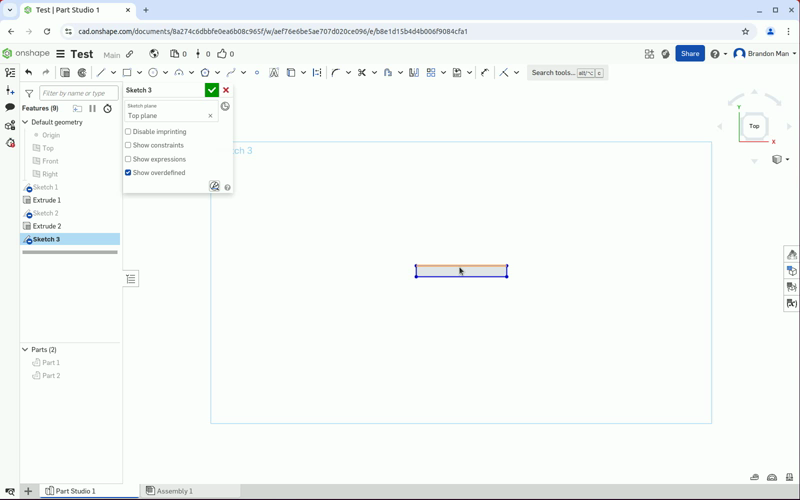
scroll(6)
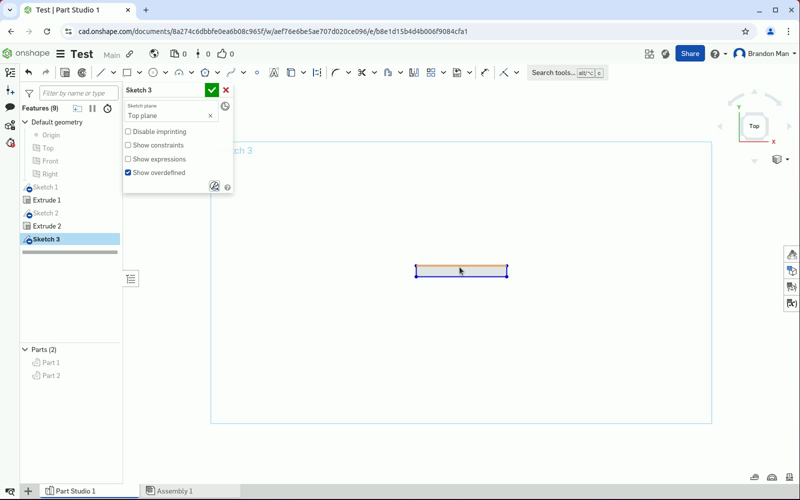
scroll(6)
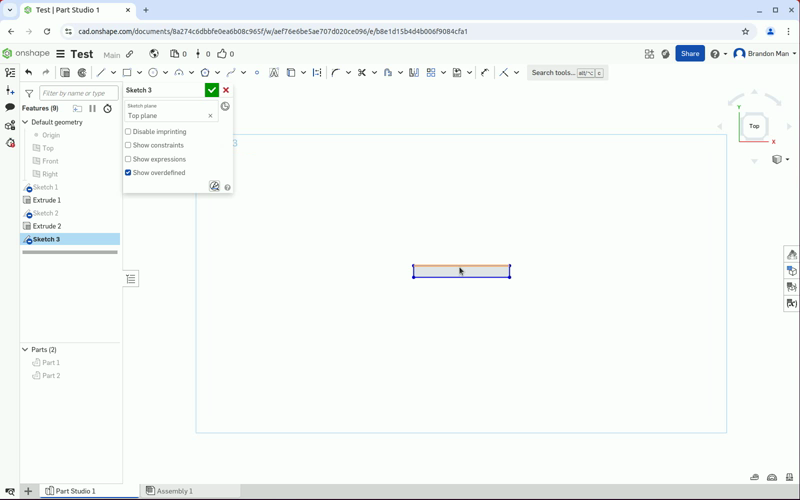
scroll(6)
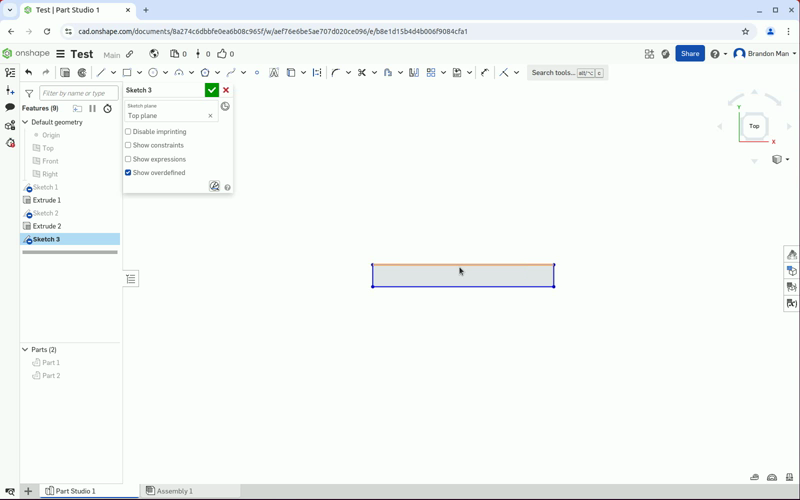
scroll(6)
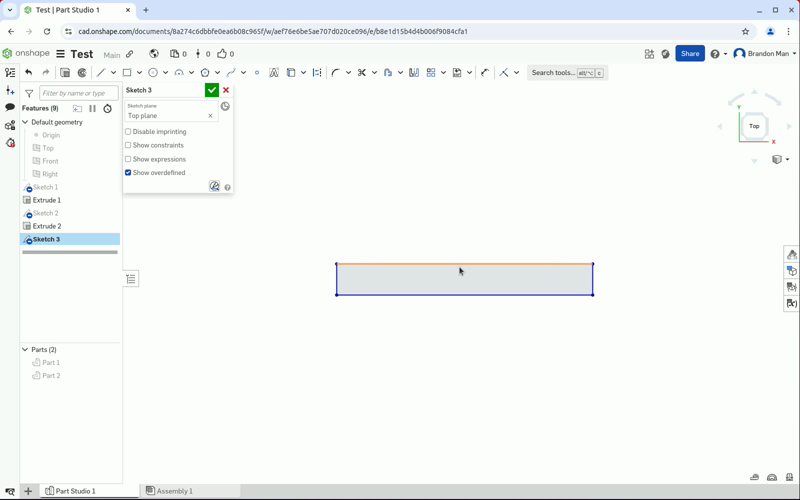
scroll(6)
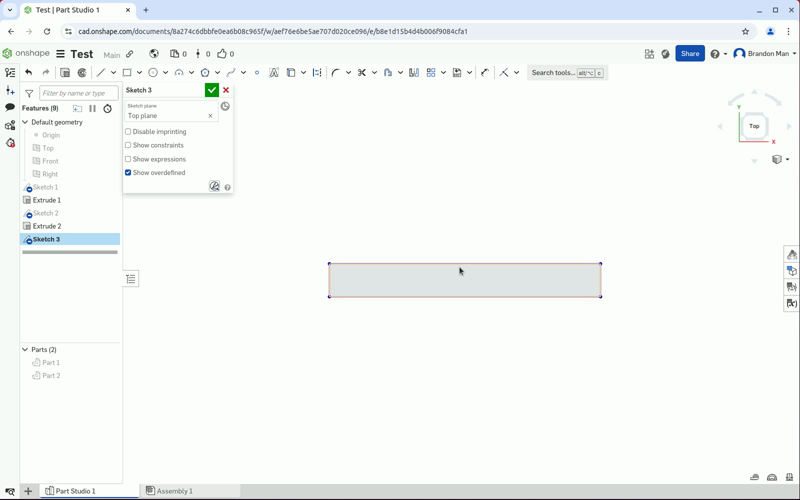
scroll(6)
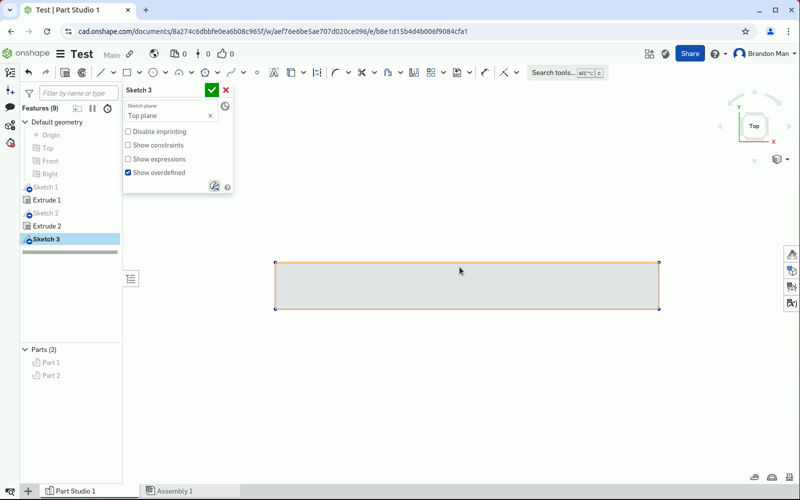
scroll(6)
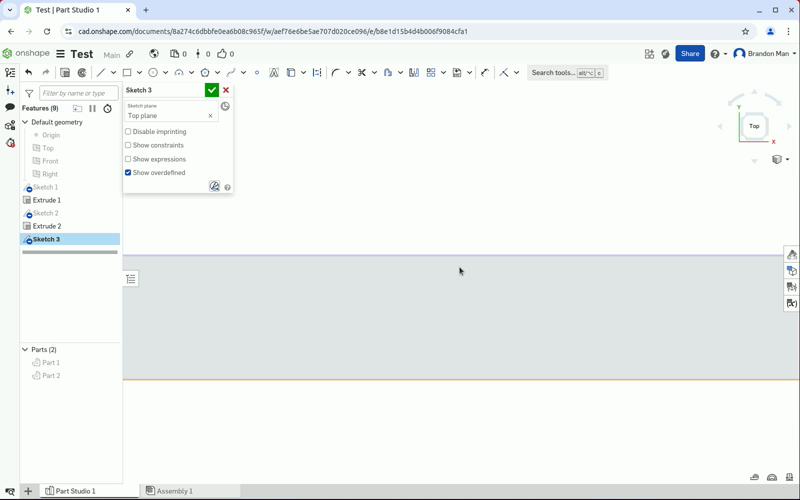
click(459, 266)
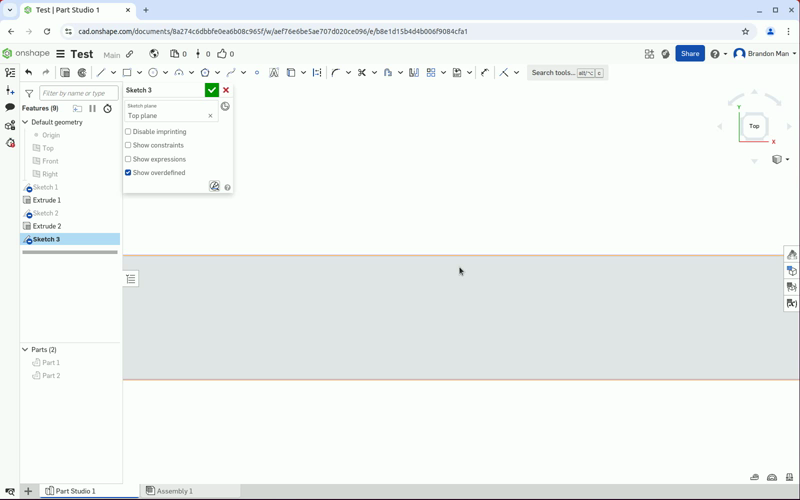
scroll(-6)
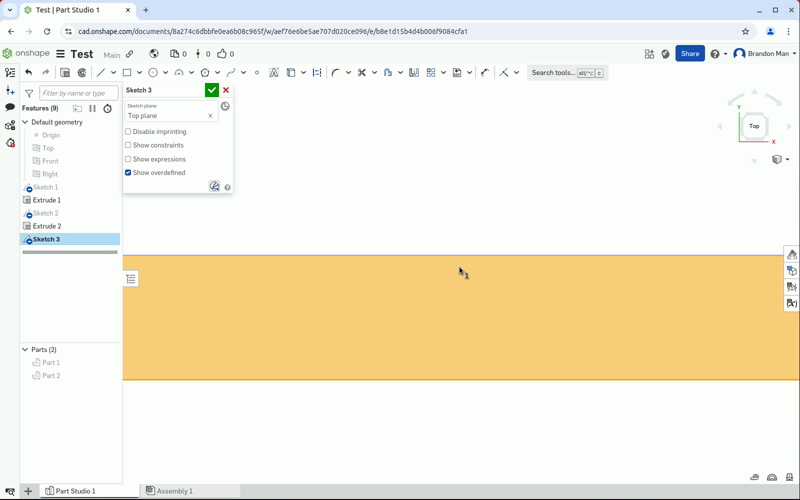
scroll(-6)
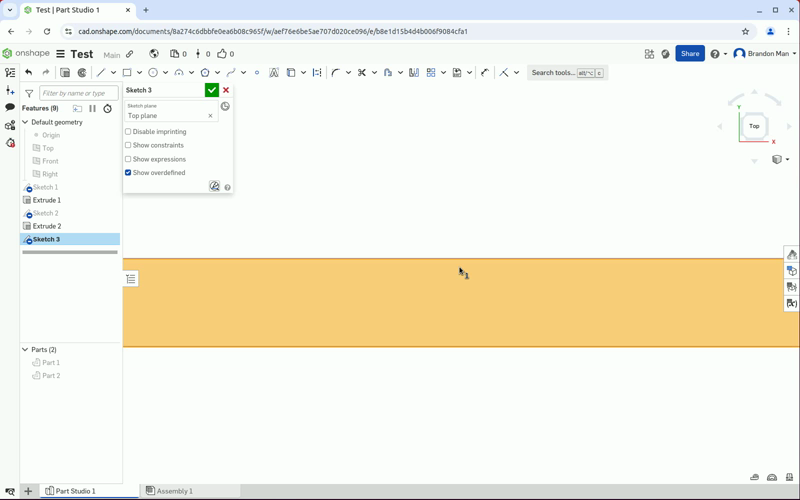
scroll(-6)
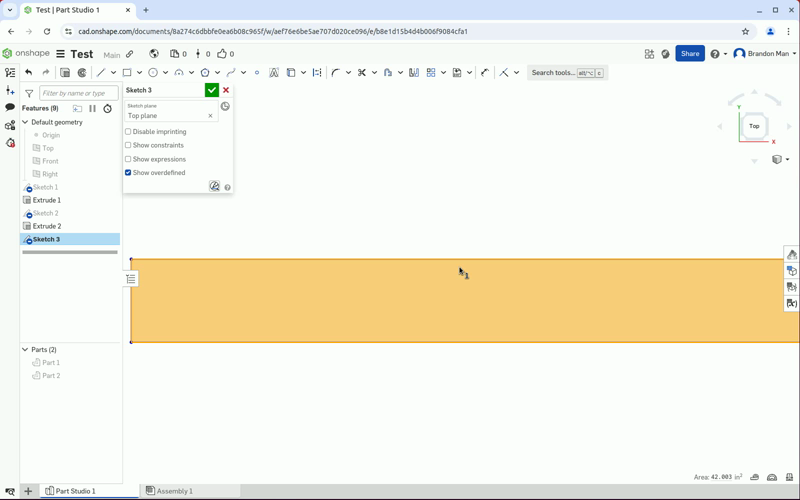
scroll(-6)
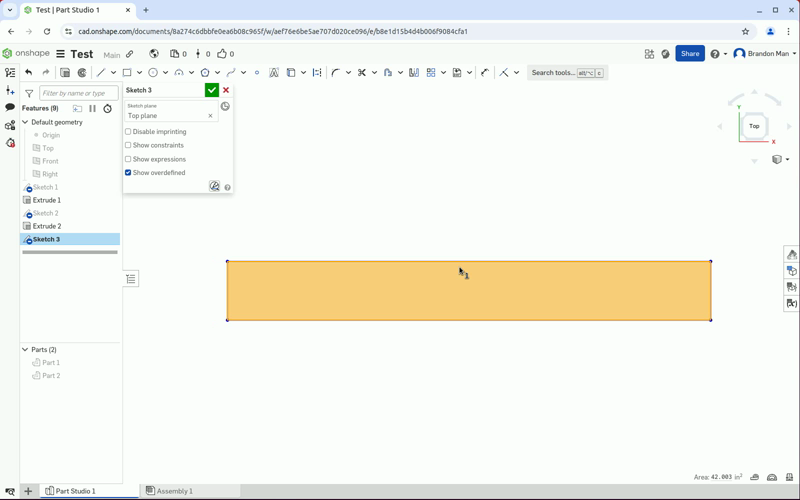
scroll(-6)
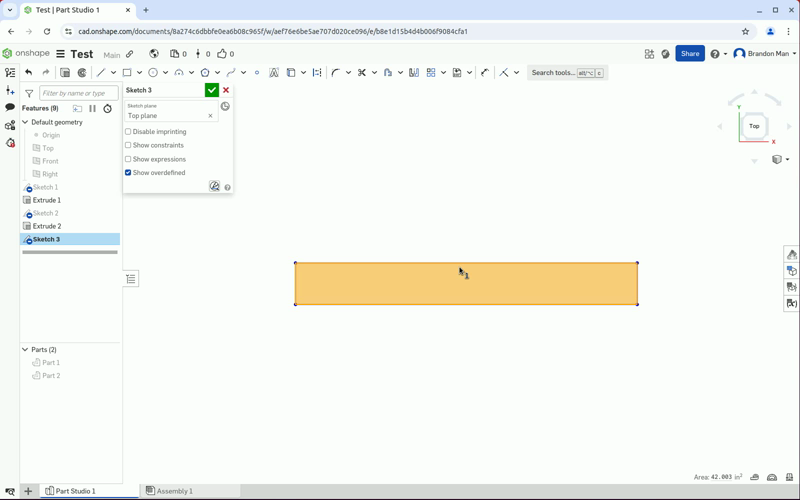
scroll(-6)
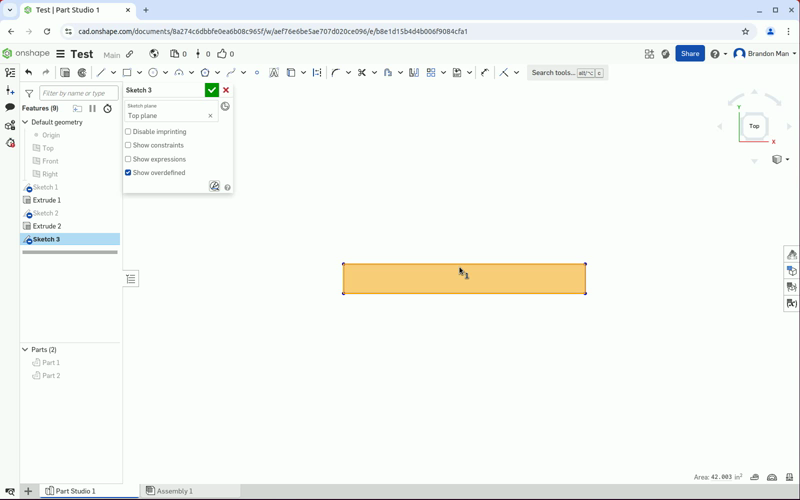
scroll(-6)
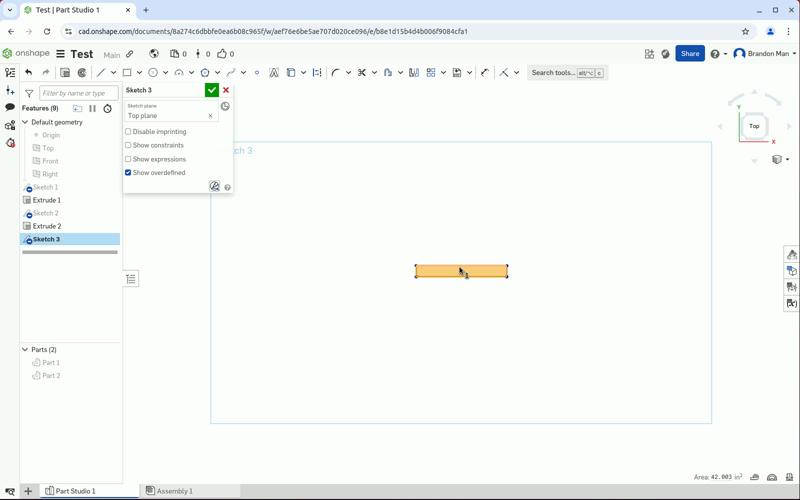
mouse_move(73, 352)
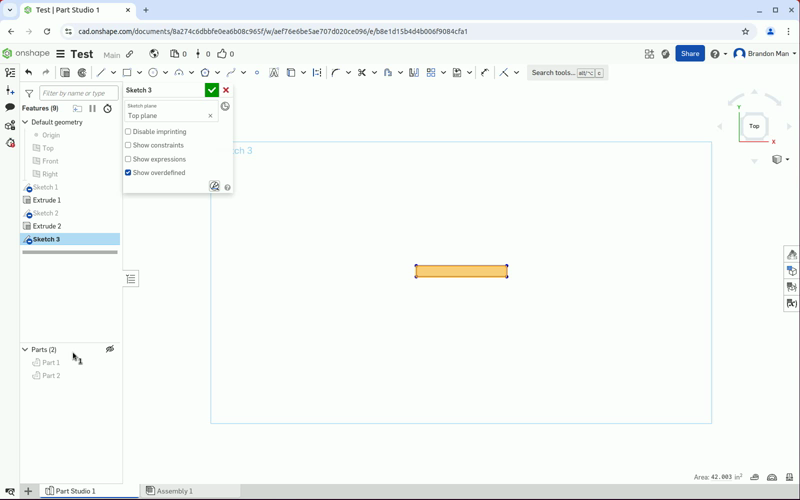
key(shift+y)
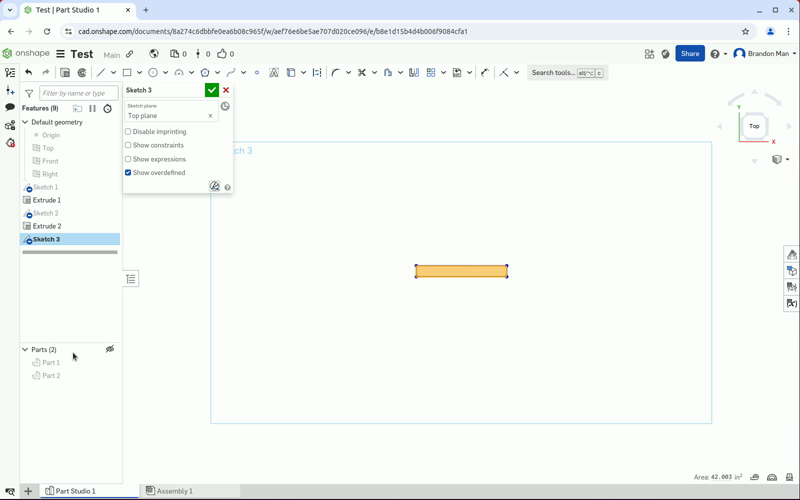
key(shift+e)
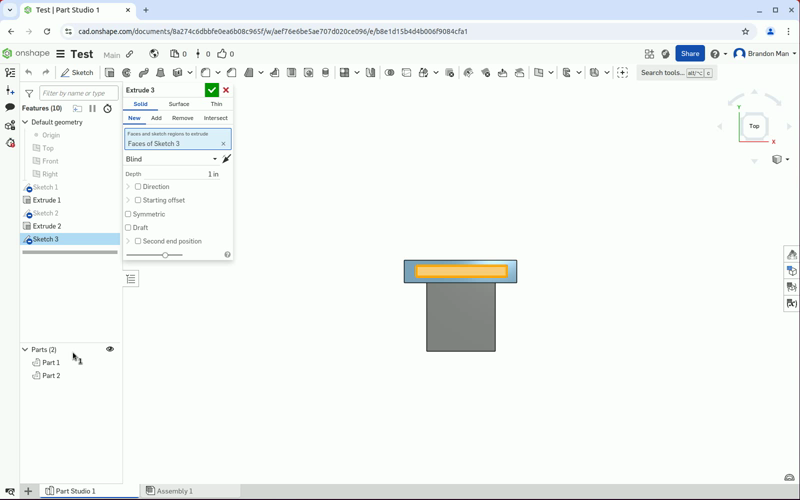
mouse_move(143, 106)
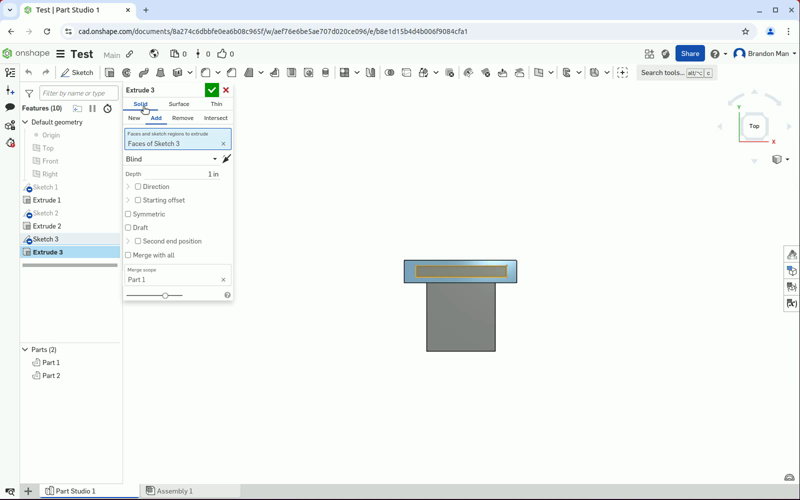
click(143, 106)
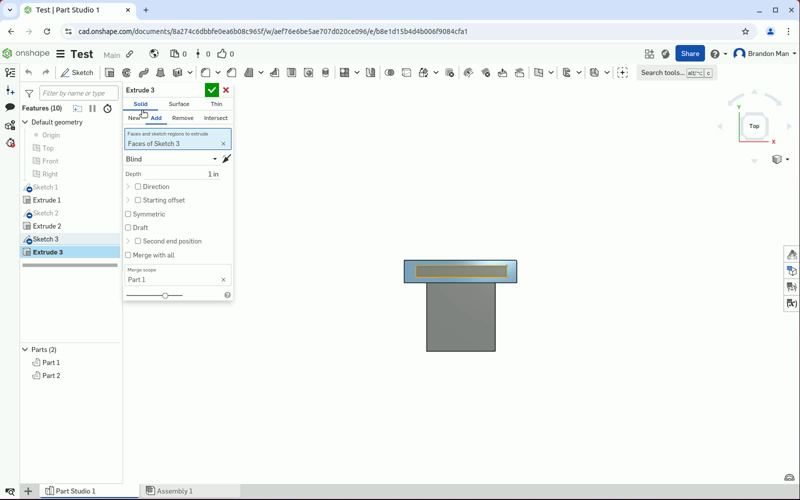
mouse_move(137, 120)
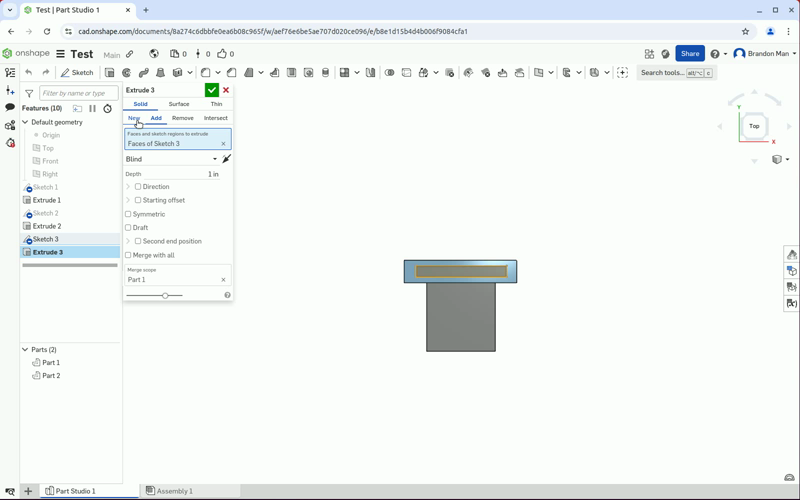
click(137, 120)
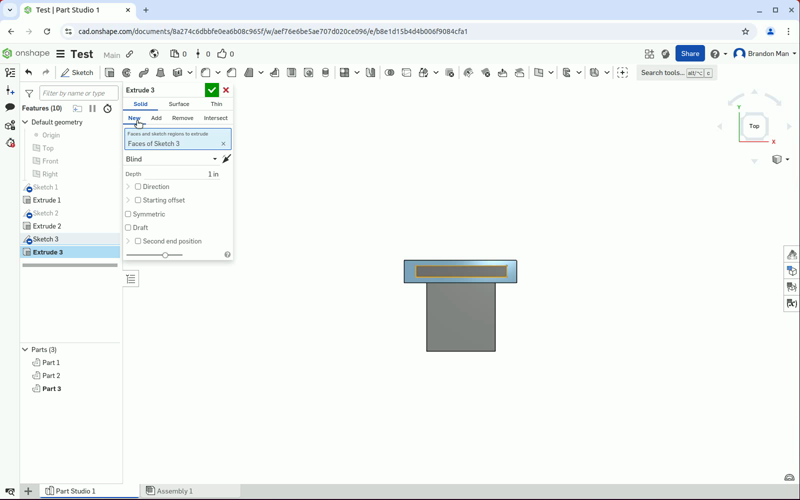
key(tab, 4)
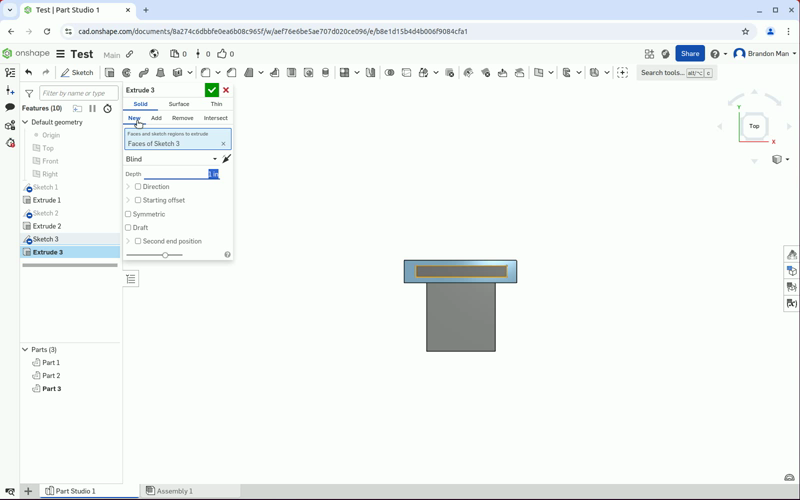
text(2.407)
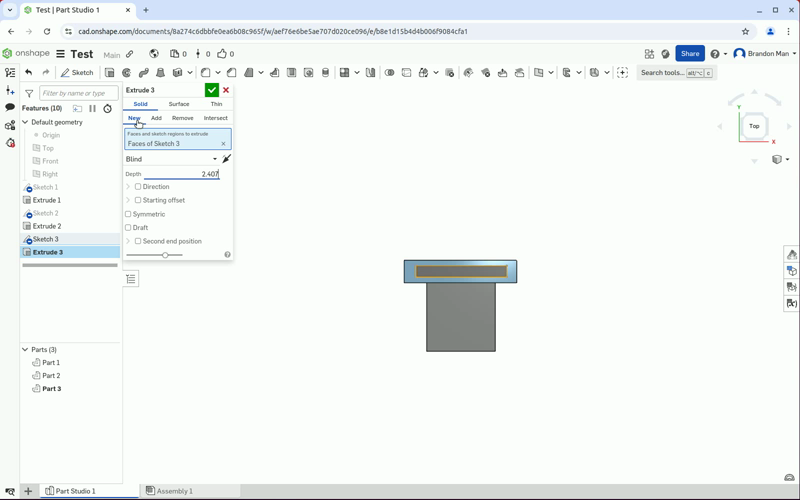
key(enter)
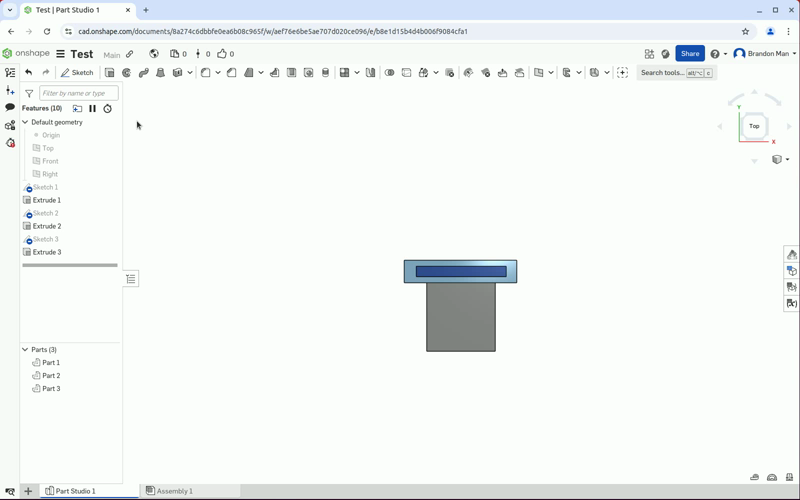
key(shift+h)
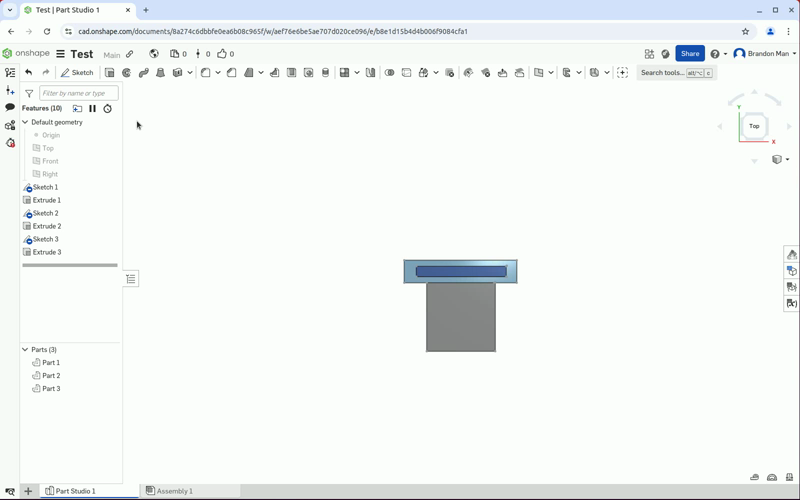
key(shift+h)
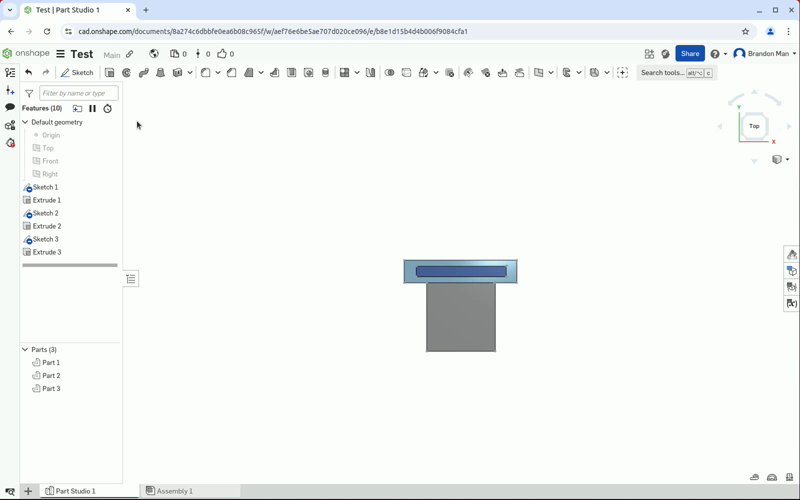
key(shift+7)
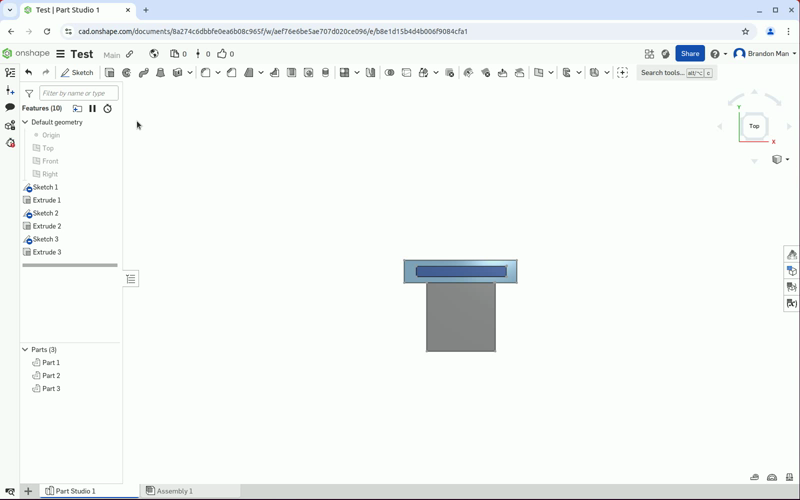
key(up, 3)
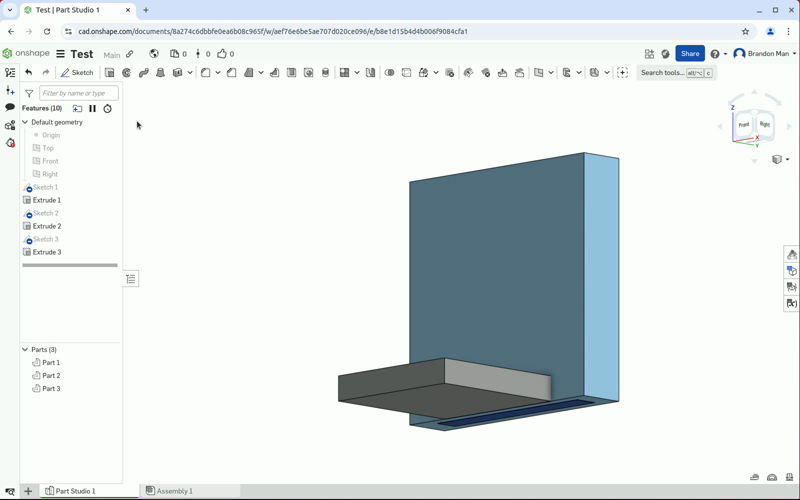
key(left, 3)
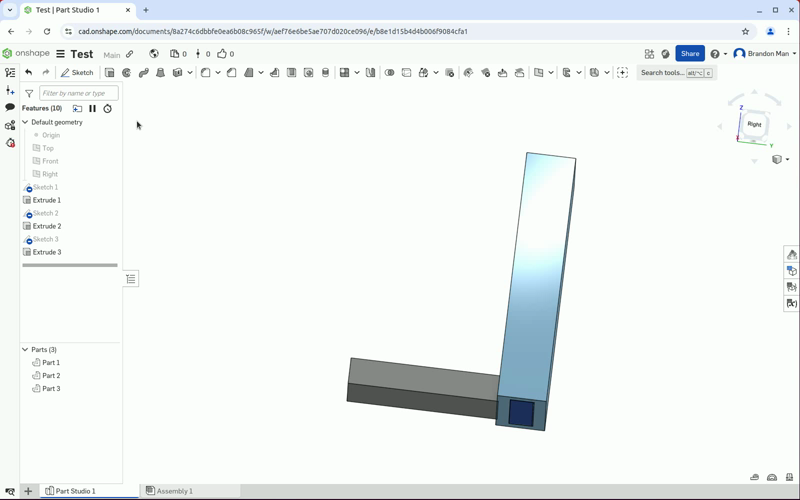
key(right, 3)
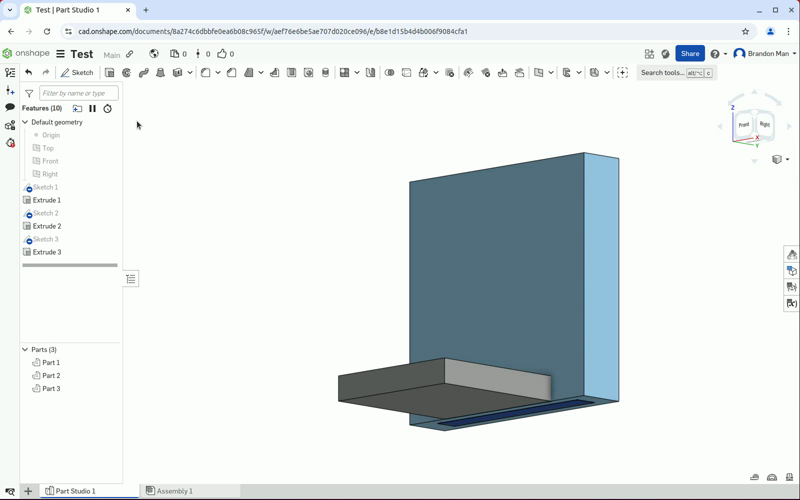
key(down, 3)
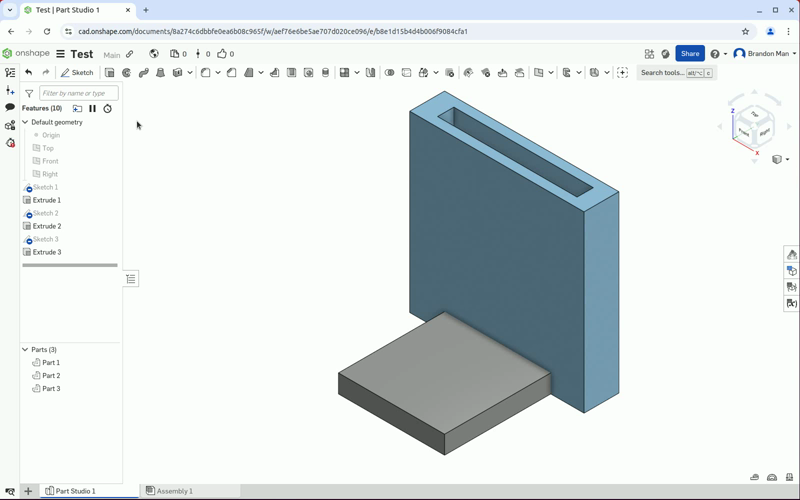
mouse_move(73, 189)
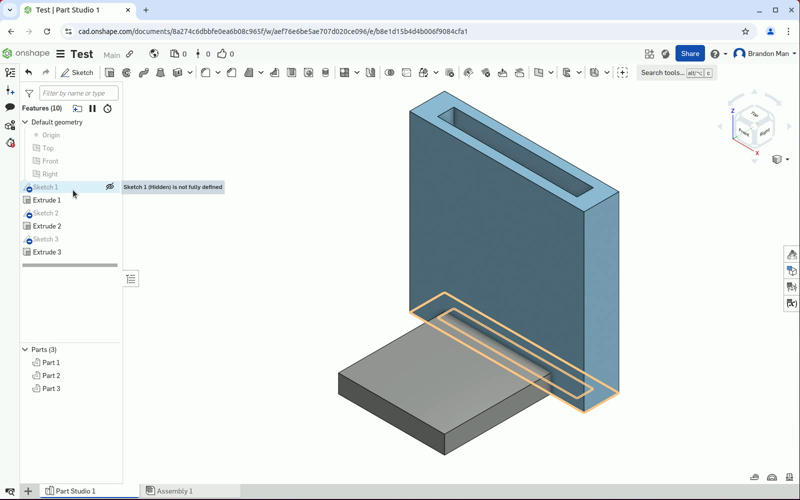
click(73, 189)